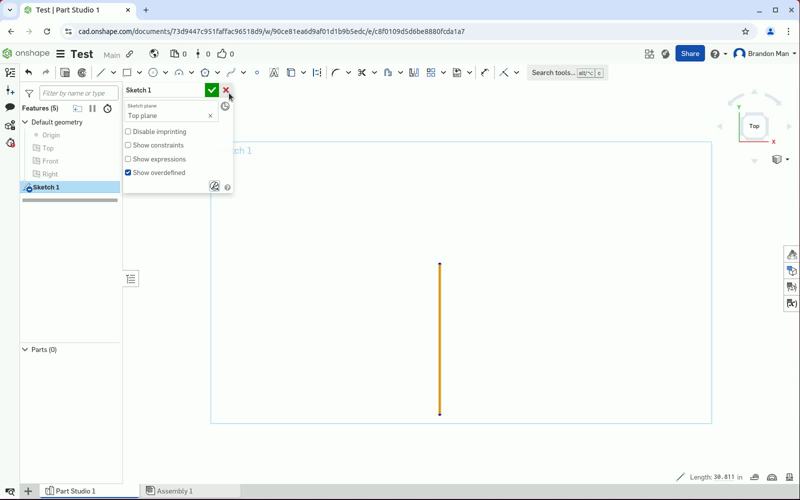
key(shift+h)
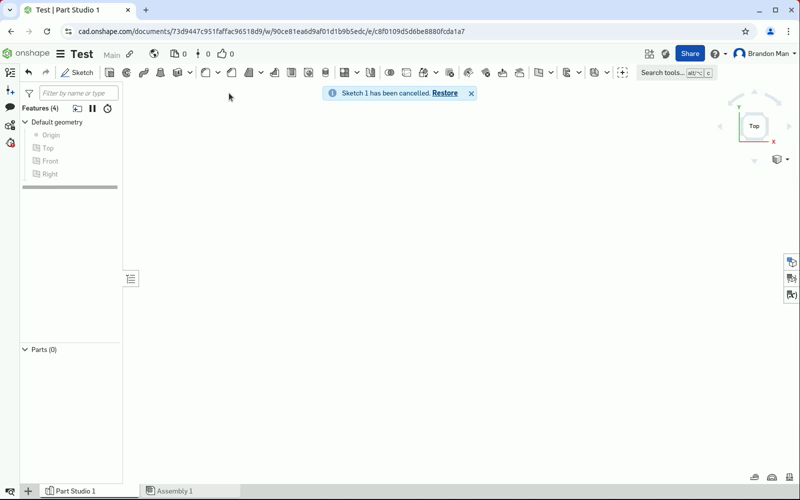
mouse_move(73, 352)
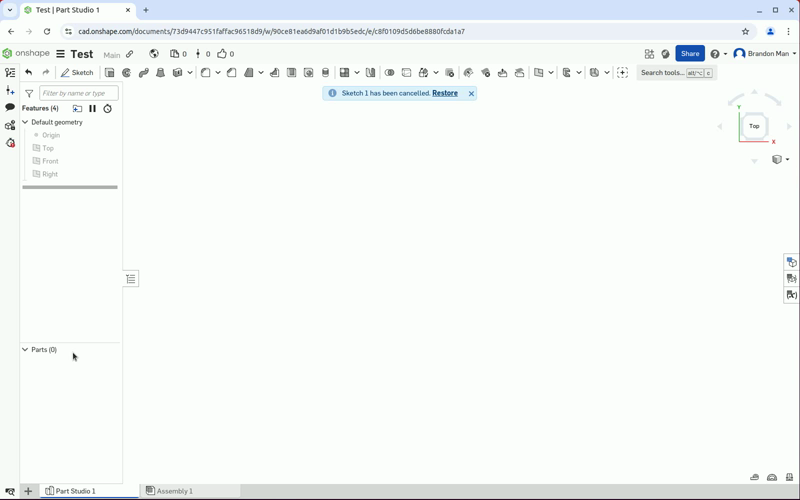
key(y)
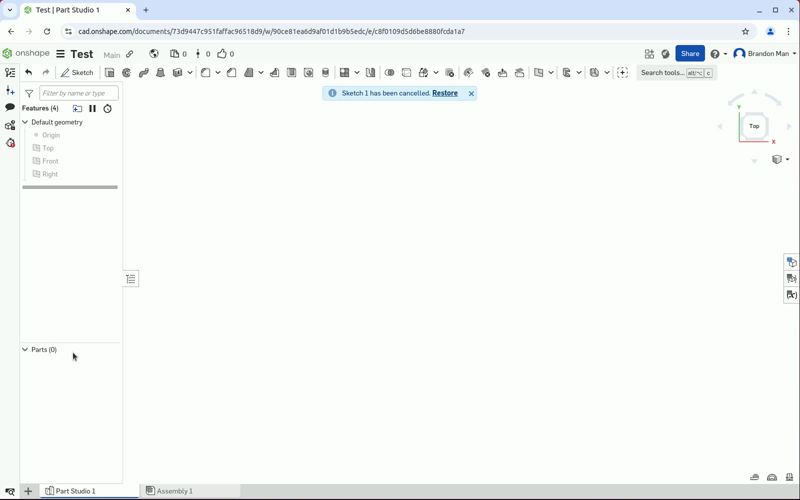
key(shift+p)
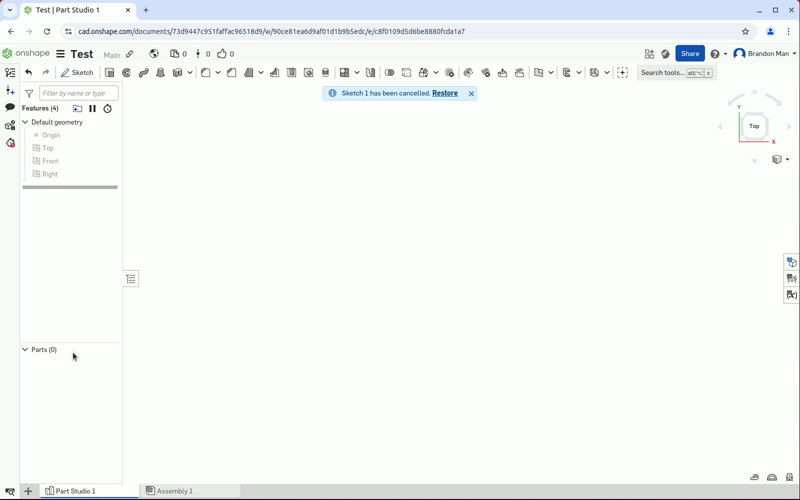
key(space)
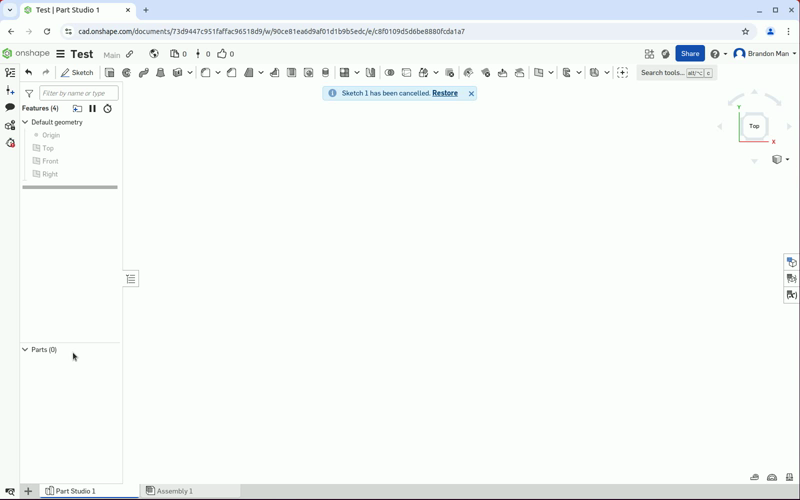
key_down(shift)
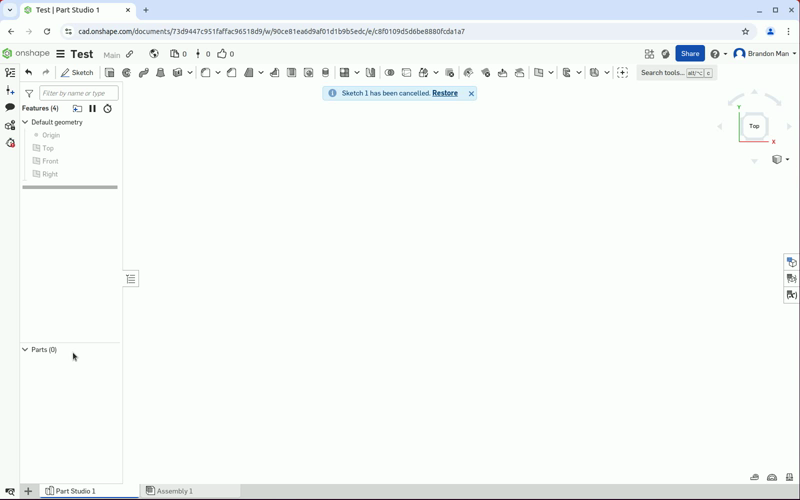
key(up)
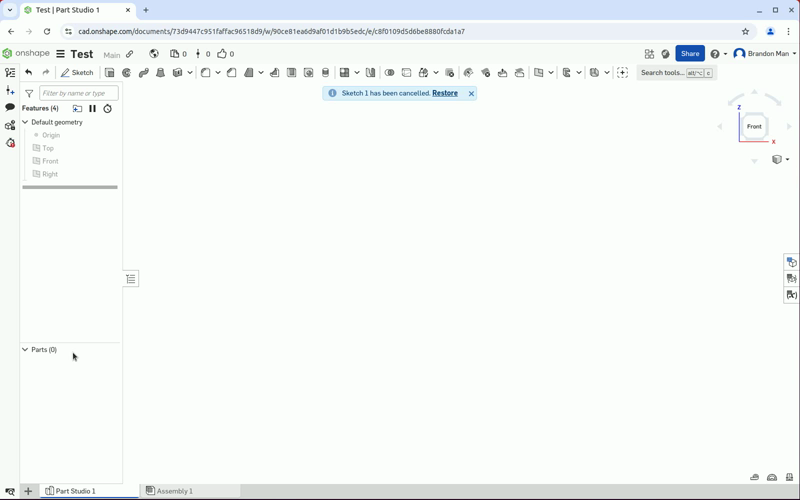
key_up(shift)
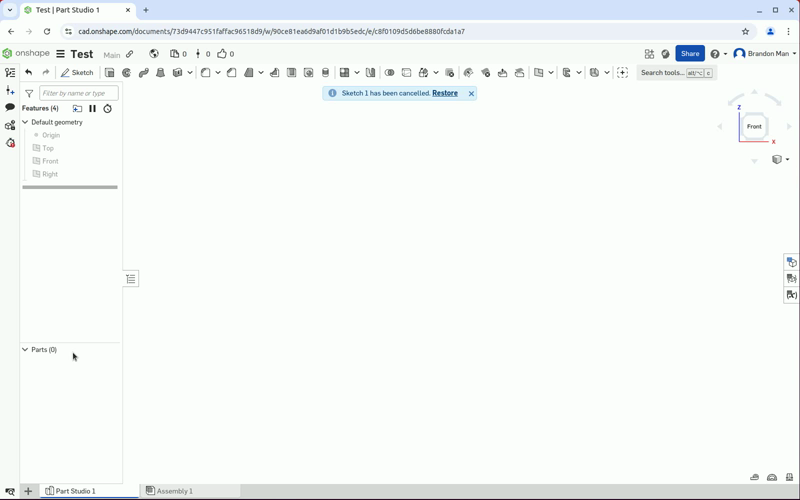
mouse_move(73, 352)
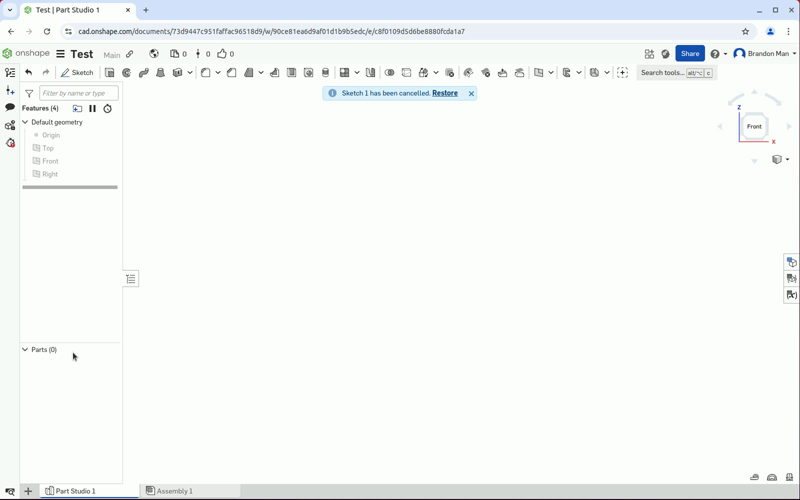
key(shift+y)
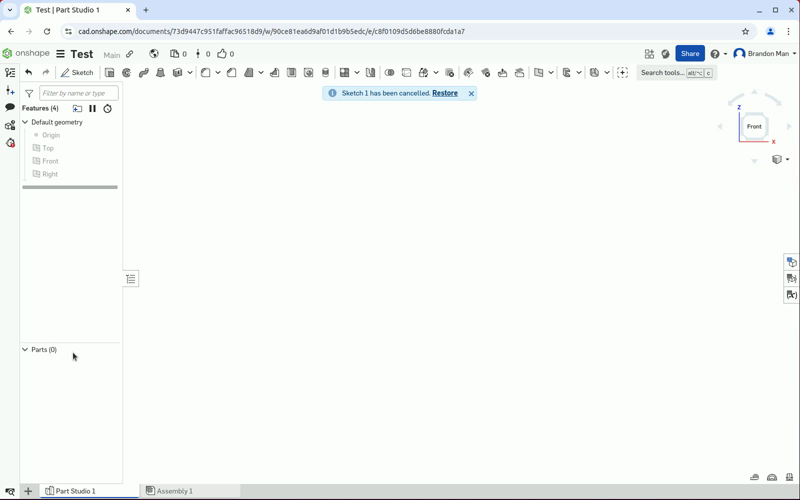
key(shift+s)
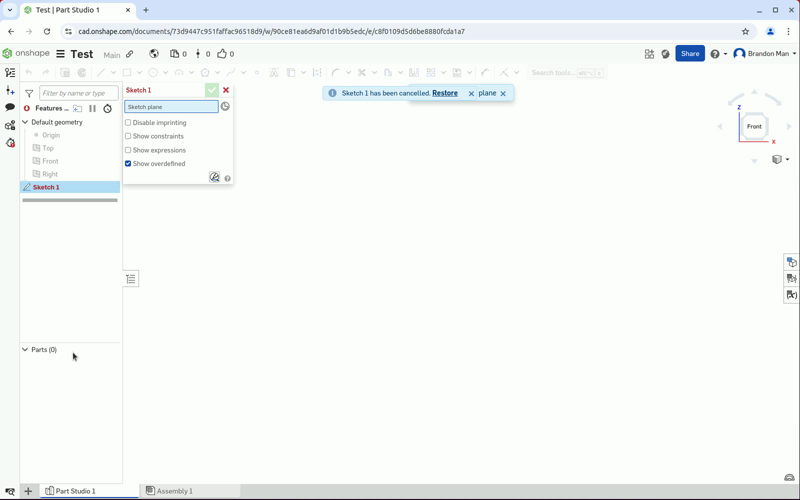
mouse_move(73, 163)
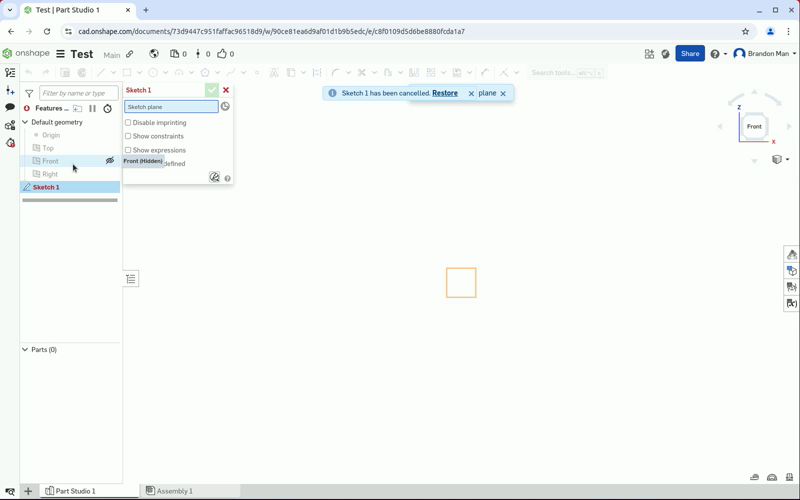
click(73, 163)
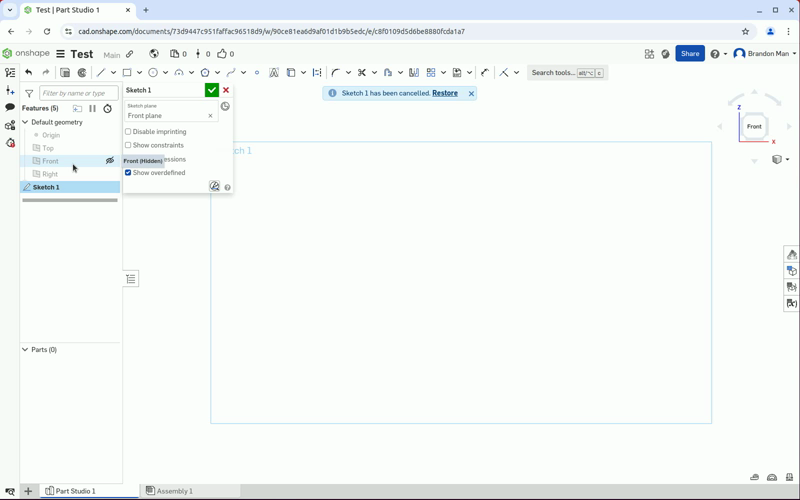
mouse_move(73, 352)
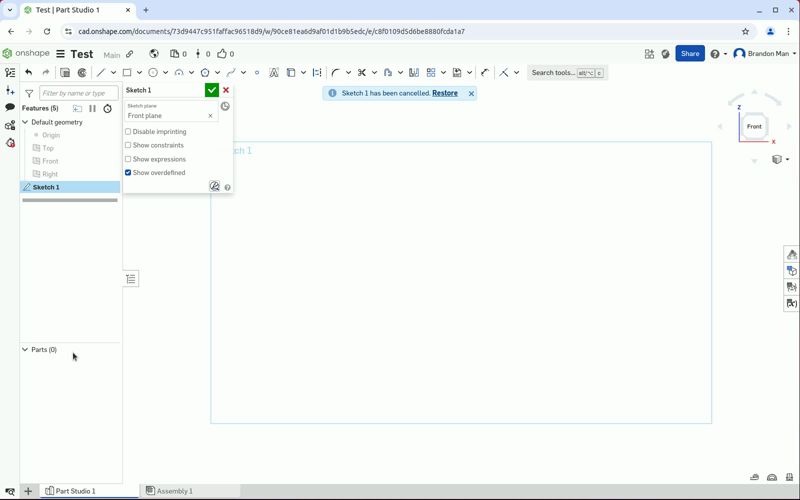
key(y)
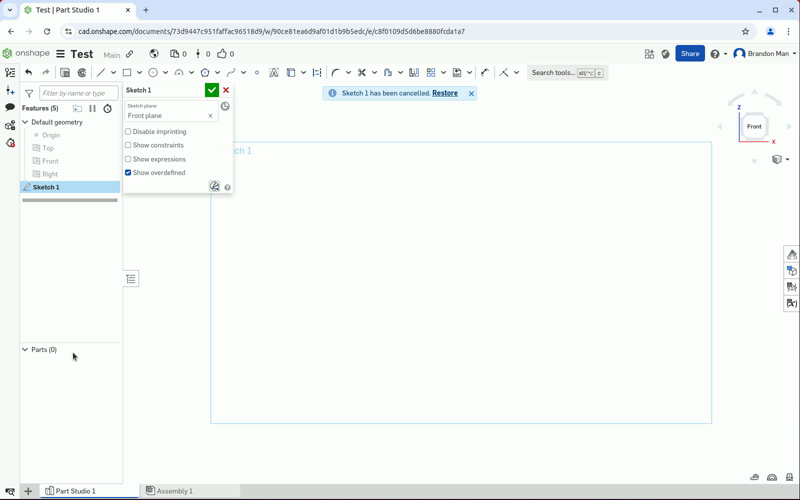
key(l)
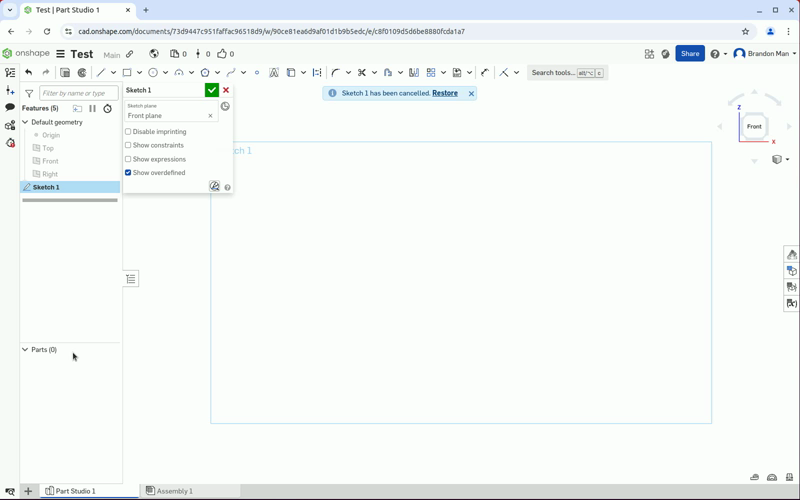
key_down(shift)
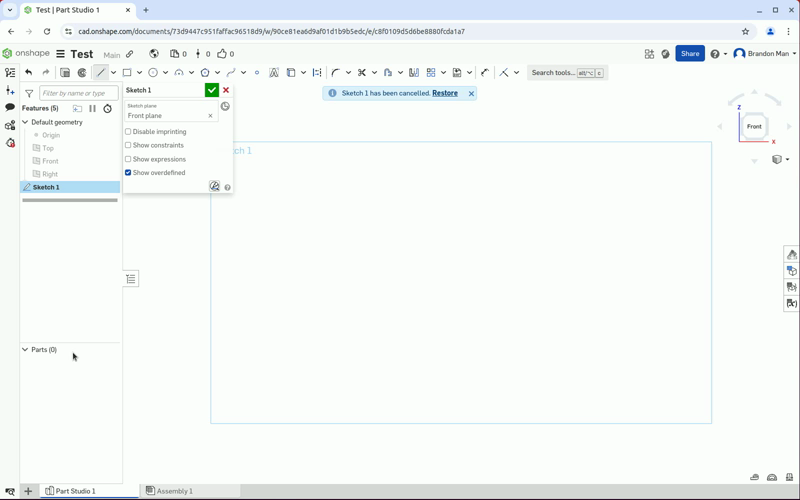
mouse_move(504, 336)
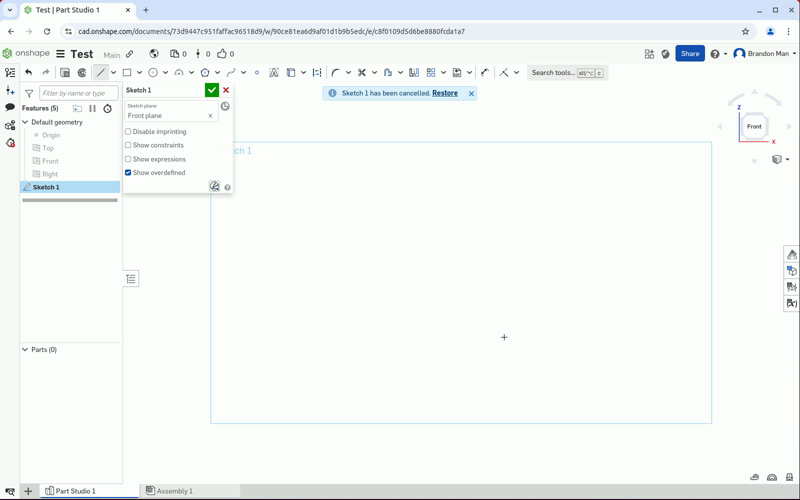
click(504, 336)
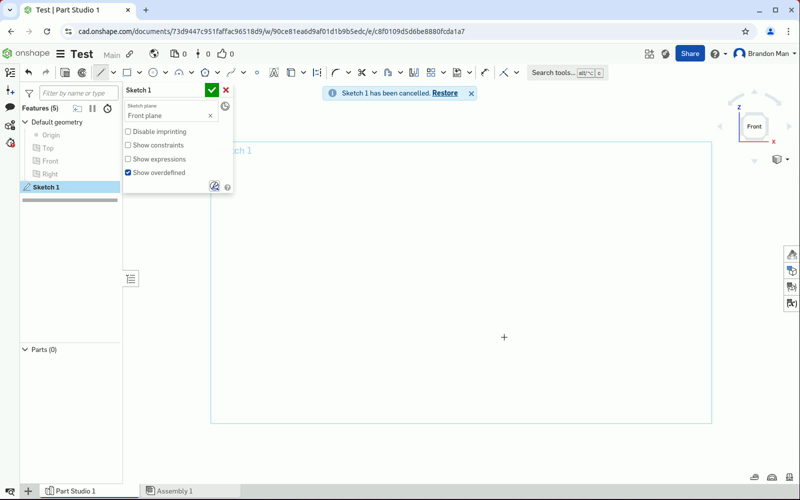
key_up(shift)
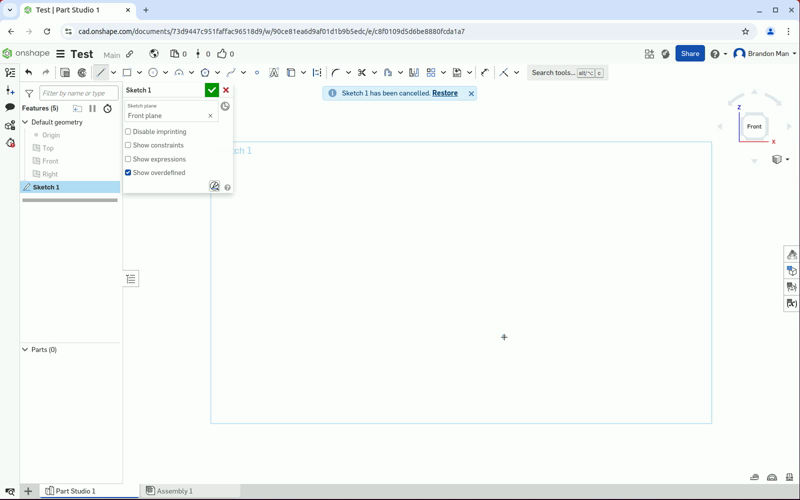
key_down(shift)
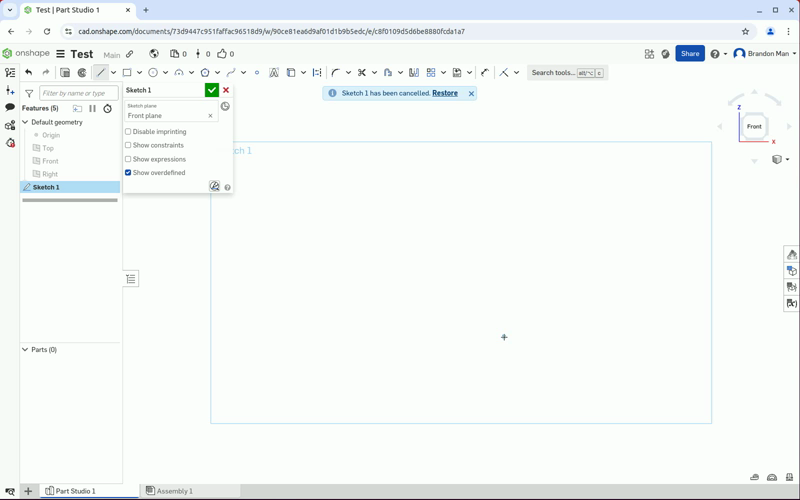
mouse_move(534, 336)
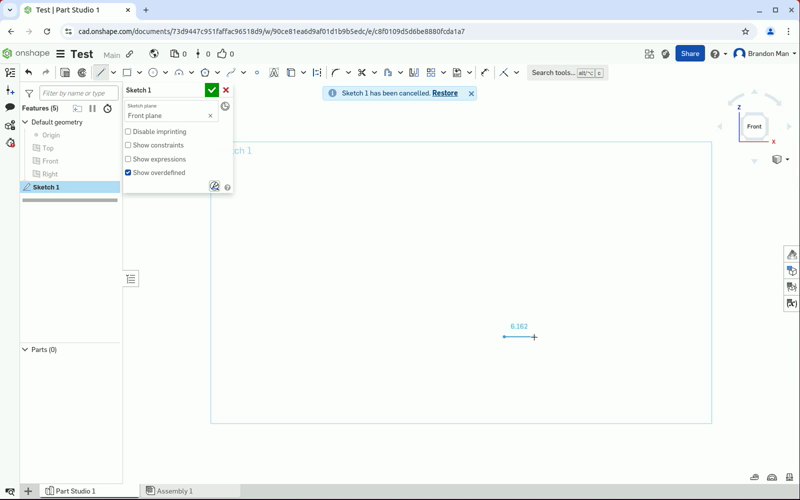
mouse_move(550, 336)
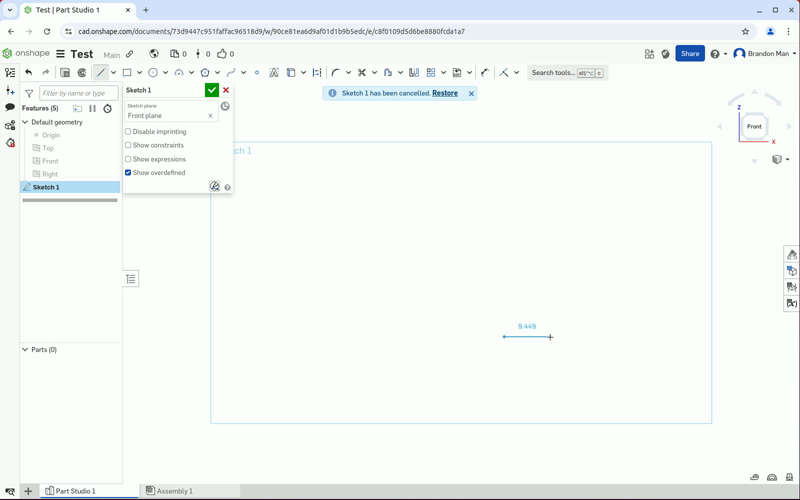
click(550, 336)
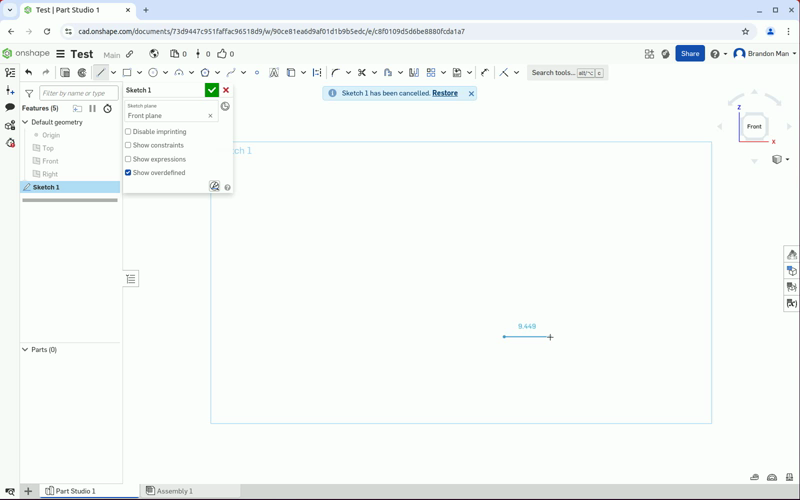
key_up(shift)
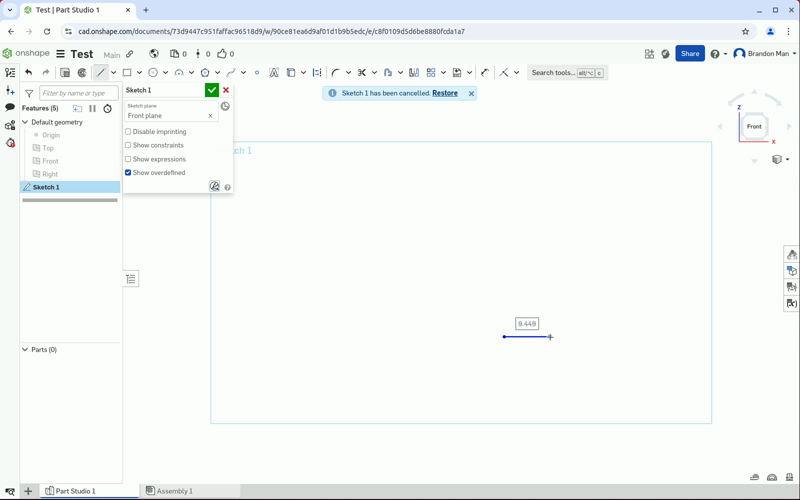
key_down(shift)
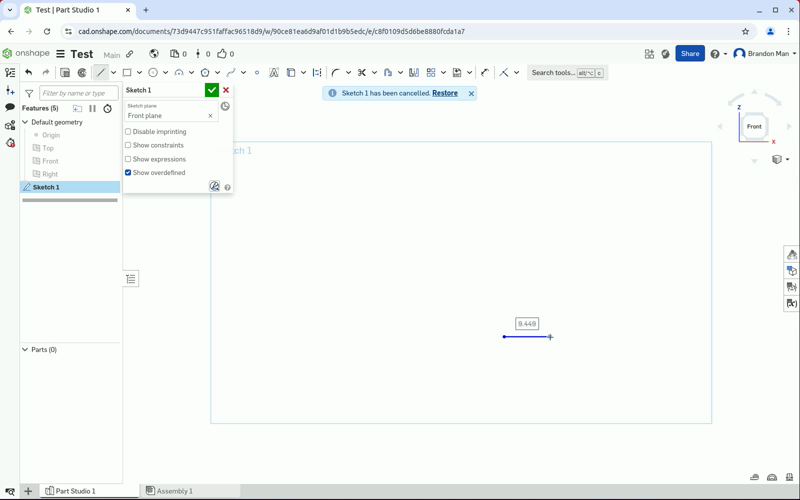
mouse_move(550, 230)
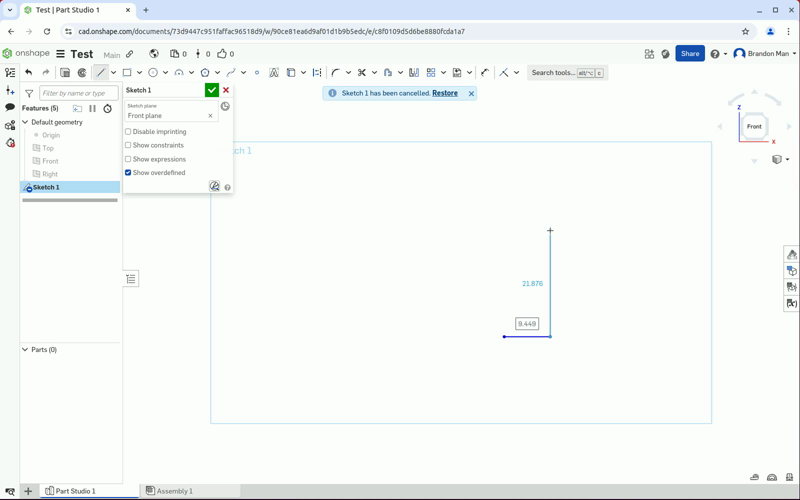
click(550, 230)
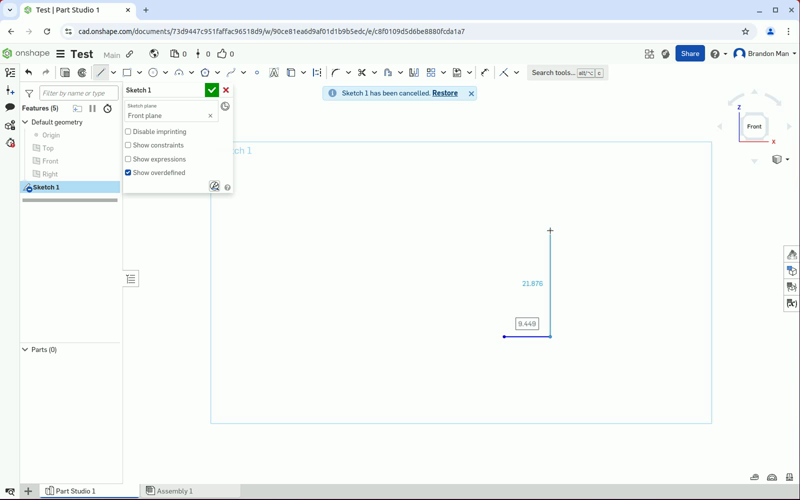
key_up(shift)
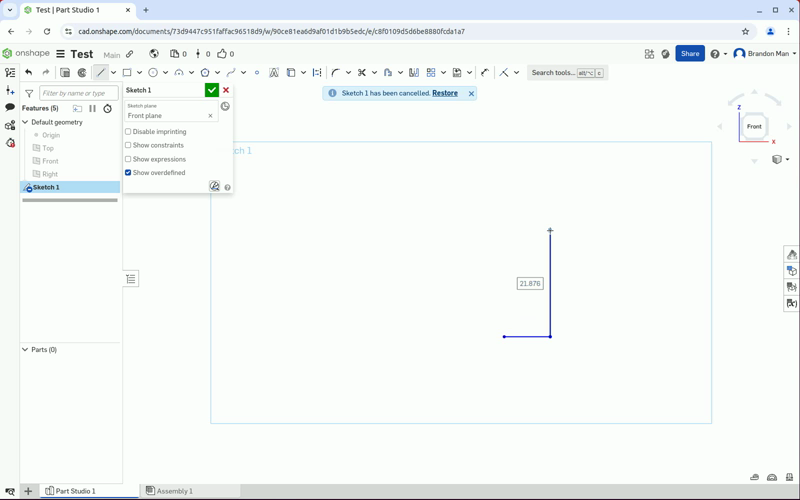
key_down(shift)
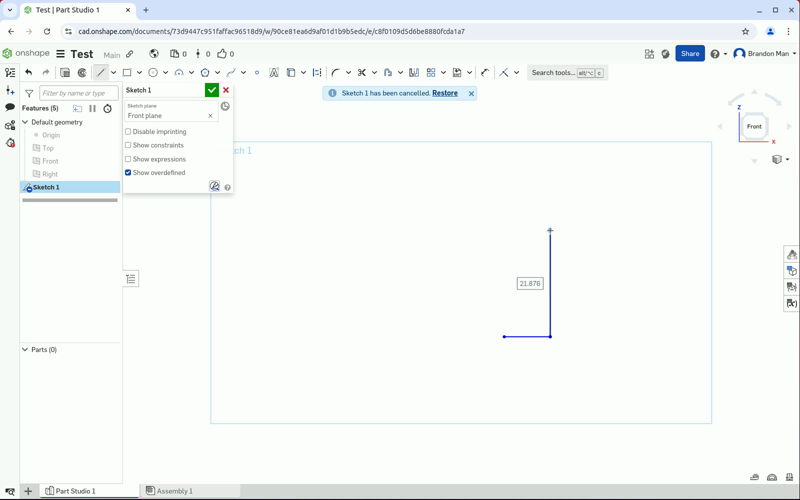
mouse_move(580, 230)
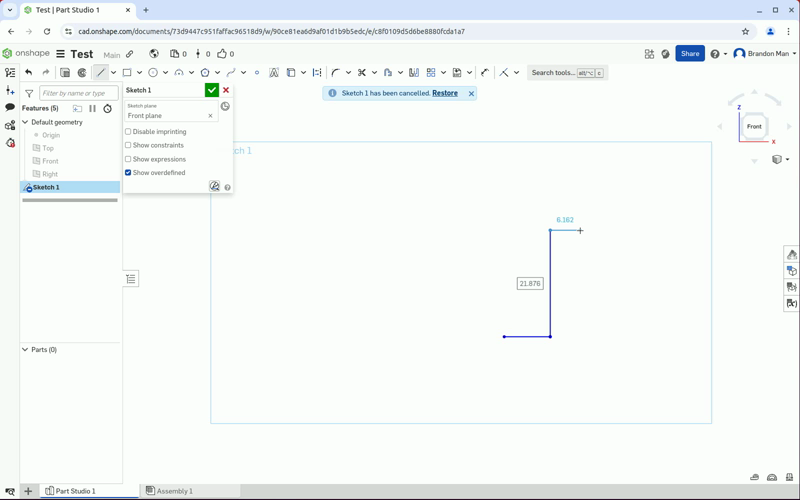
mouse_move(504, 230)
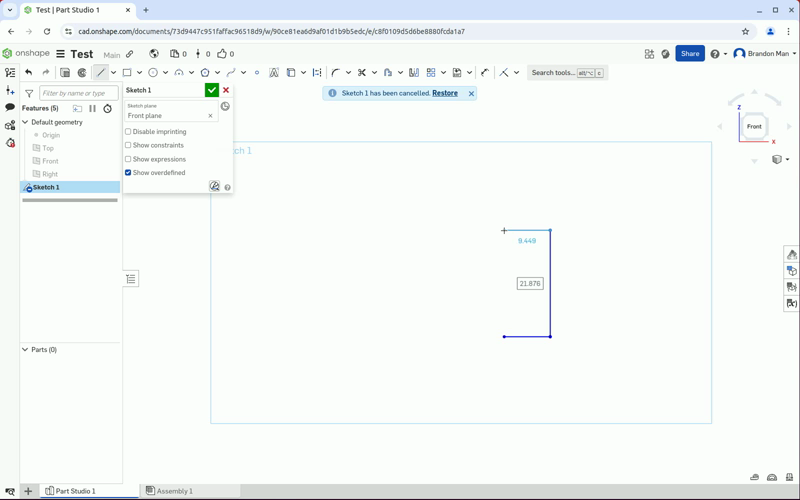
click(504, 230)
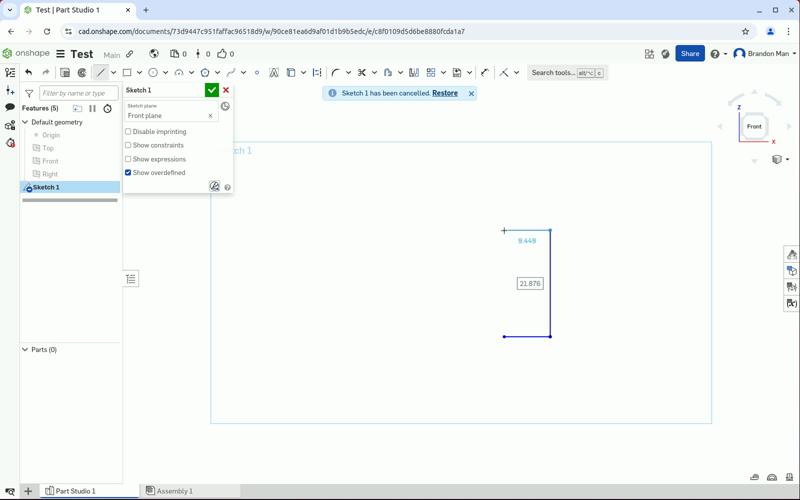
key_up(shift)
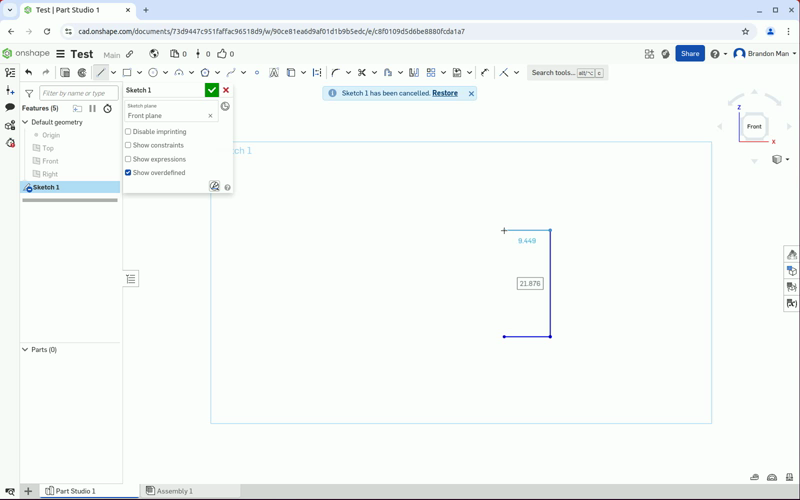
key_down(shift)
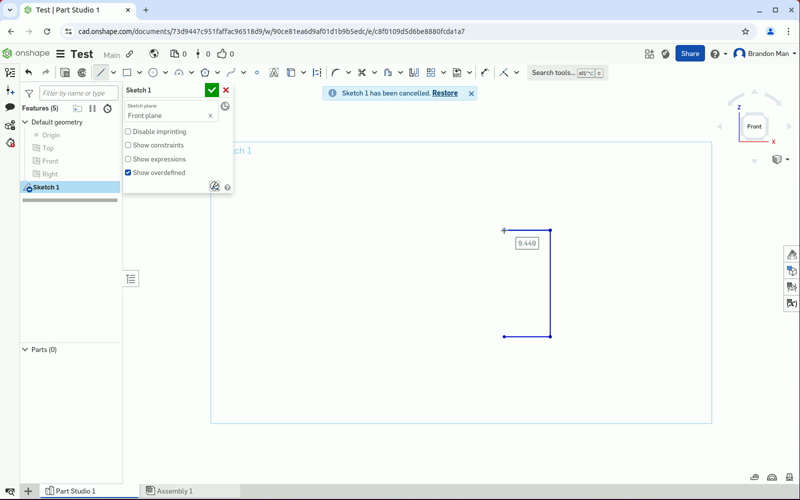
mouse_move(504, 336)
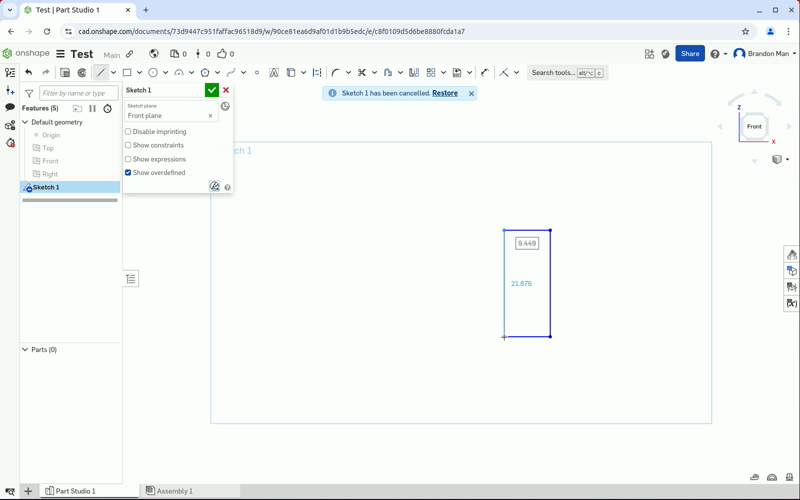
key_up(shift)
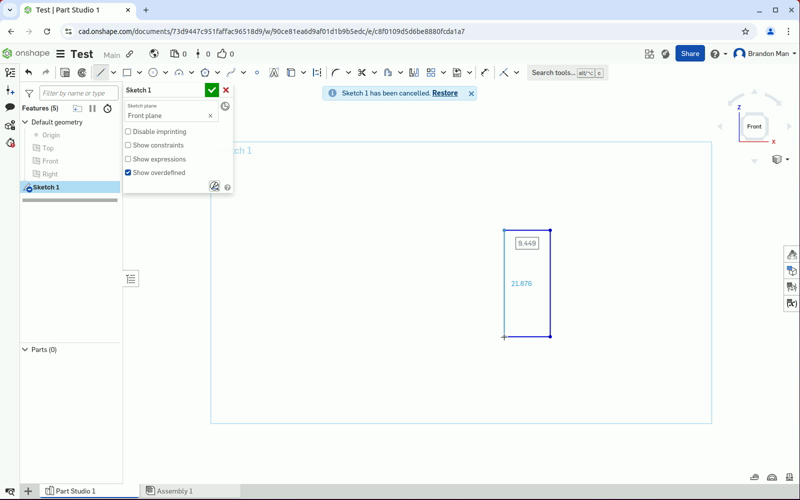
click(504, 336)
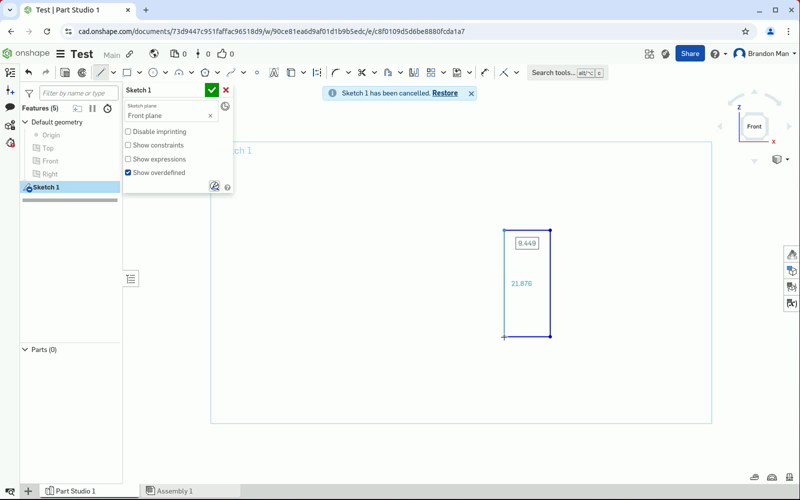
key(esc)
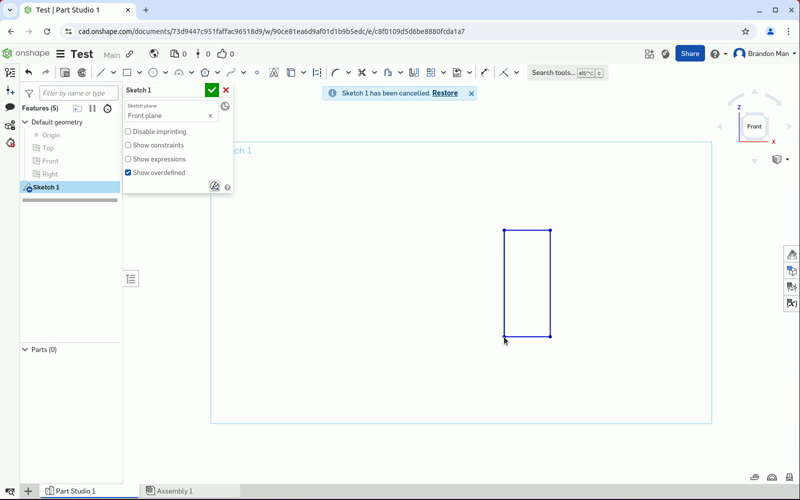
mouse_move(513, 255)
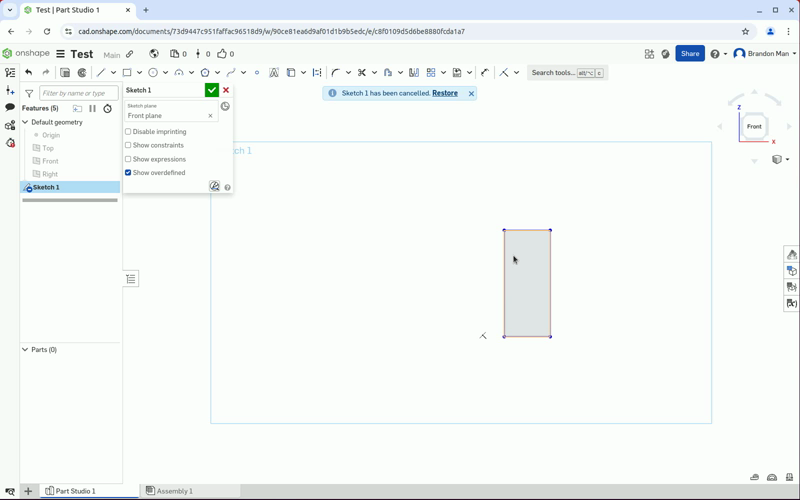
click(513, 255)
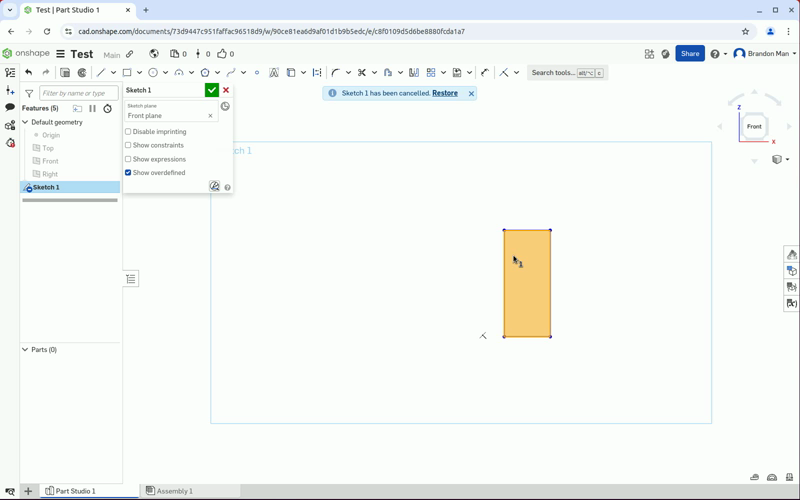
mouse_move(73, 352)
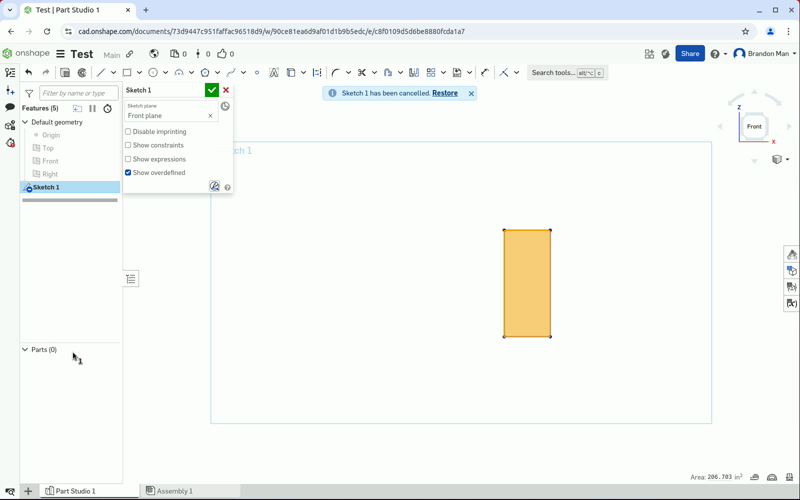
key(shift+y)
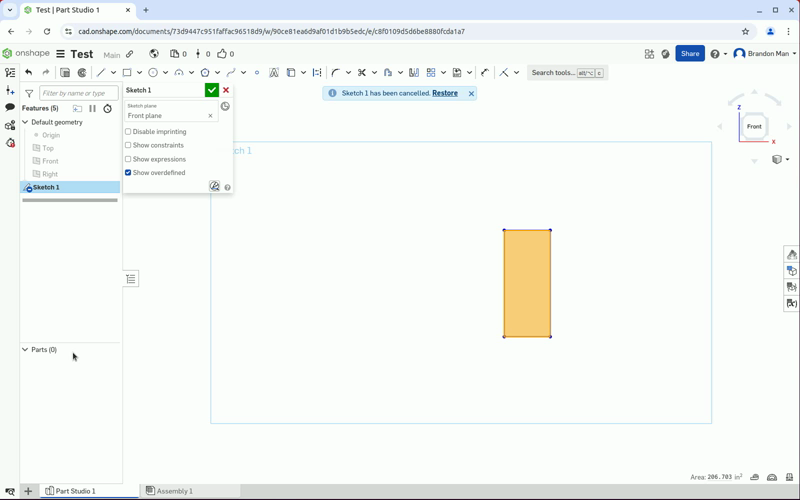
key(shift+e)
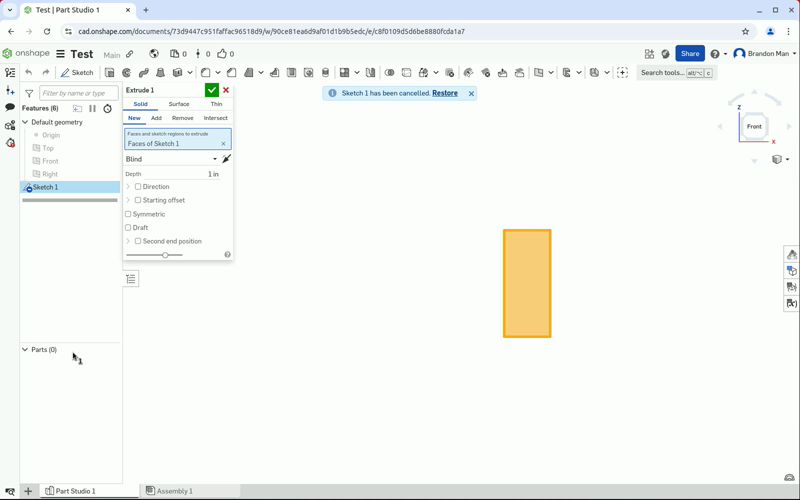
mouse_move(143, 106)
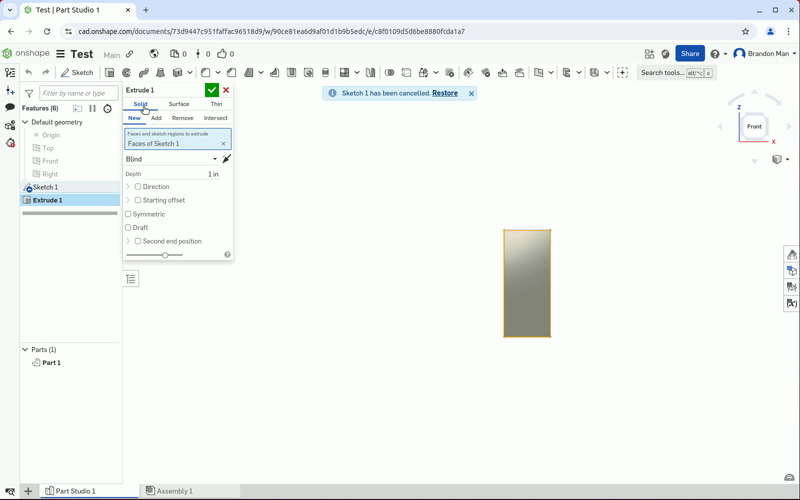
click(143, 106)
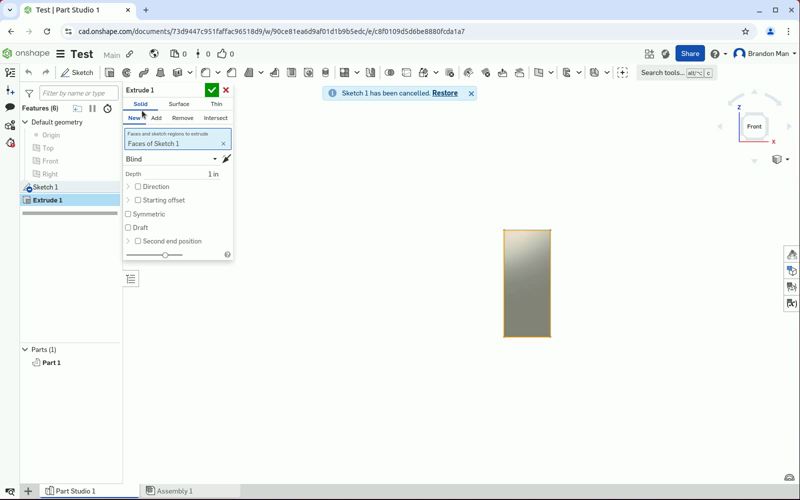
mouse_move(137, 120)
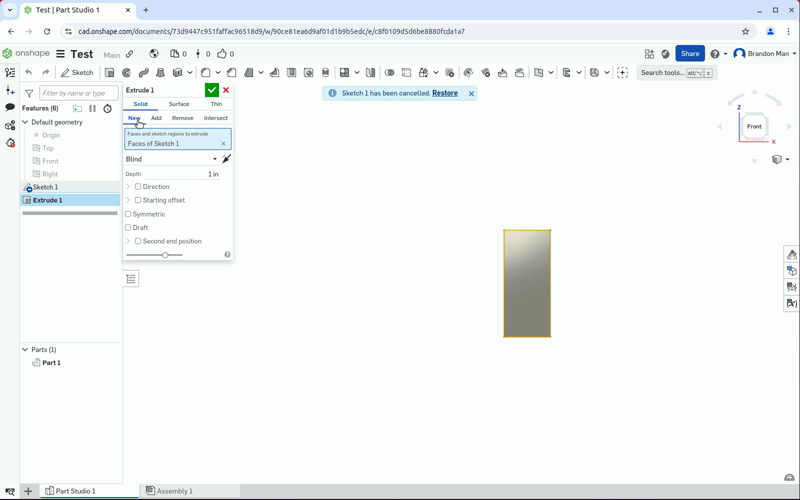
click(137, 120)
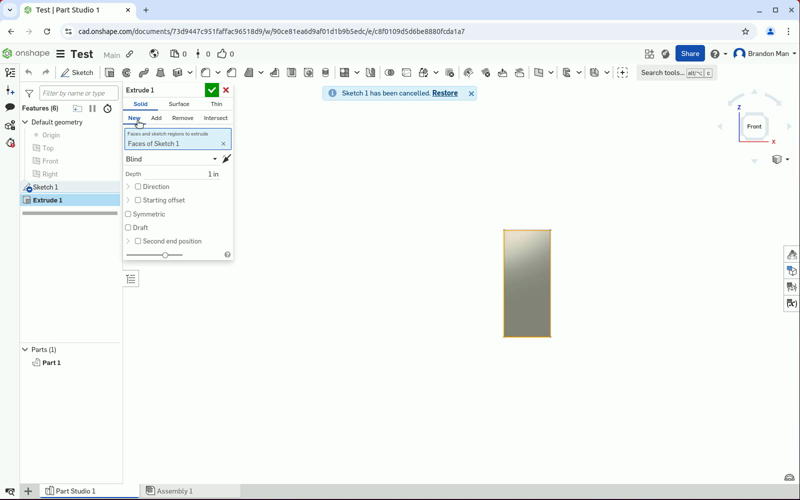
key(tab, 4)
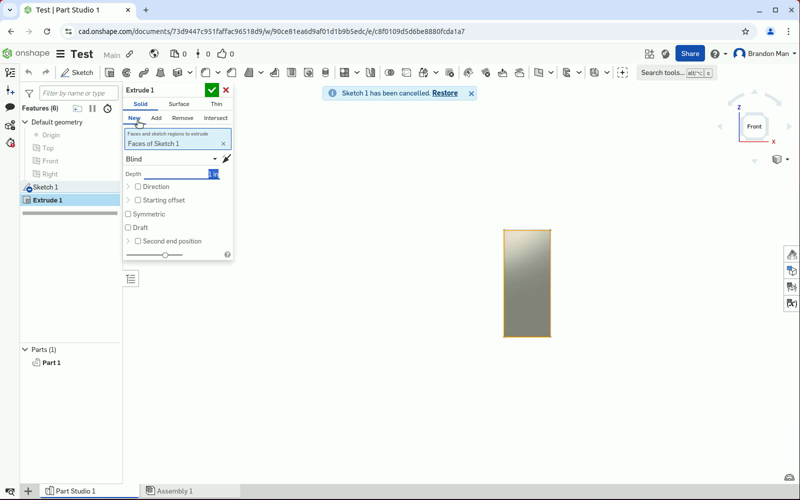
text(18.294)
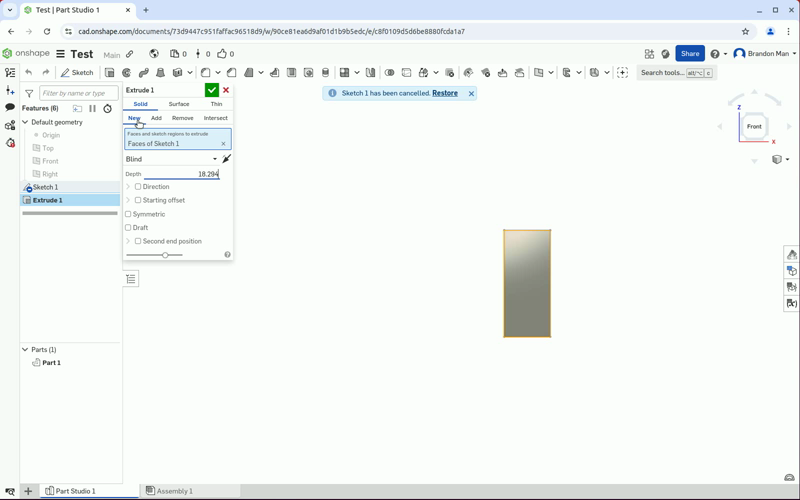
key(enter)
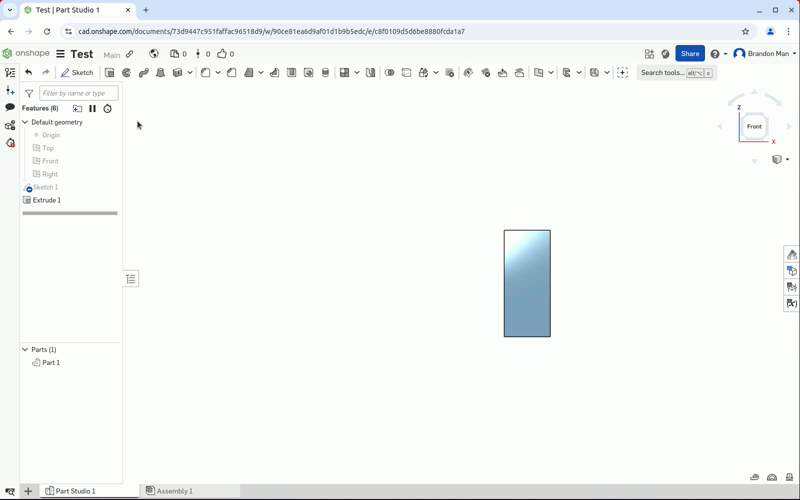
key(shift+h)
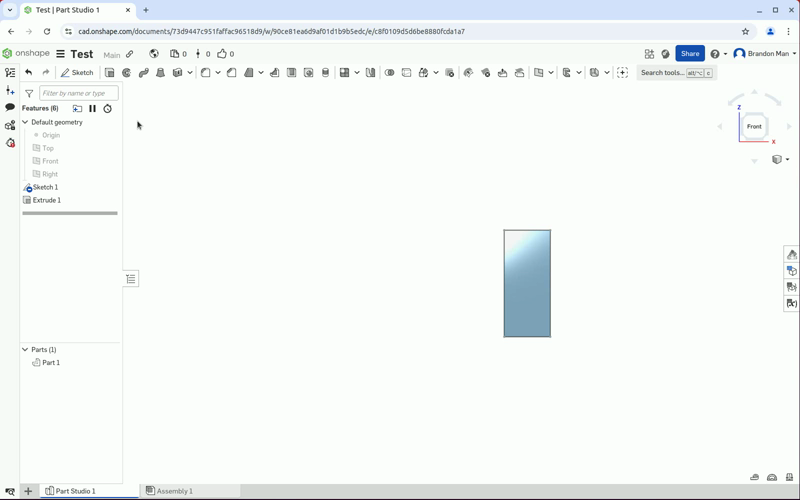
key(shift+h)
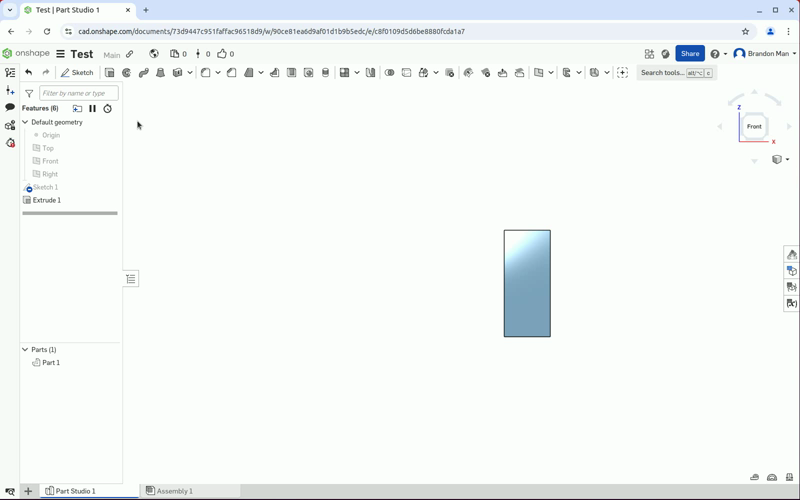
mouse_move(73, 189)
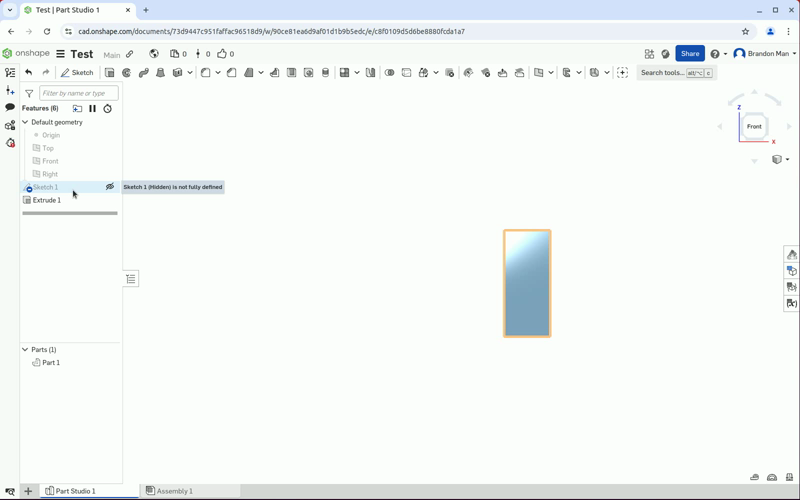
click(73, 189)
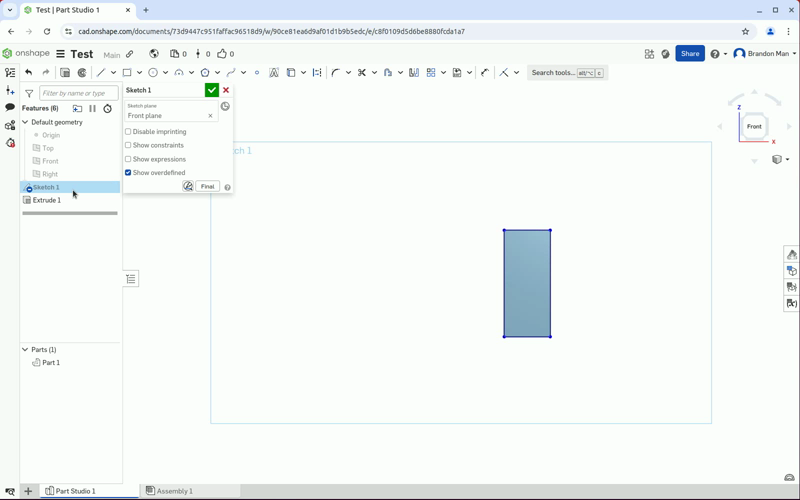
mouse_move(229, 92)
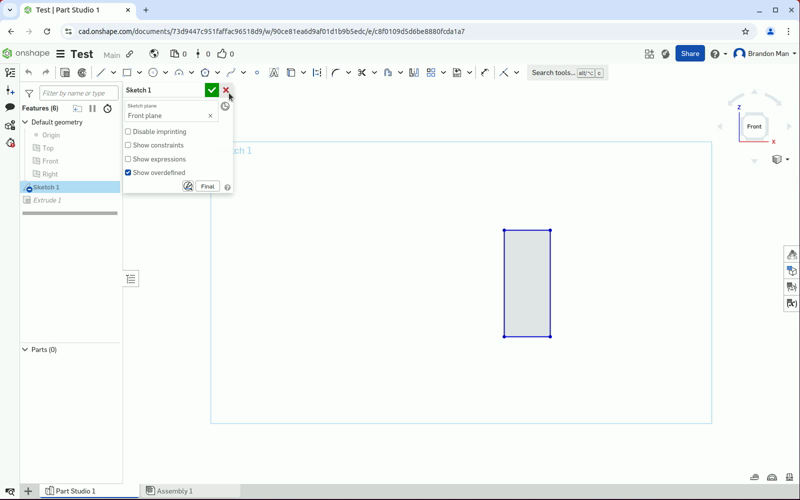
click(229, 92)
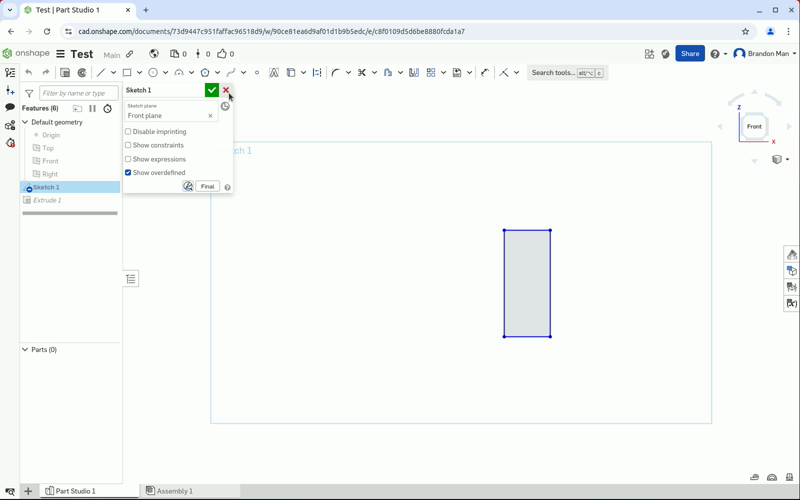
key(shift+s)
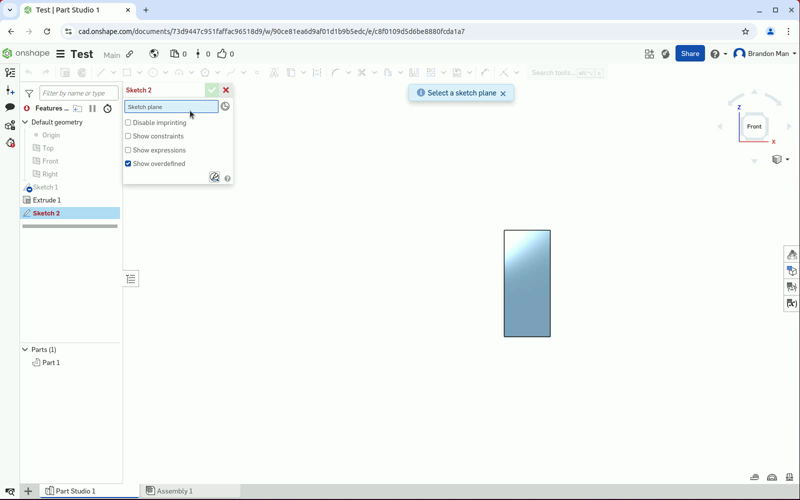
mouse_move(73, 163)
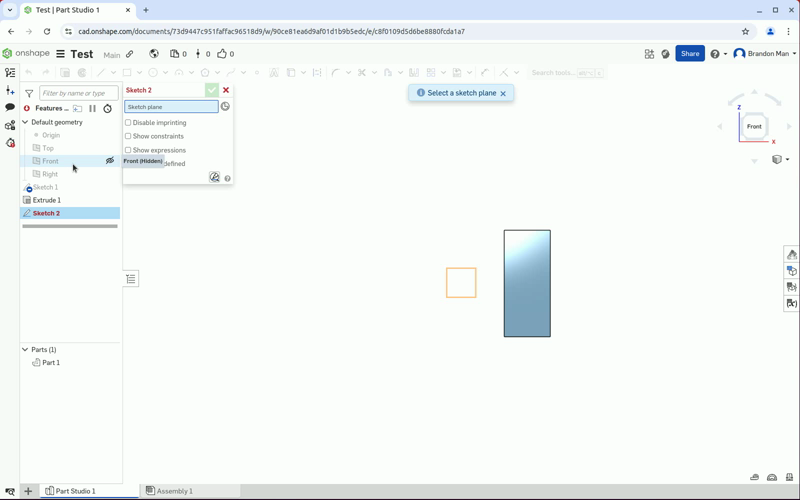
click(73, 163)
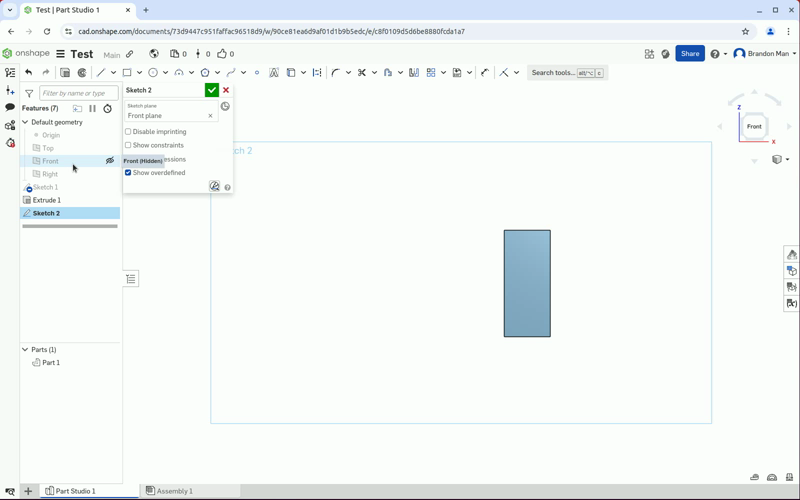
mouse_move(73, 352)
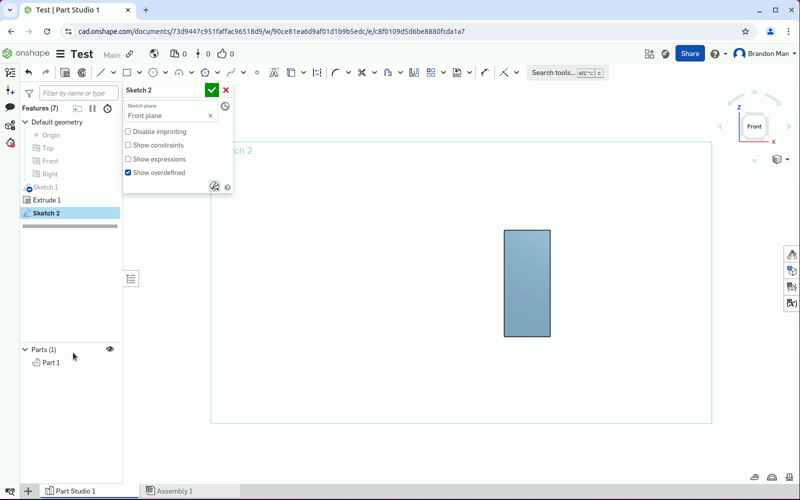
key(y)
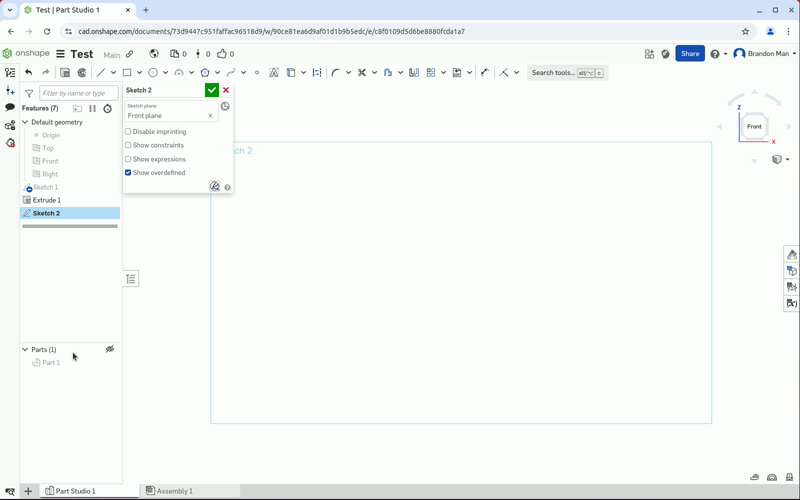
key(l)
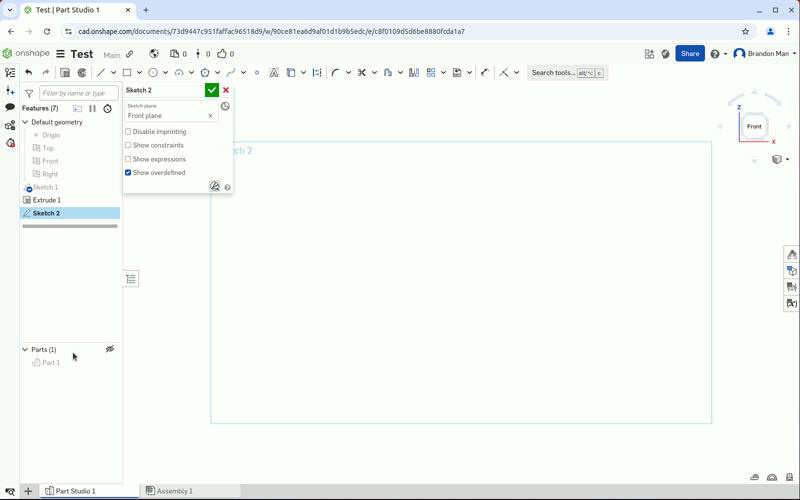
key_down(shift)
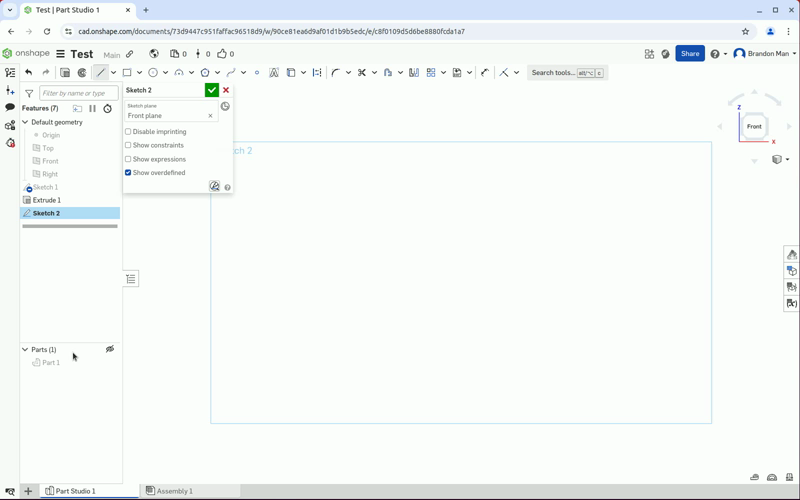
mouse_move(371, 336)
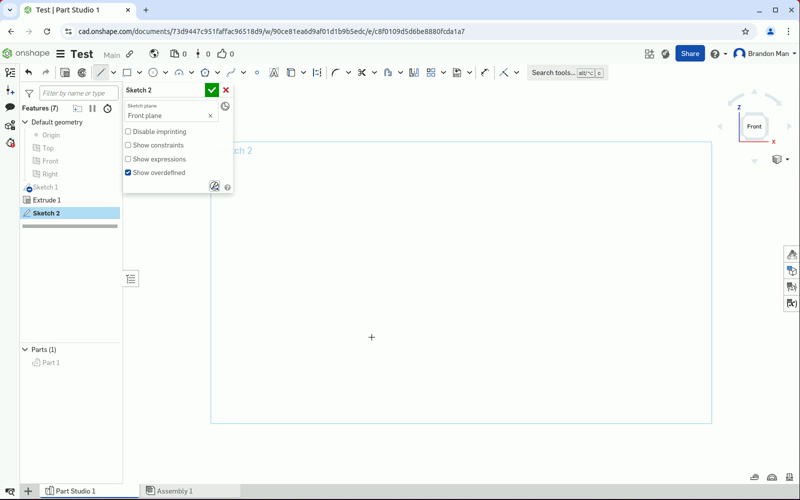
click(371, 336)
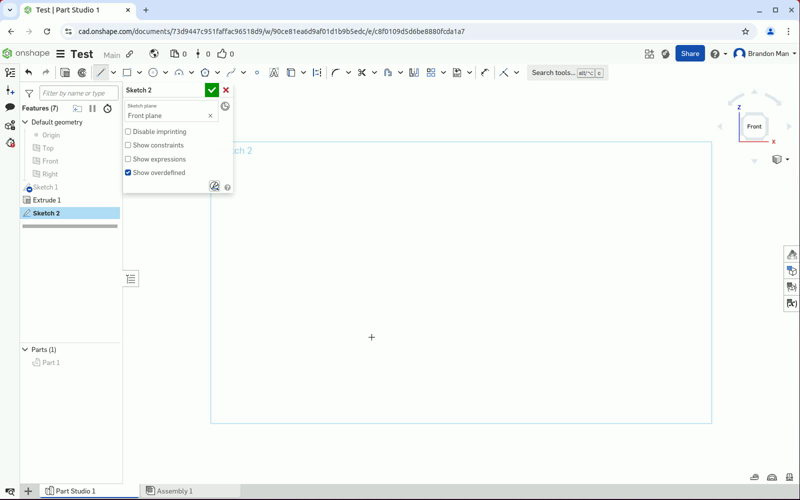
key_up(shift)
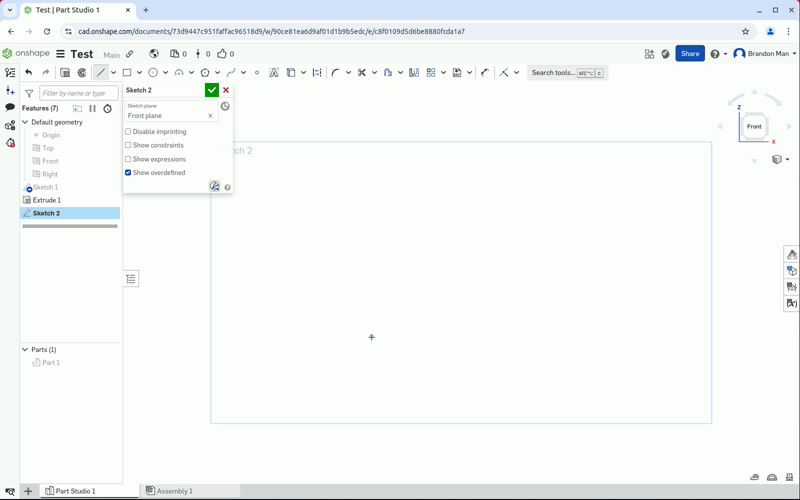
key_down(shift)
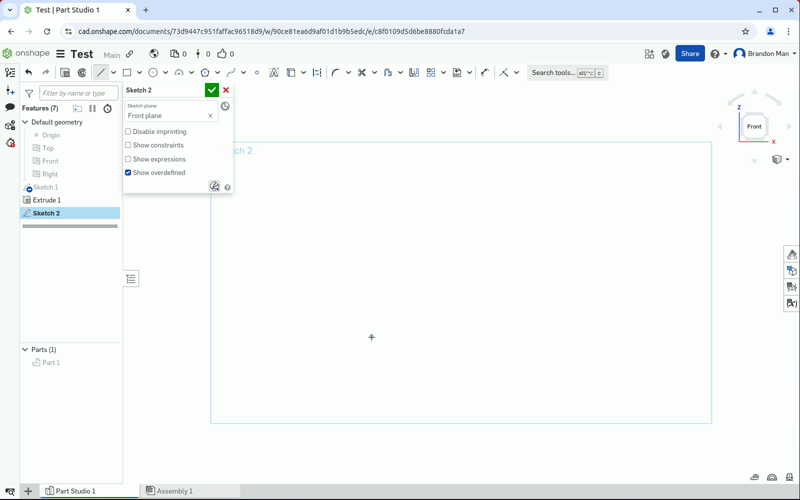
mouse_move(401, 336)
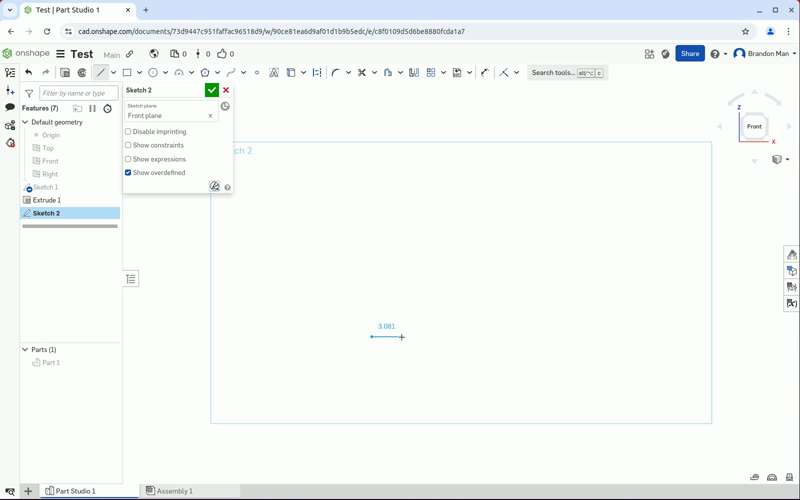
mouse_move(417, 336)
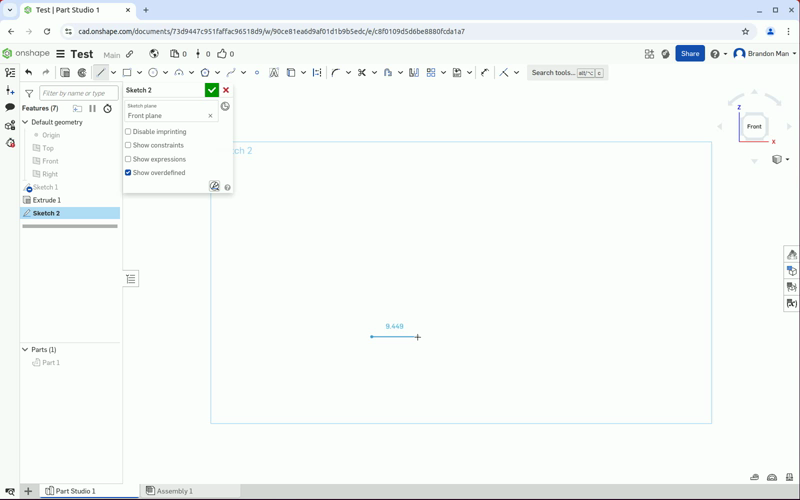
click(417, 336)
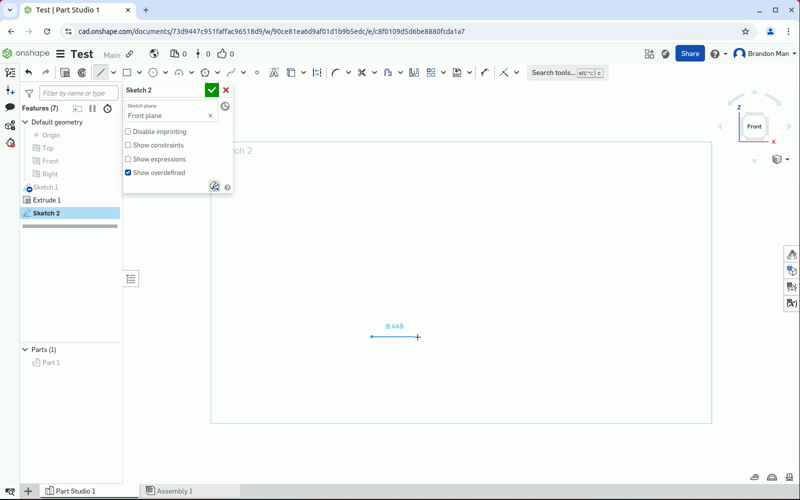
key_up(shift)
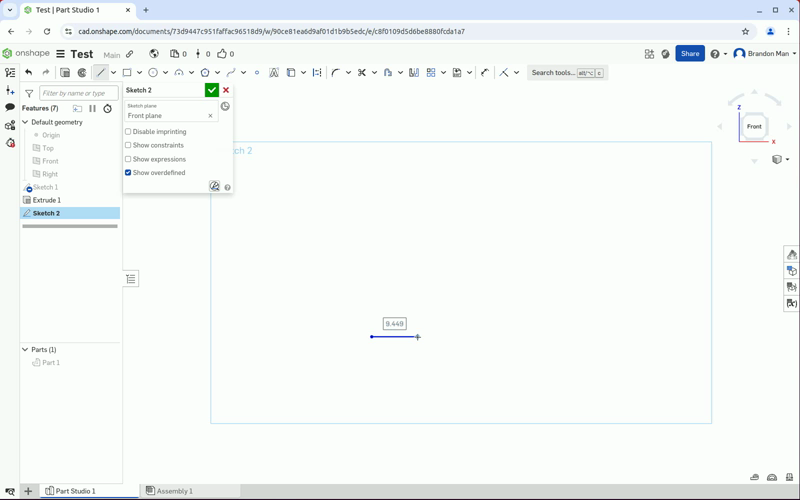
key_down(shift)
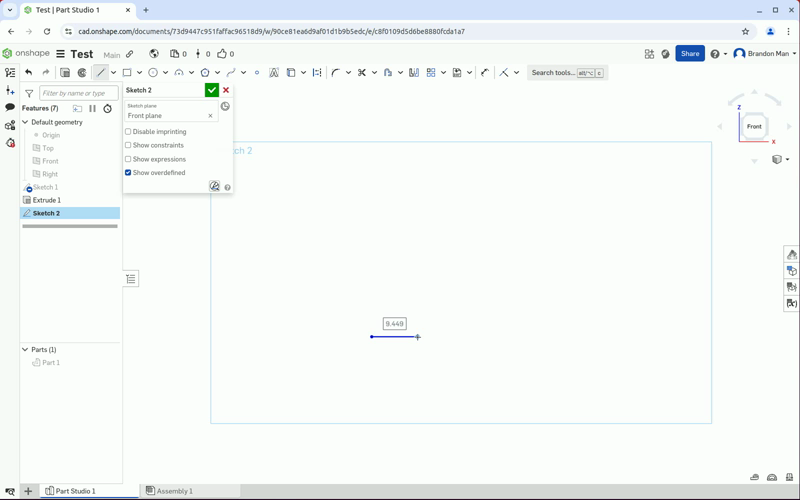
mouse_move(417, 230)
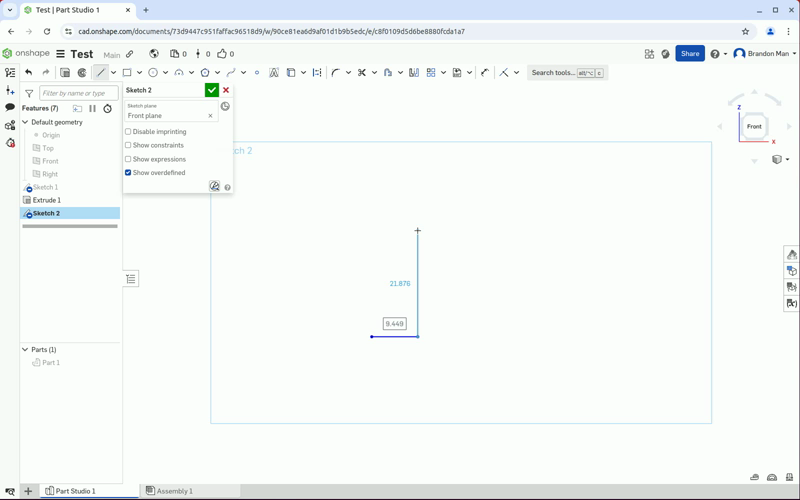
click(417, 230)
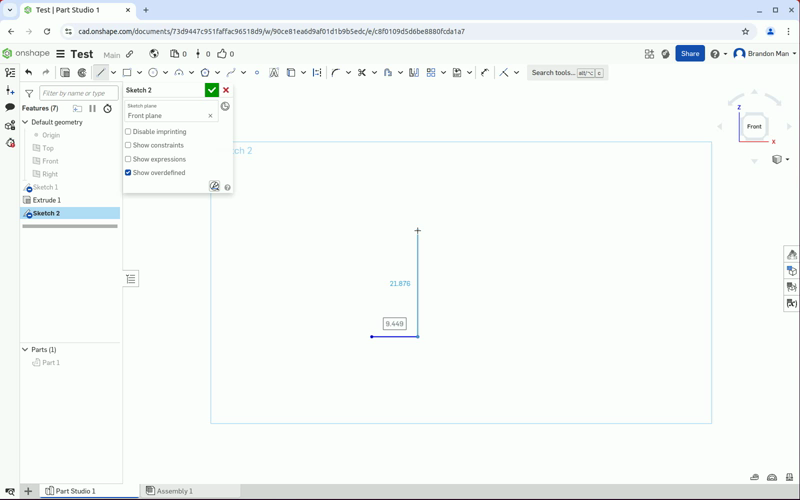
key_up(shift)
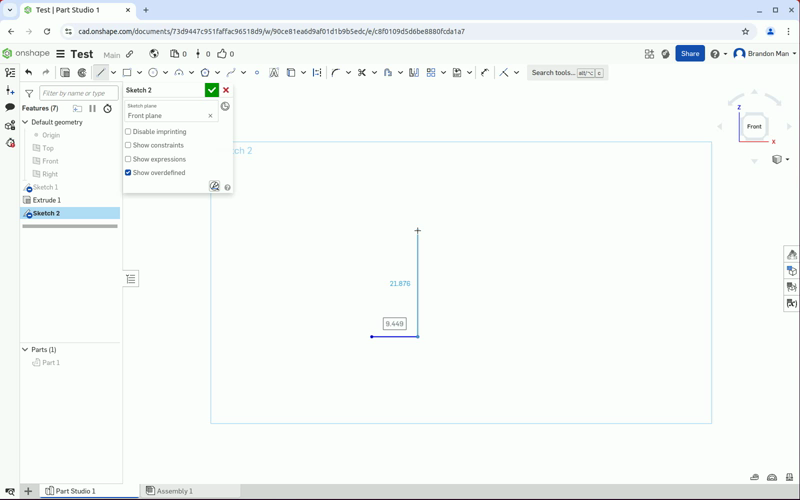
key_down(shift)
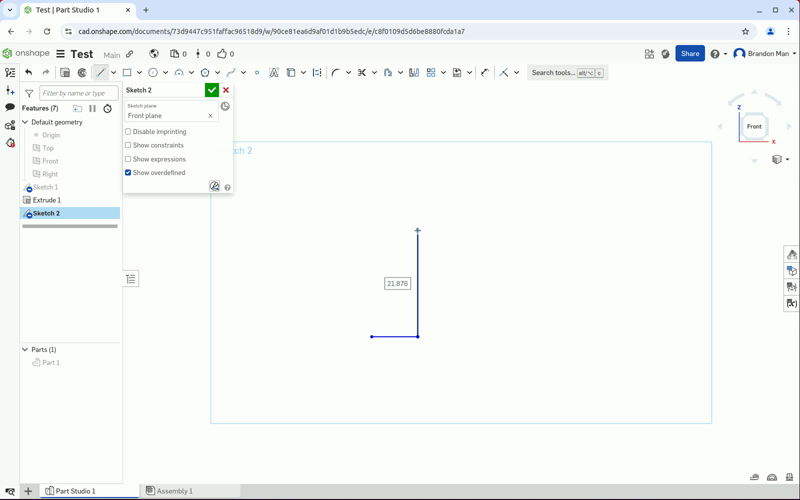
mouse_move(447, 230)
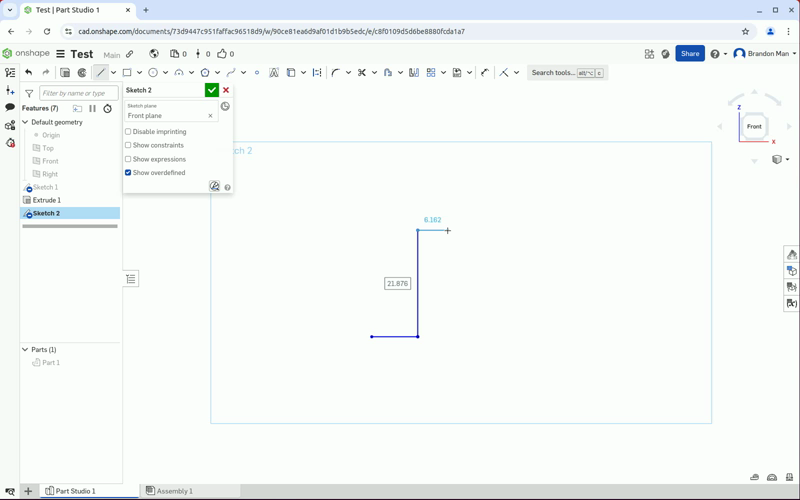
mouse_move(371, 230)
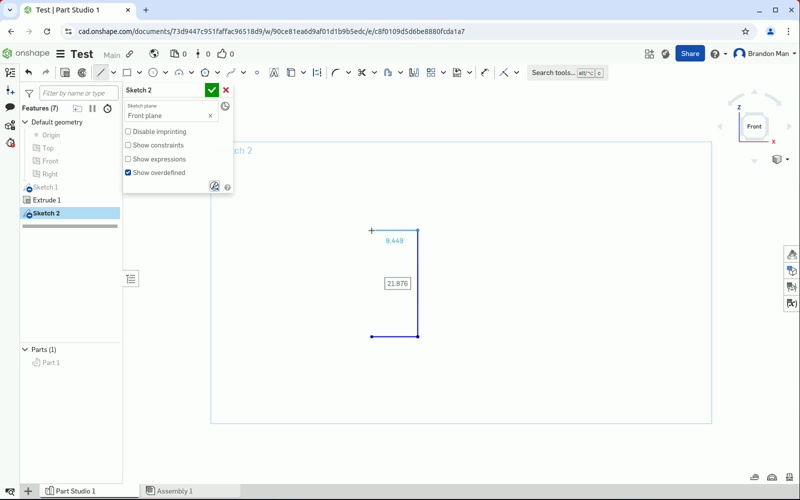
click(371, 230)
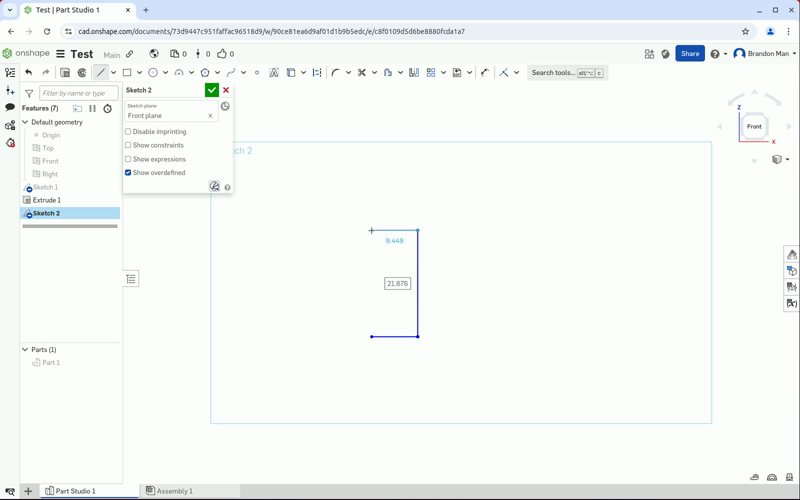
key_up(shift)
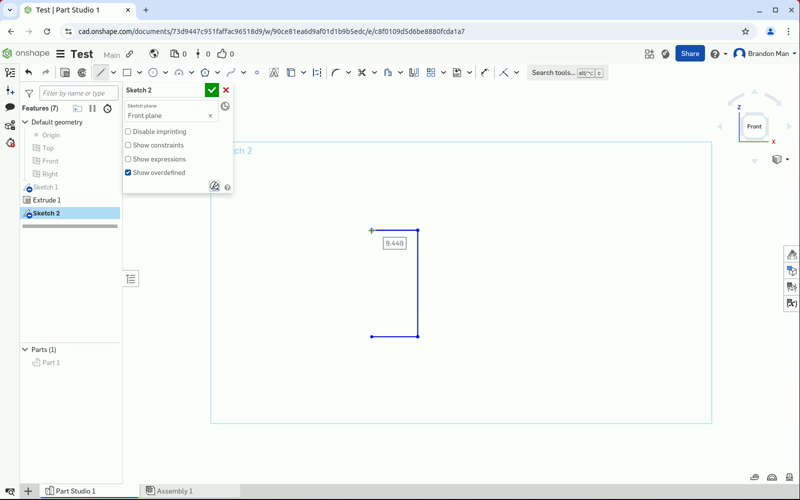
key_down(shift)
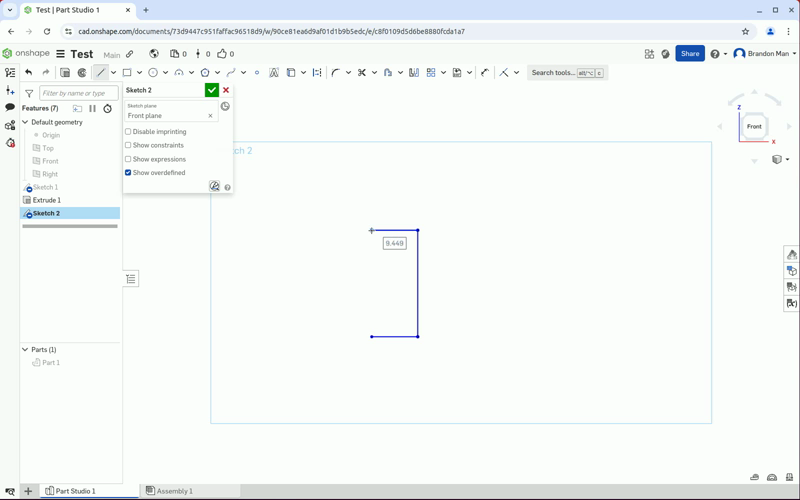
mouse_move(371, 336)
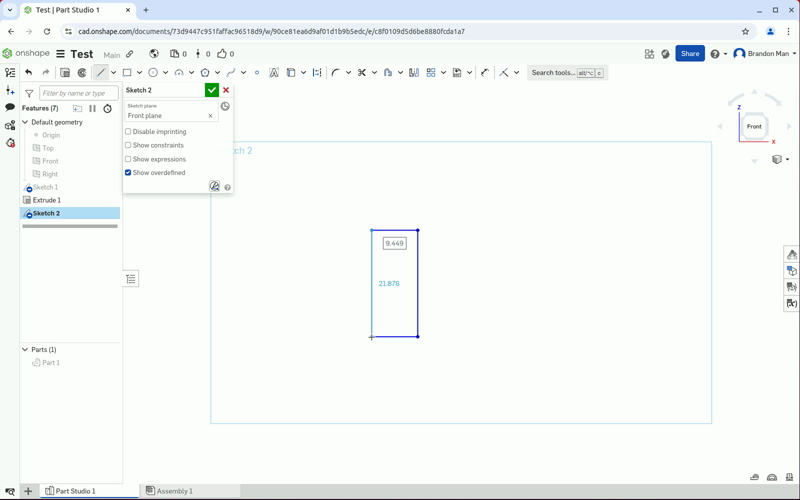
key_up(shift)
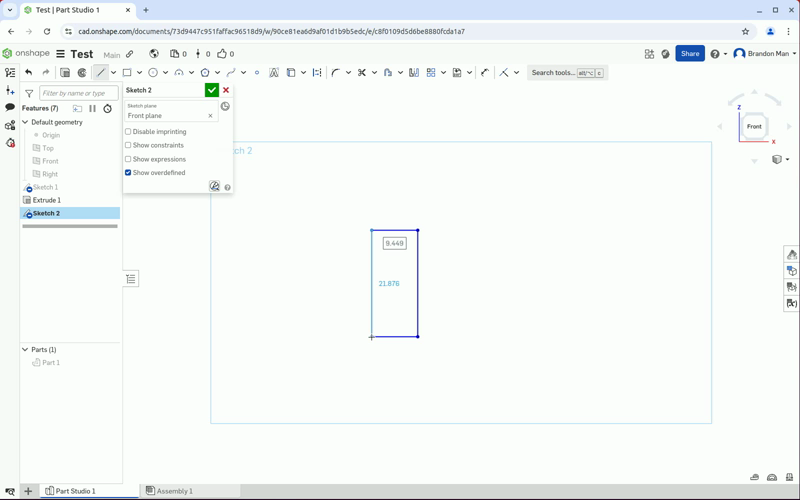
click(371, 336)
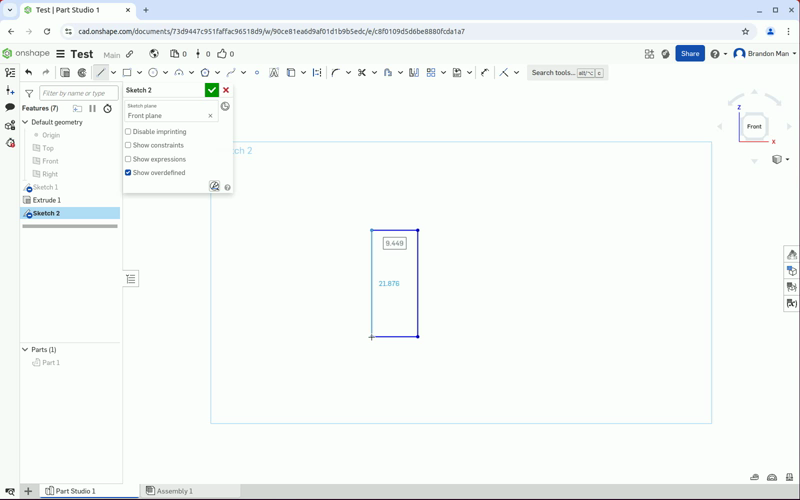
key(esc)
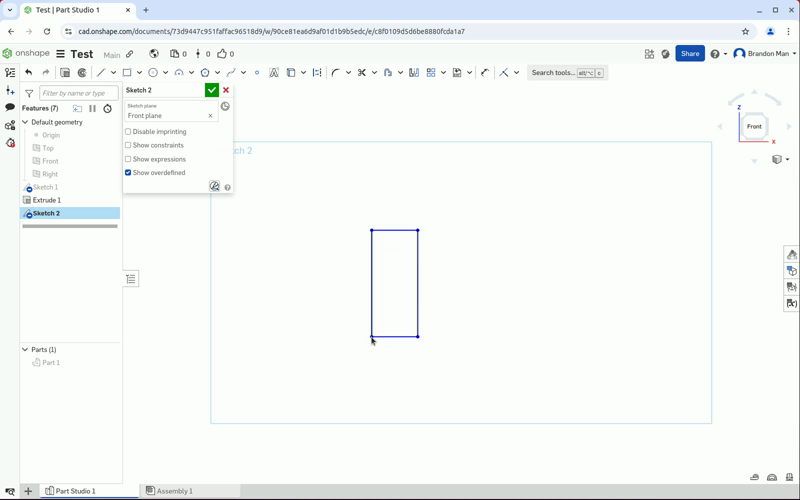
mouse_move(410, 270)
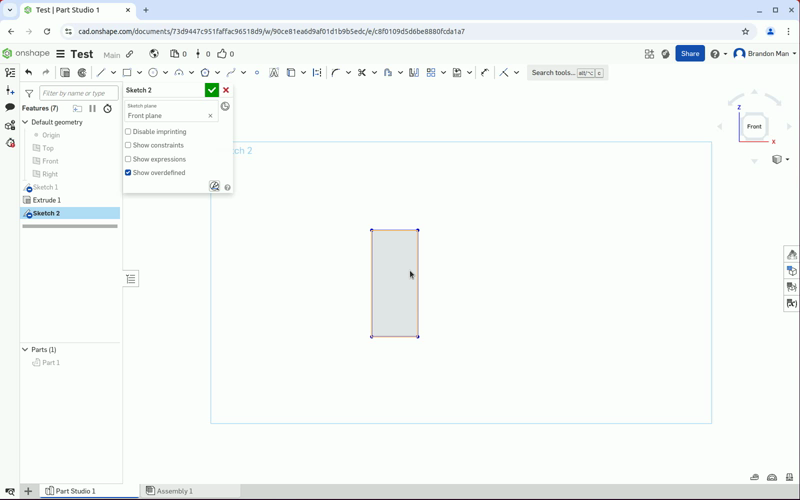
click(410, 270)
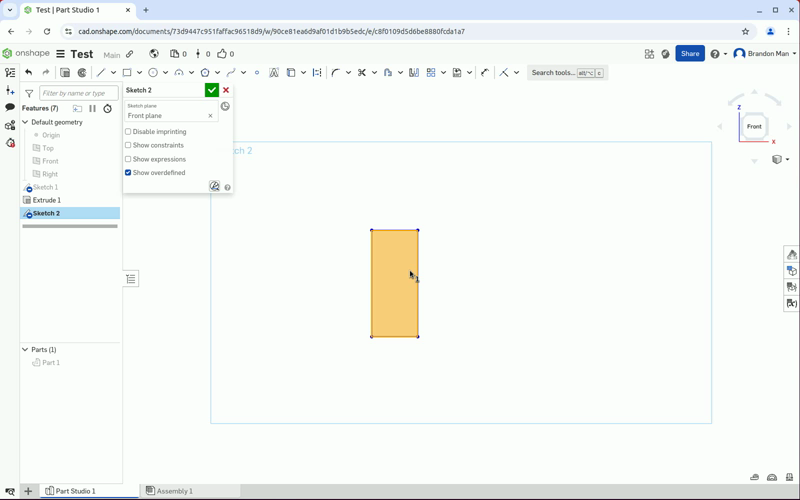
mouse_move(73, 352)
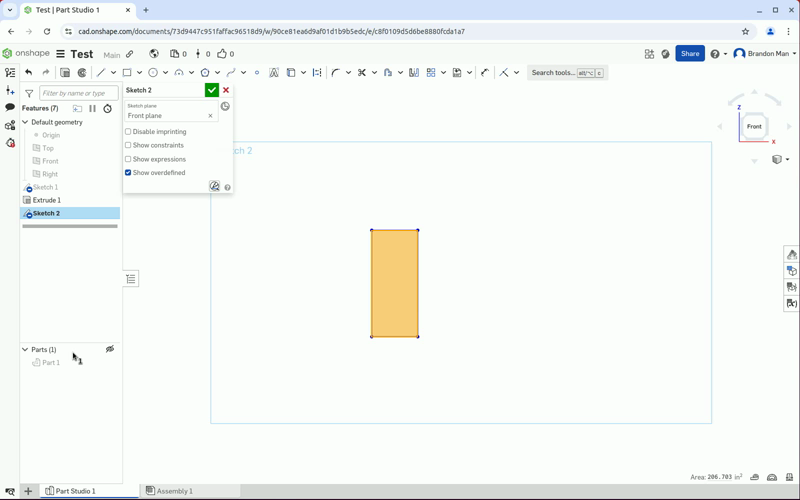
key(shift+y)
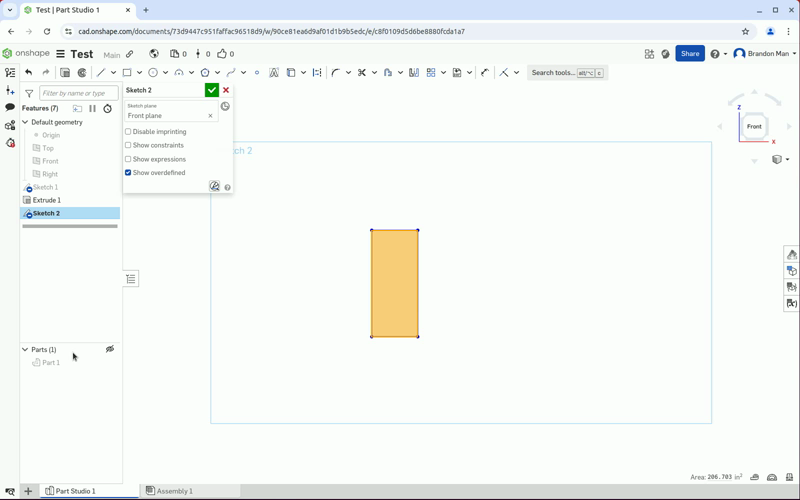
key(shift+e)
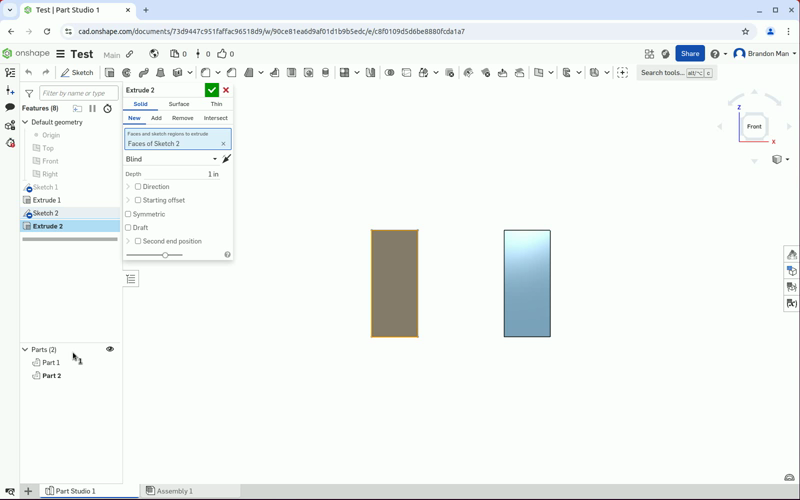
mouse_move(143, 106)
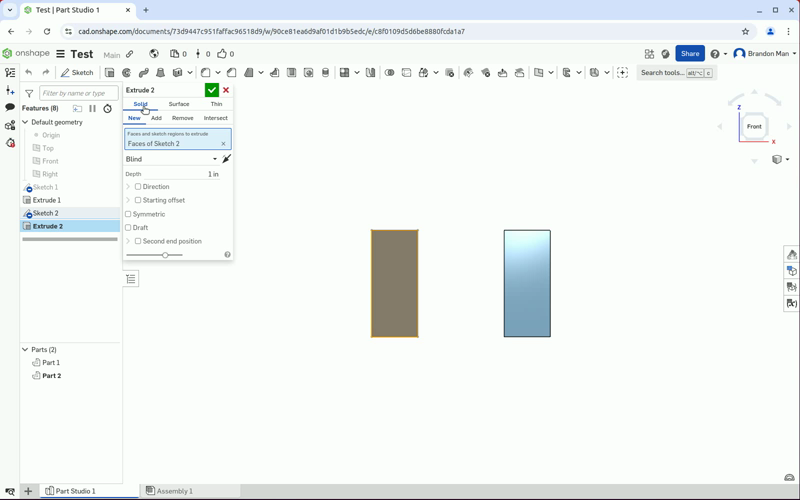
click(143, 106)
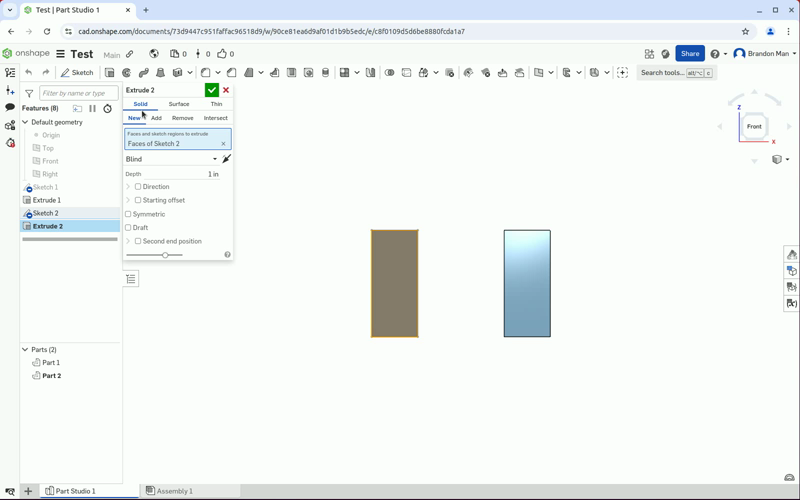
mouse_move(137, 120)
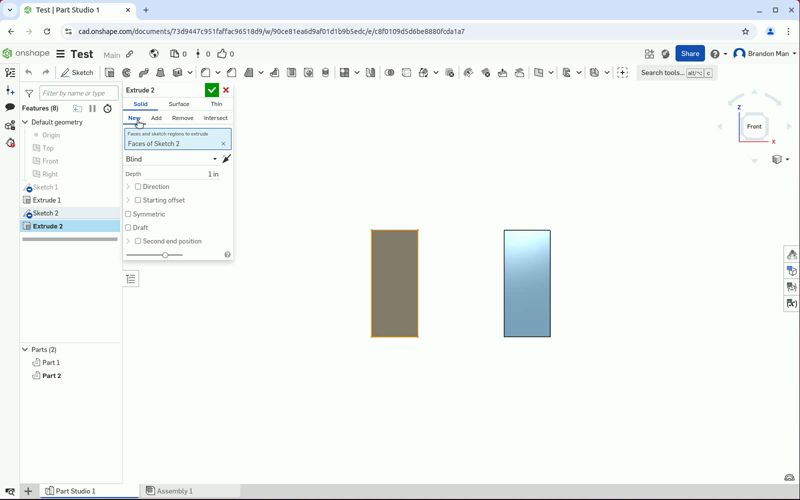
click(137, 120)
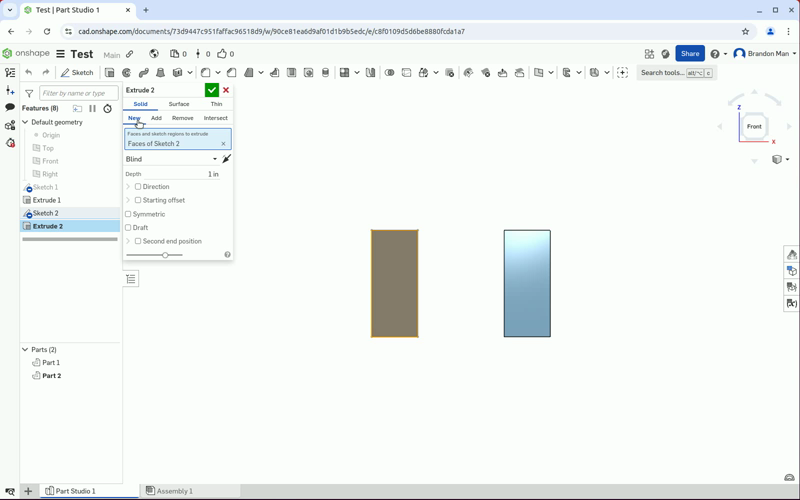
key(tab, 4)
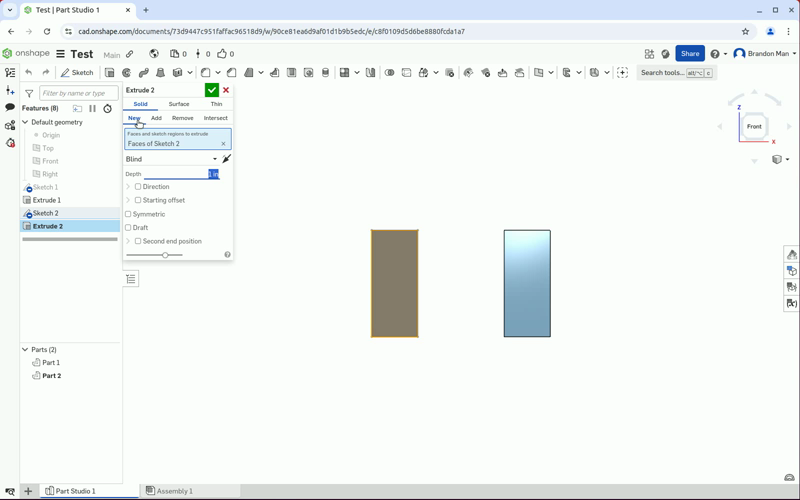
text(18.294)
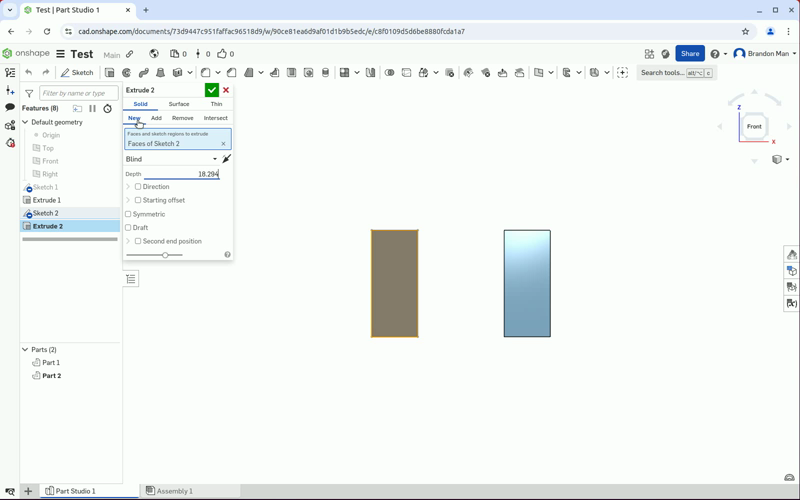
key(enter)
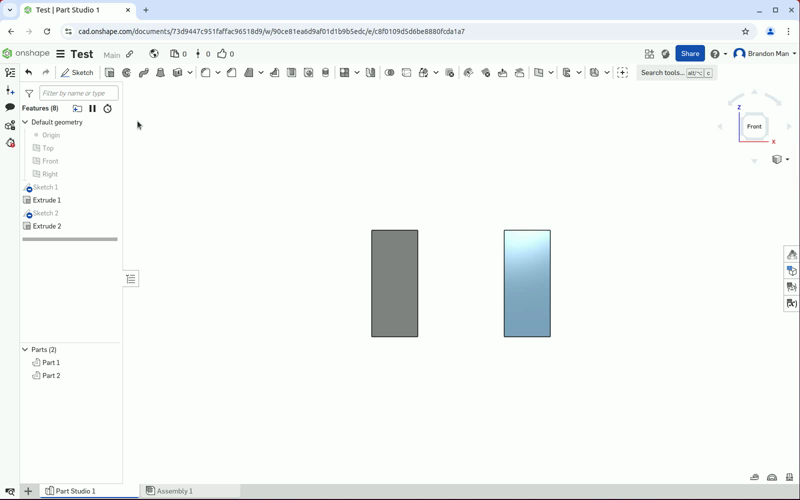
key(shift+h)
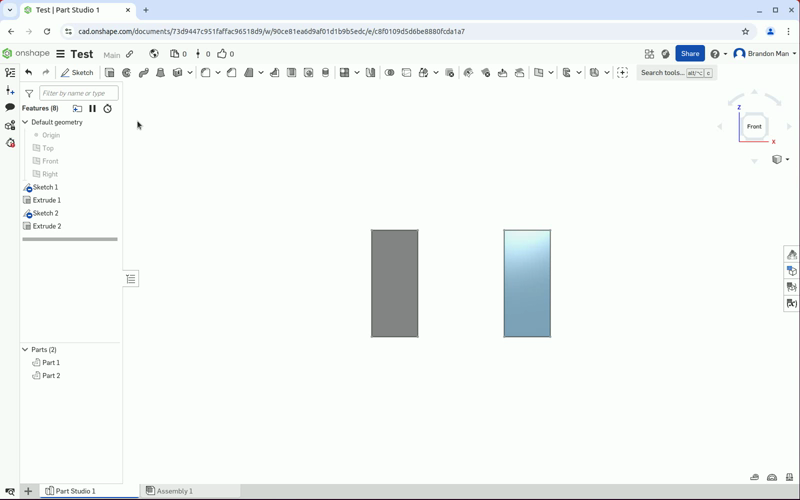
key(shift+h)
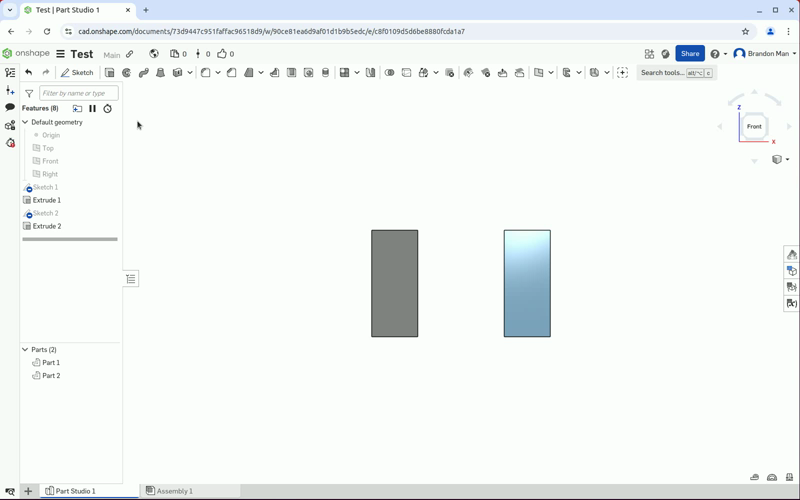
mouse_move(73, 189)
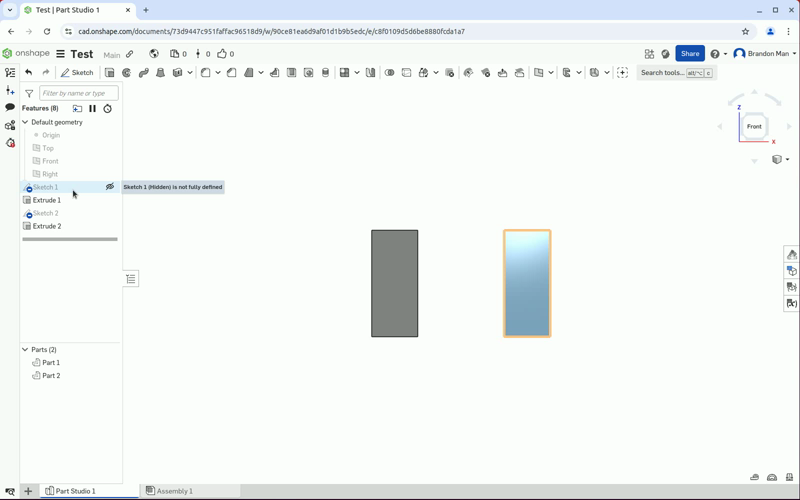
click(73, 189)
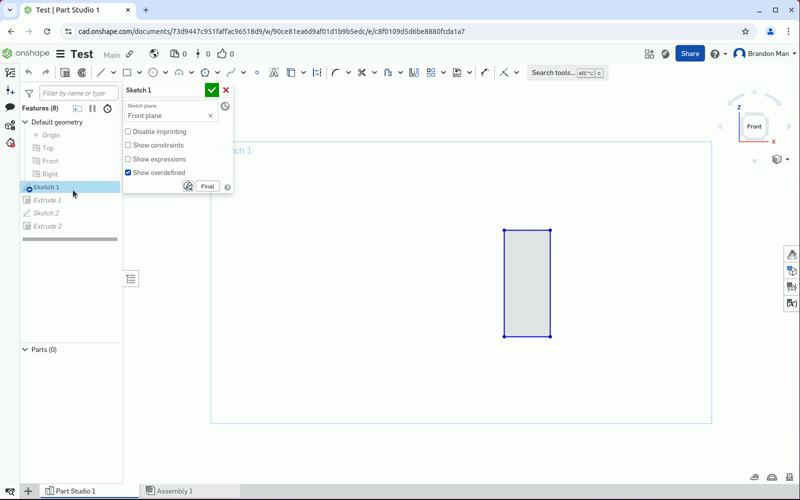
mouse_move(229, 92)
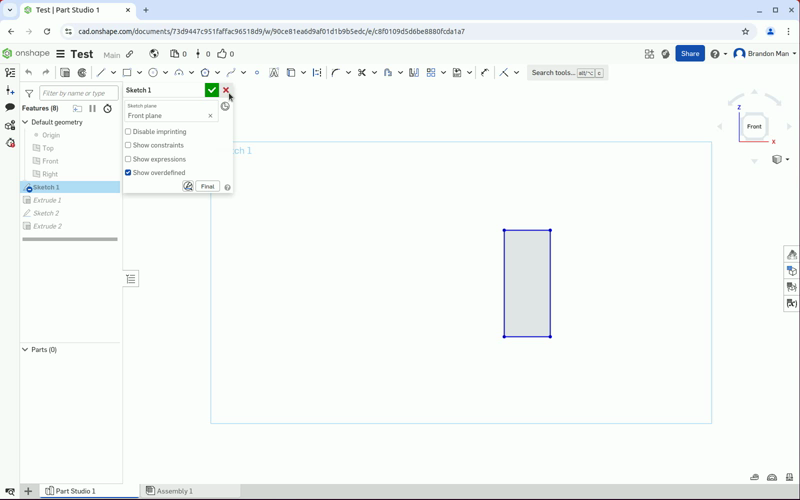
click(229, 92)
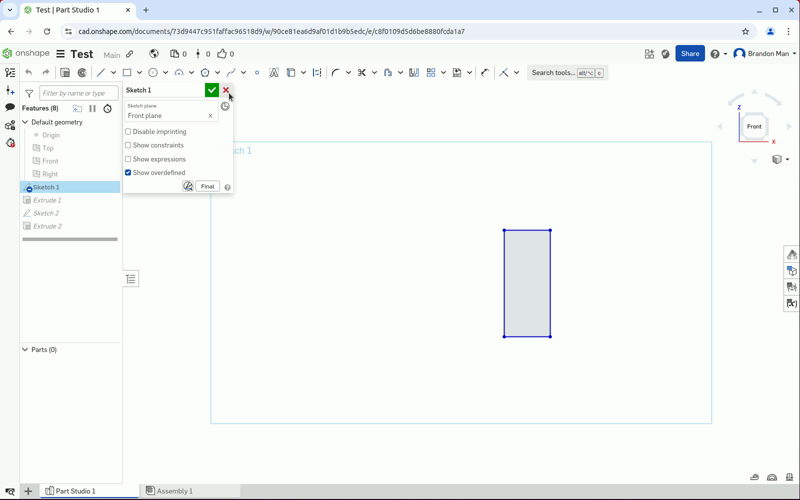
key(shift+s)
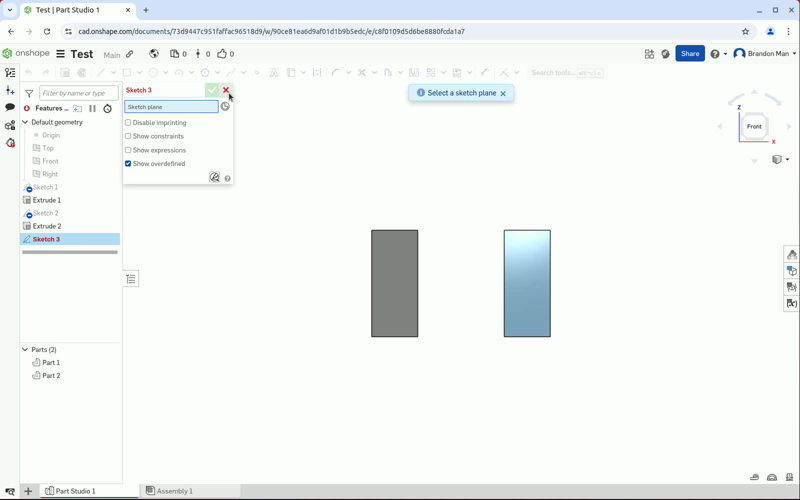
mouse_move(73, 163)
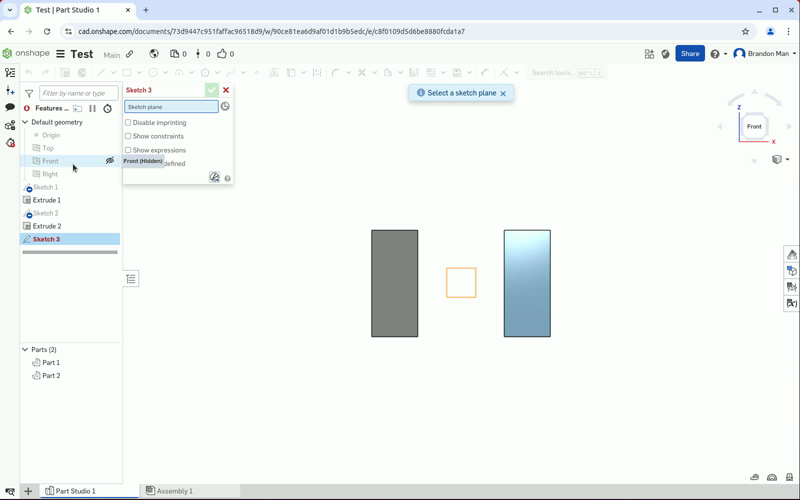
click(73, 163)
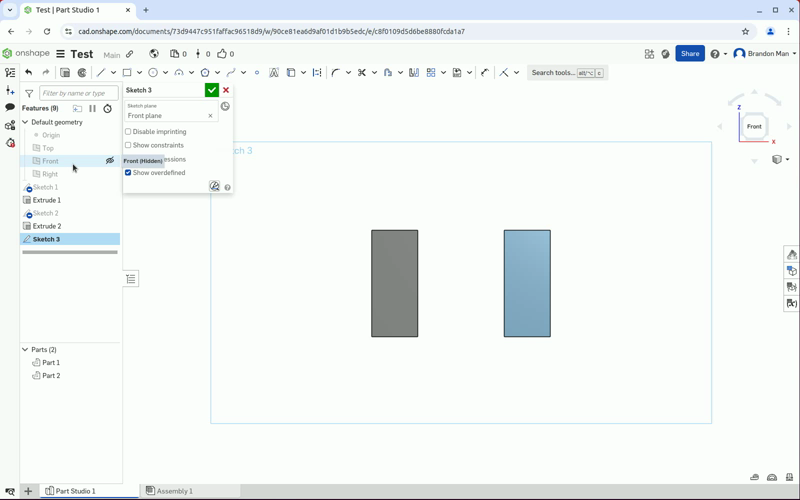
mouse_move(73, 352)
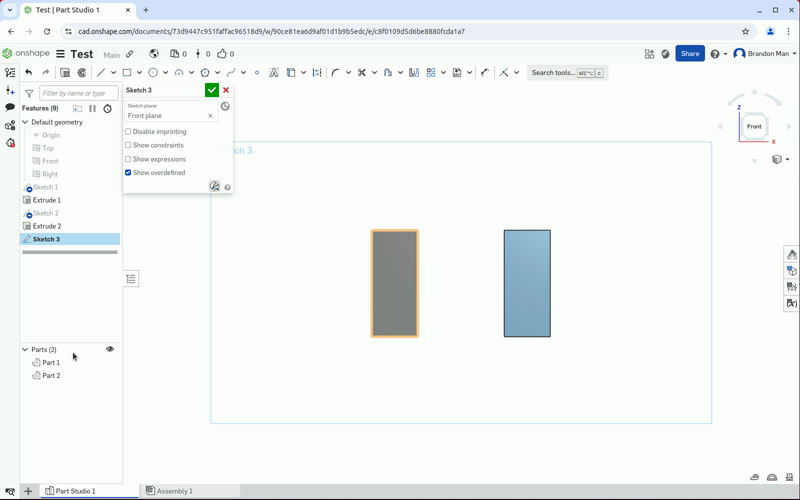
key(y)
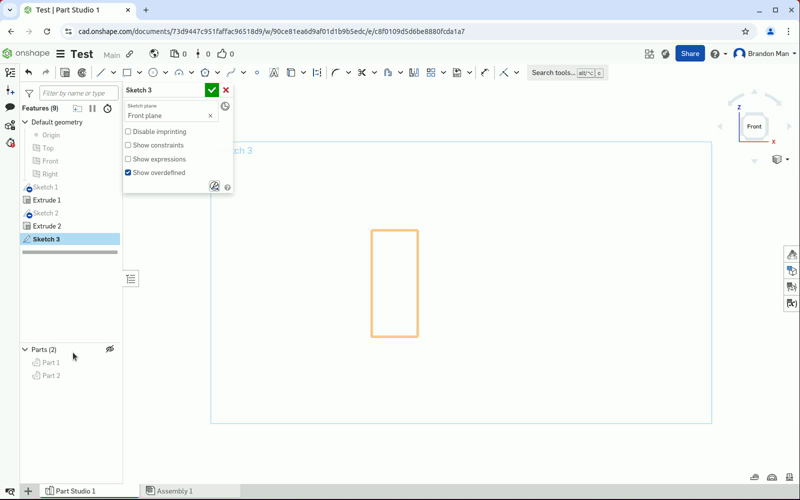
key(l)
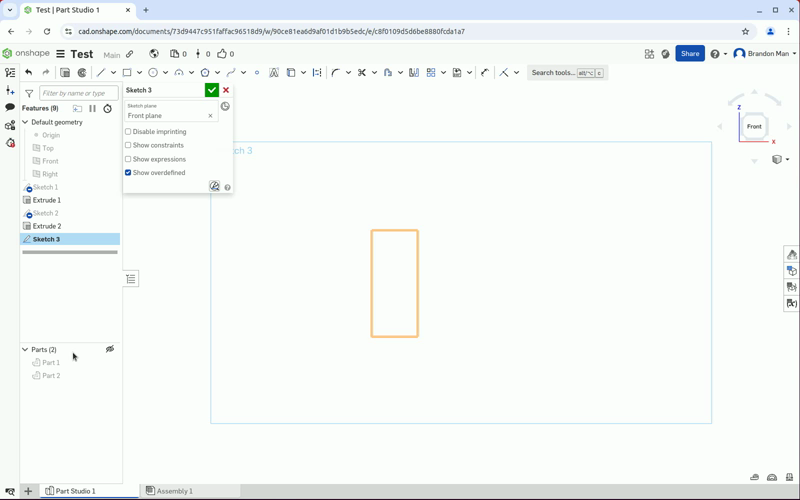
key_down(shift)
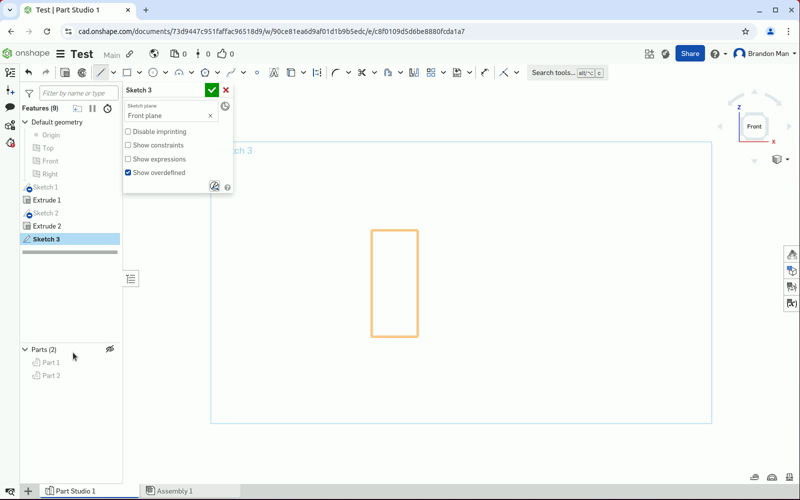
mouse_move(371, 372)
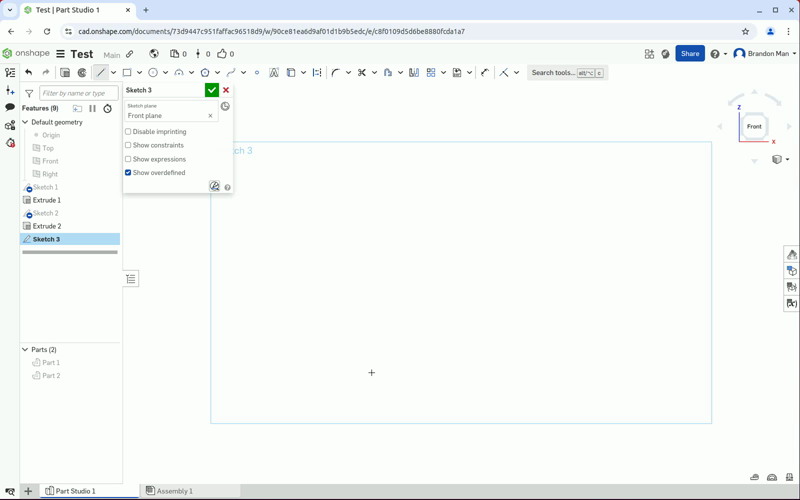
click(371, 372)
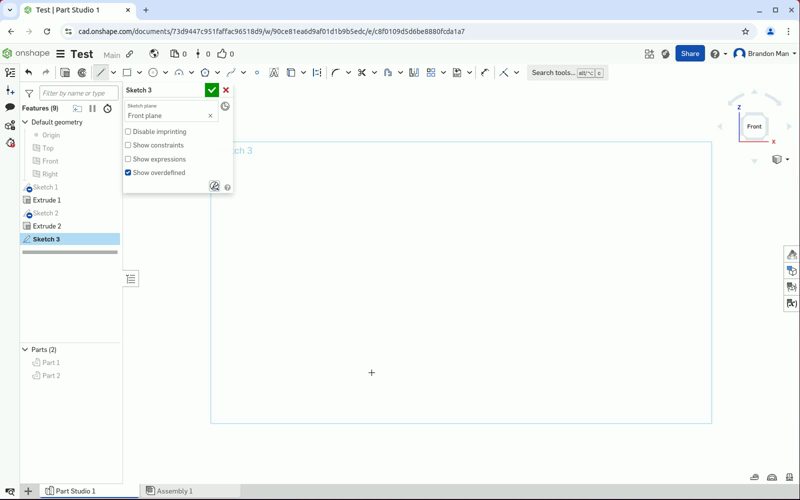
key_up(shift)
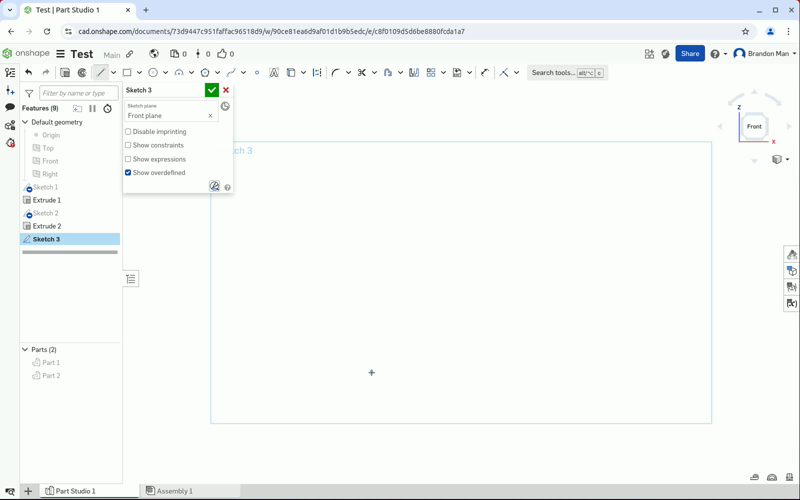
key_down(shift)
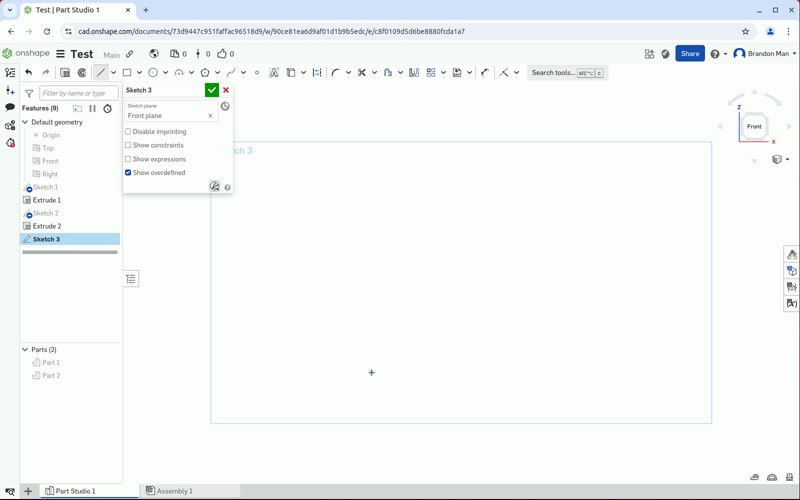
mouse_move(549, 372)
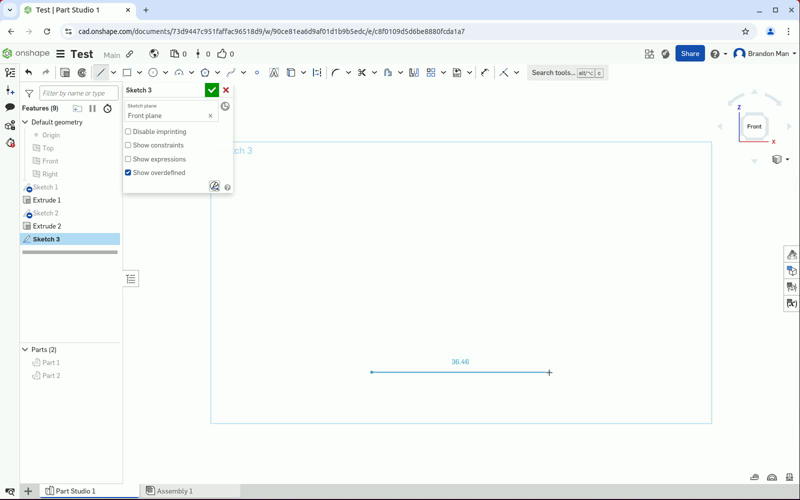
click(549, 372)
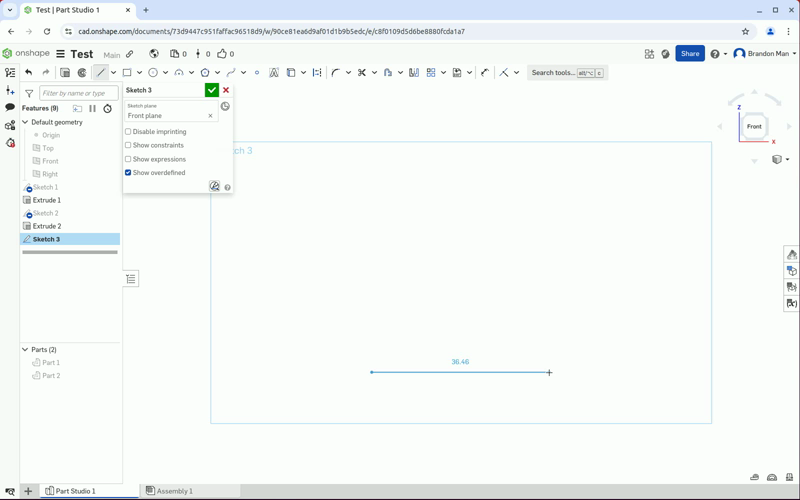
key_up(shift)
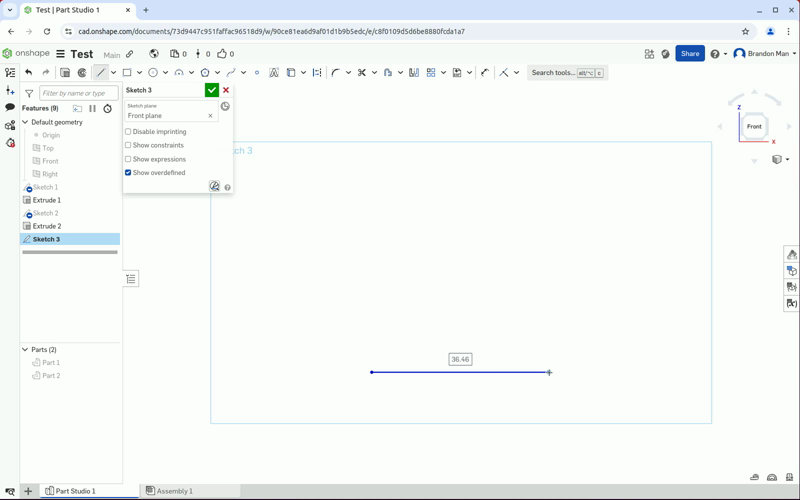
key_down(shift)
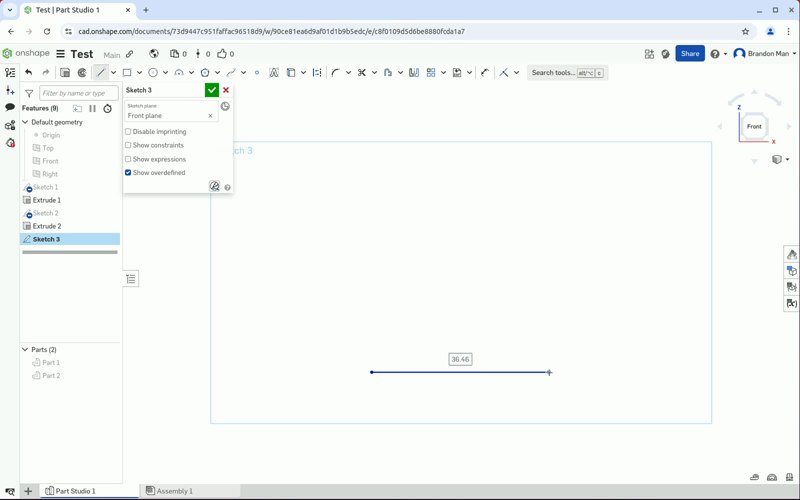
mouse_move(579, 372)
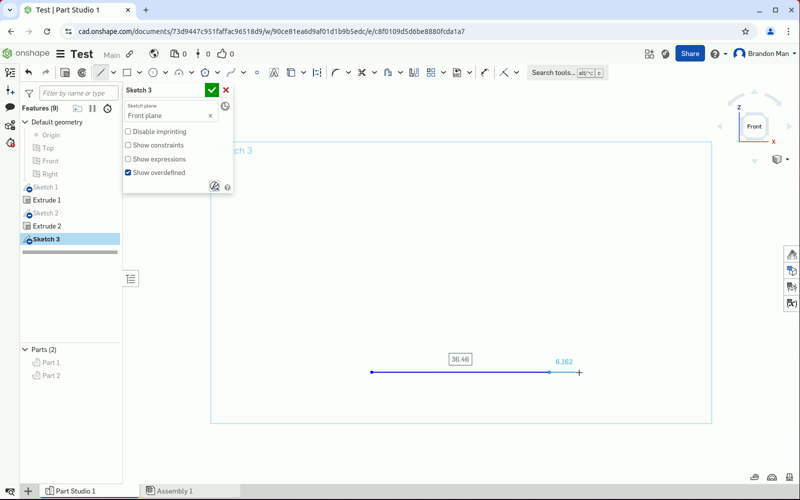
mouse_move(549, 336)
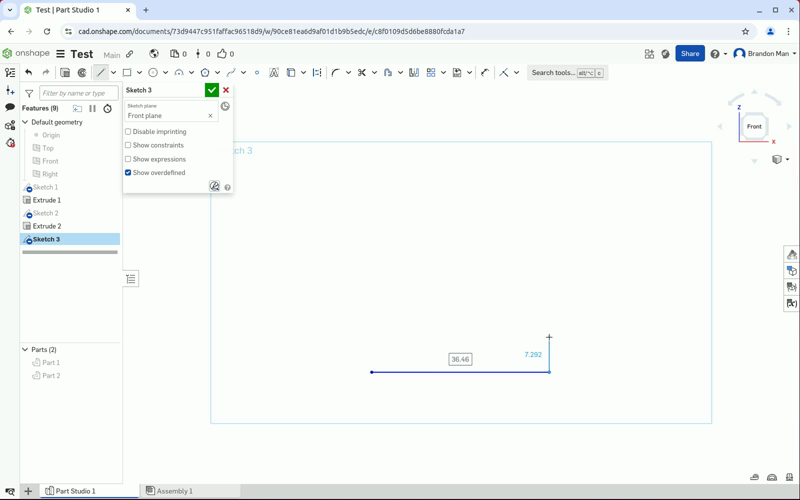
click(549, 336)
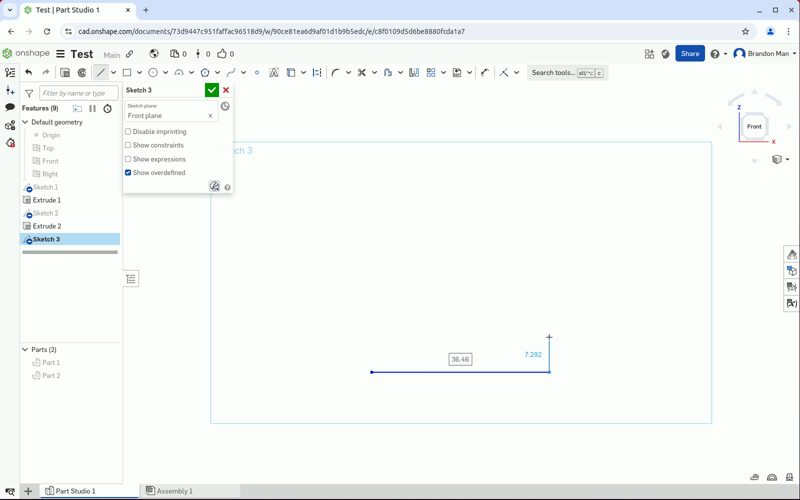
key_up(shift)
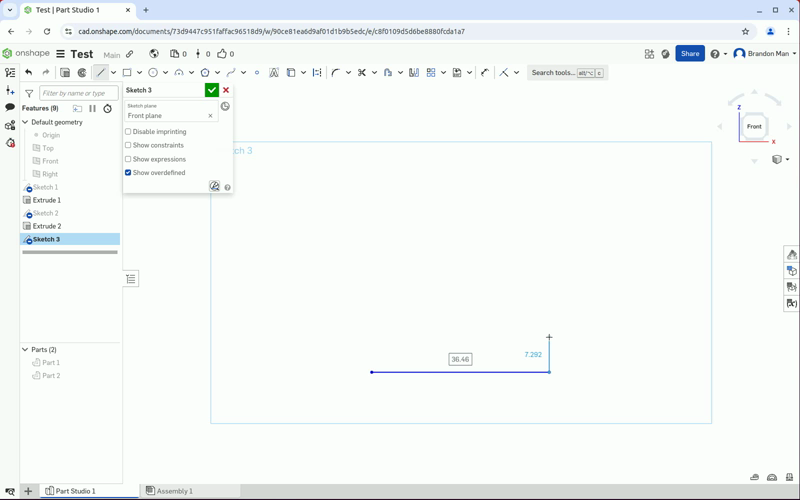
key_down(shift)
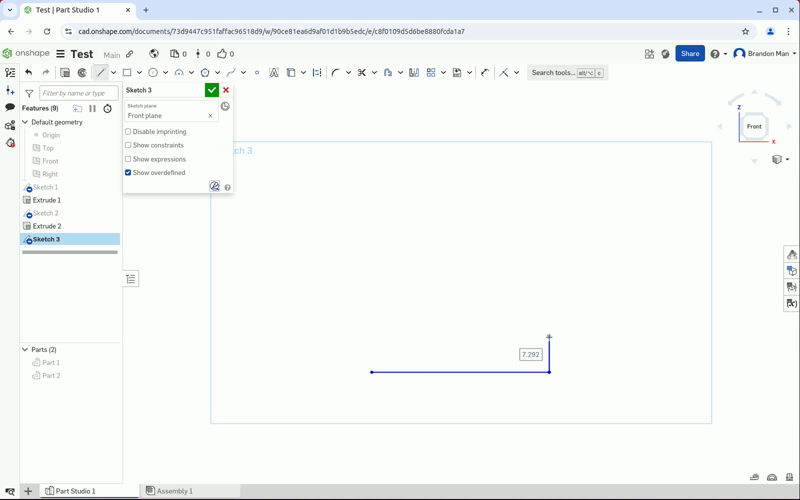
mouse_move(579, 336)
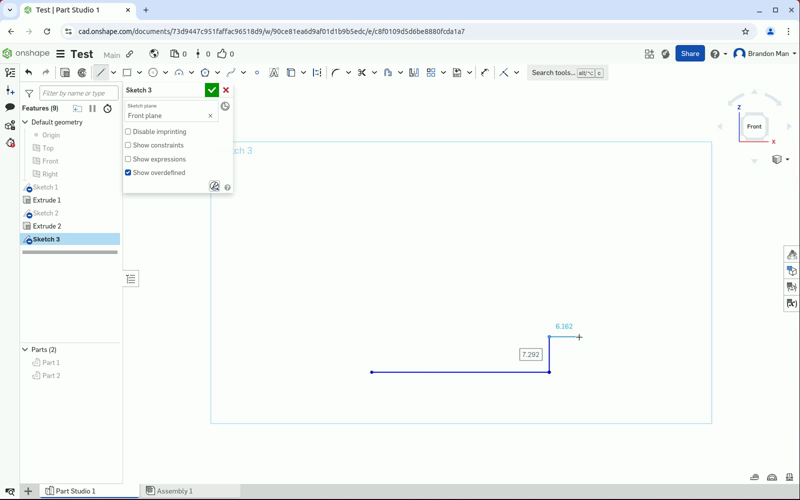
mouse_move(502, 336)
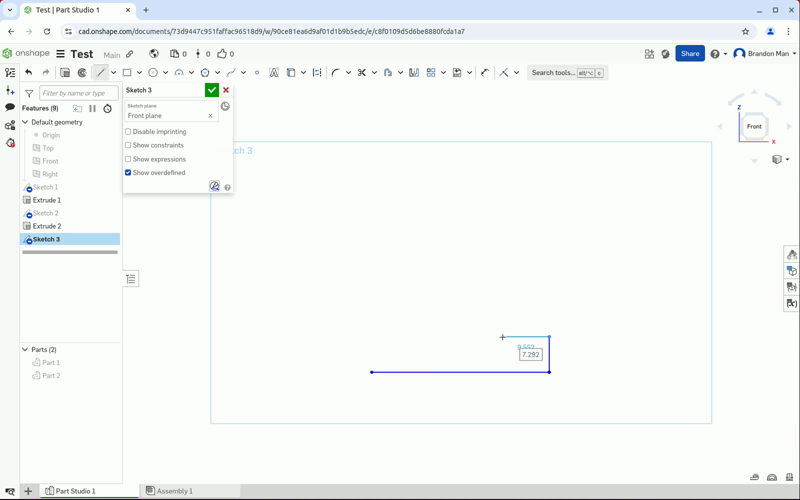
click(502, 336)
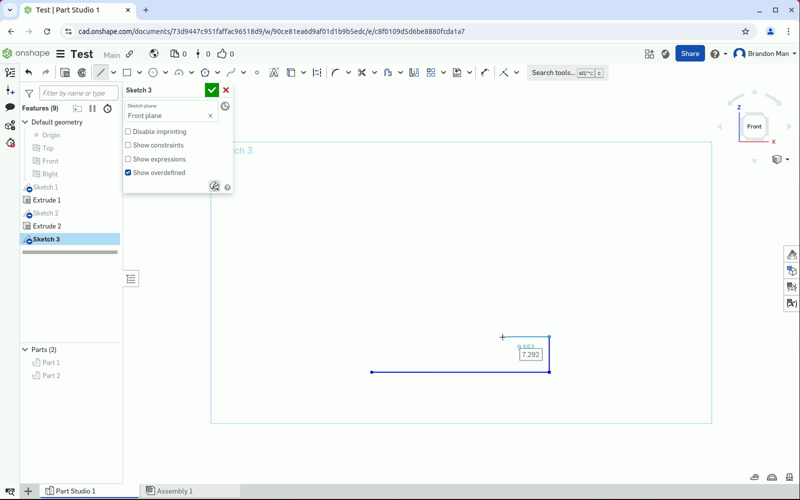
key_up(shift)
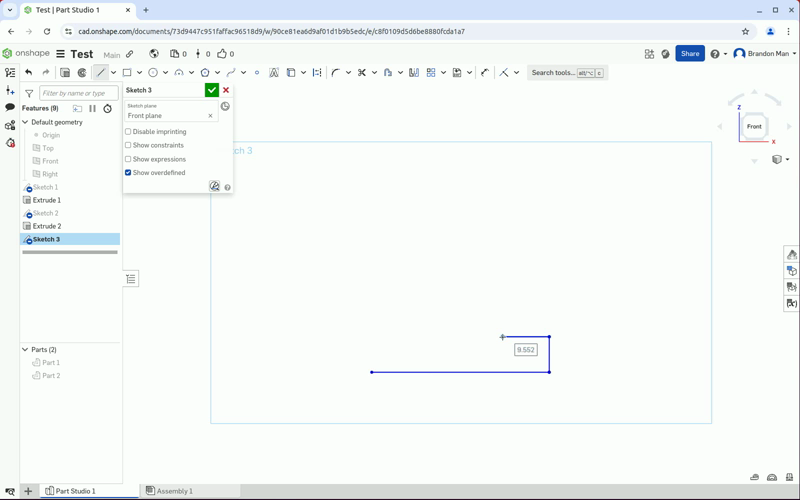
key_down(shift)
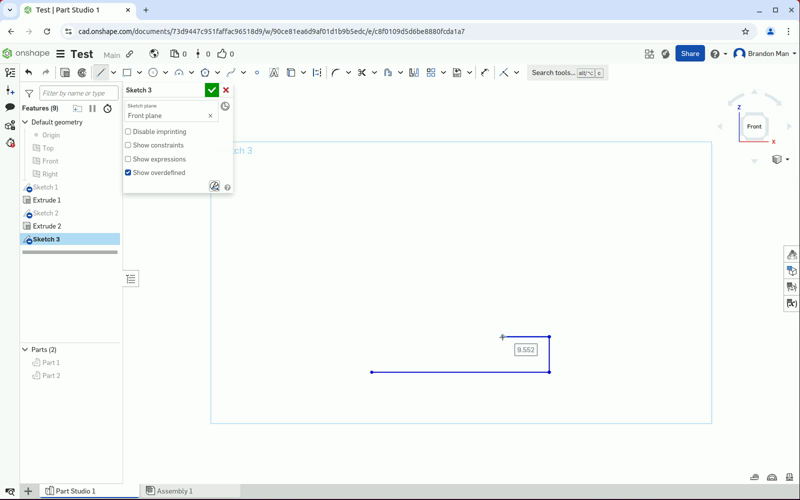
mouse_move(502, 230)
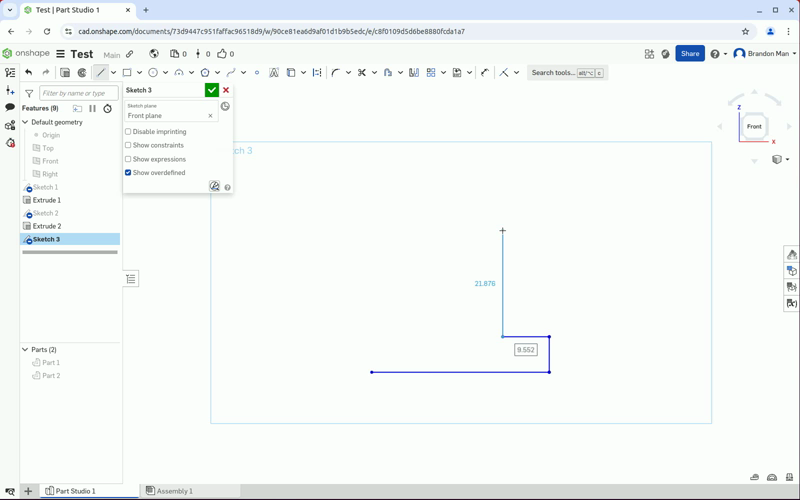
click(502, 230)
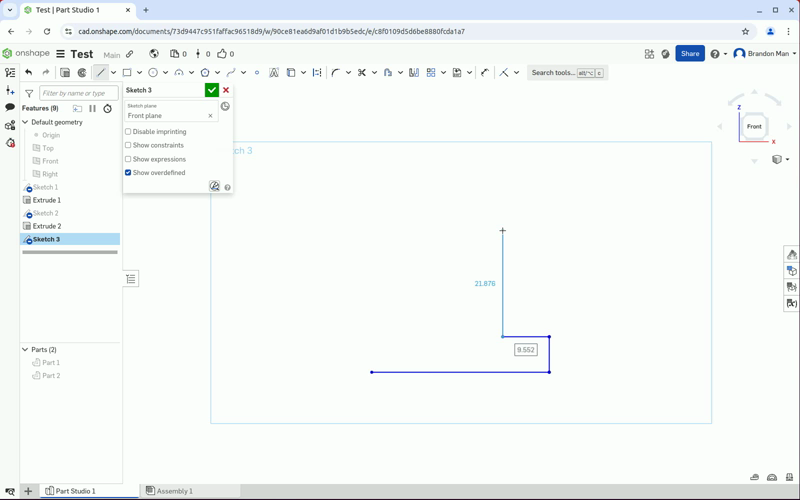
key_up(shift)
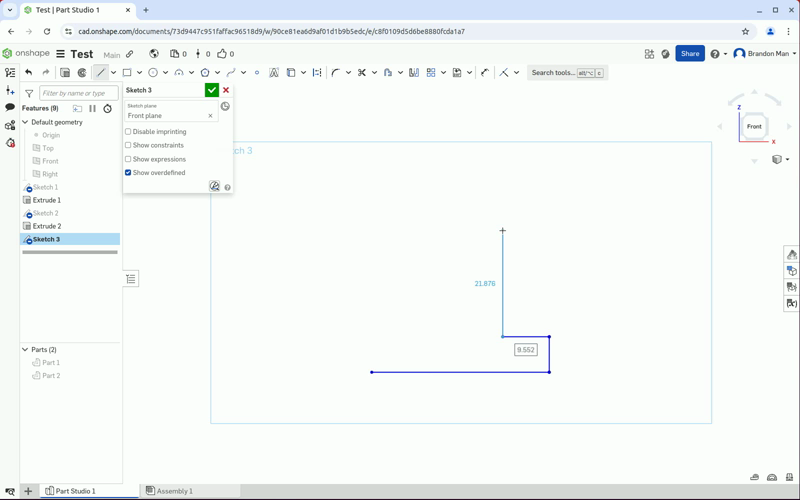
key_down(shift)
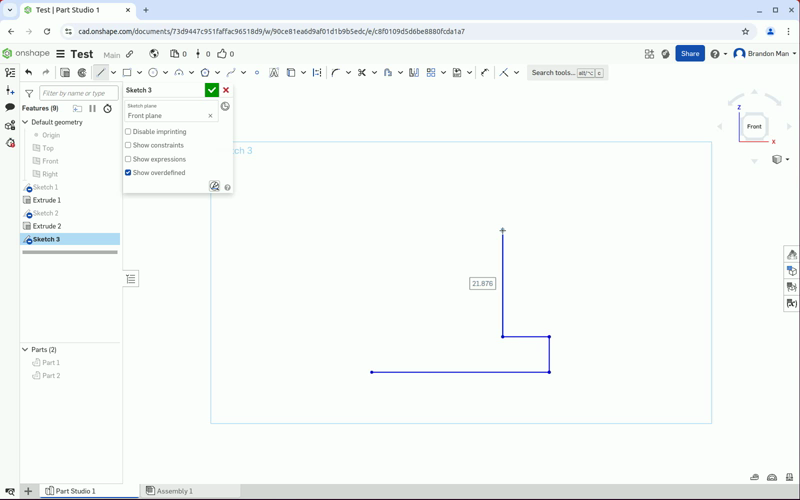
mouse_move(532, 230)
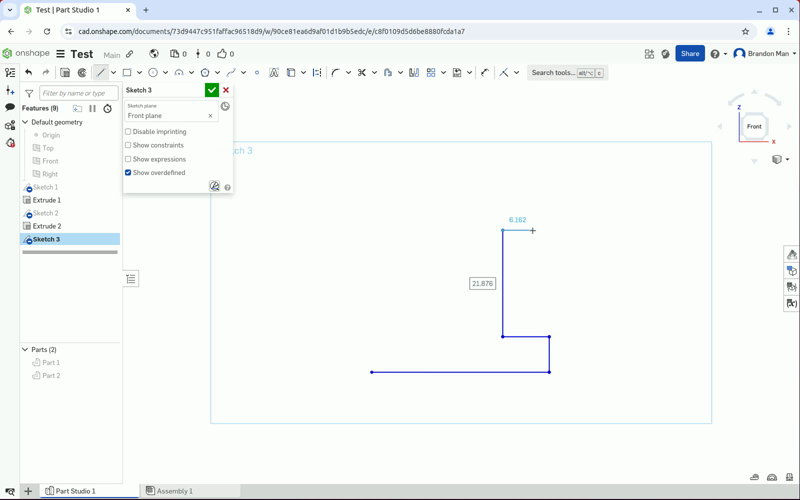
mouse_move(549, 230)
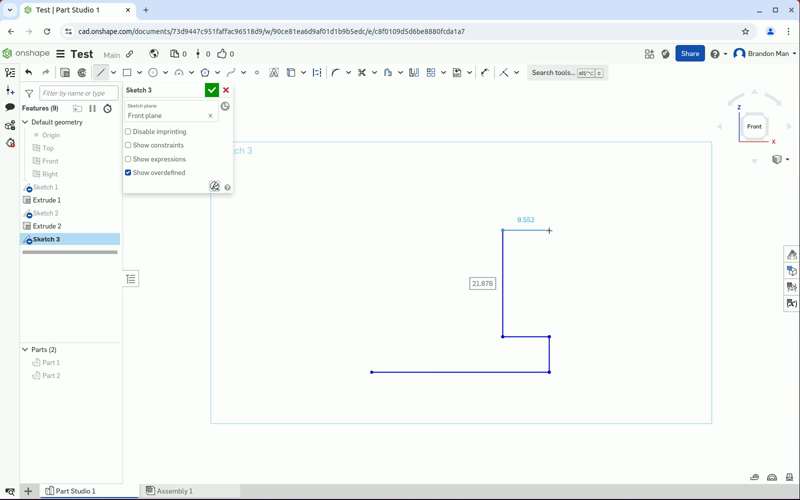
click(549, 230)
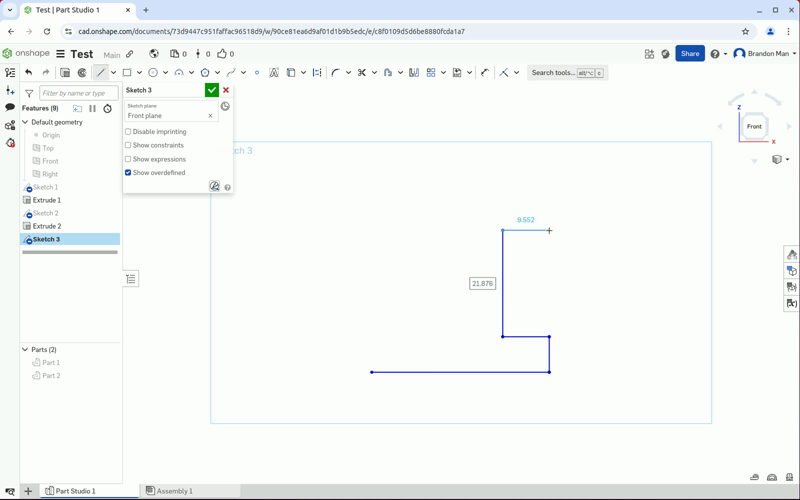
key_up(shift)
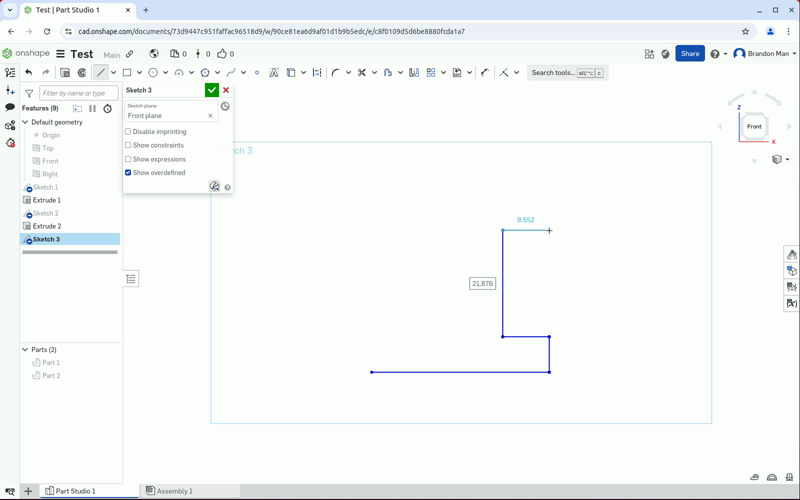
key_down(shift)
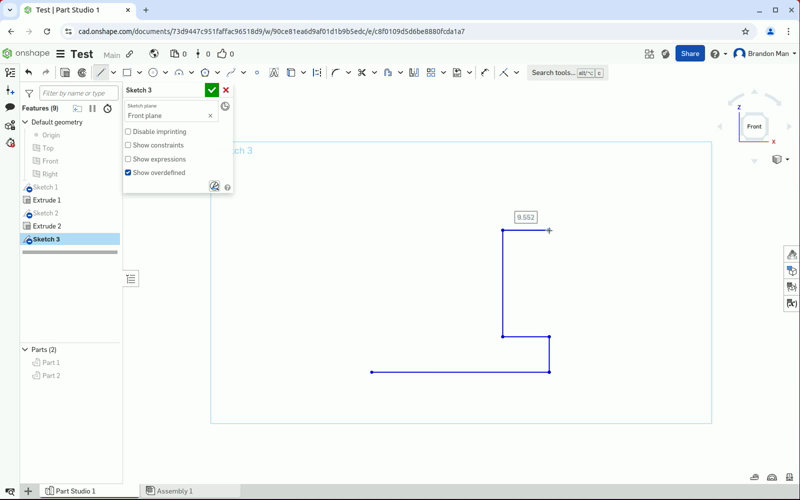
mouse_move(579, 230)
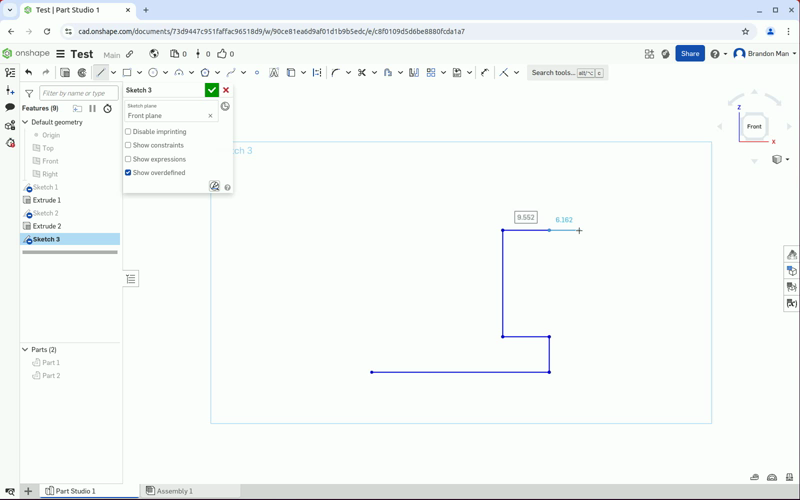
mouse_move(549, 194)
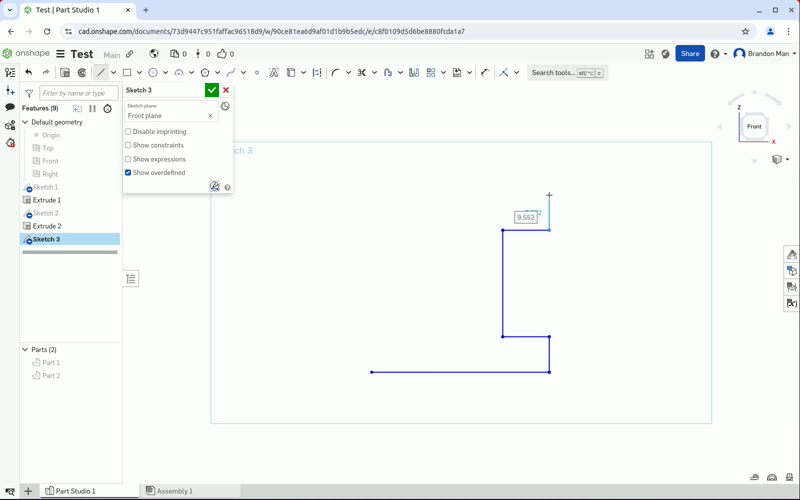
click(549, 194)
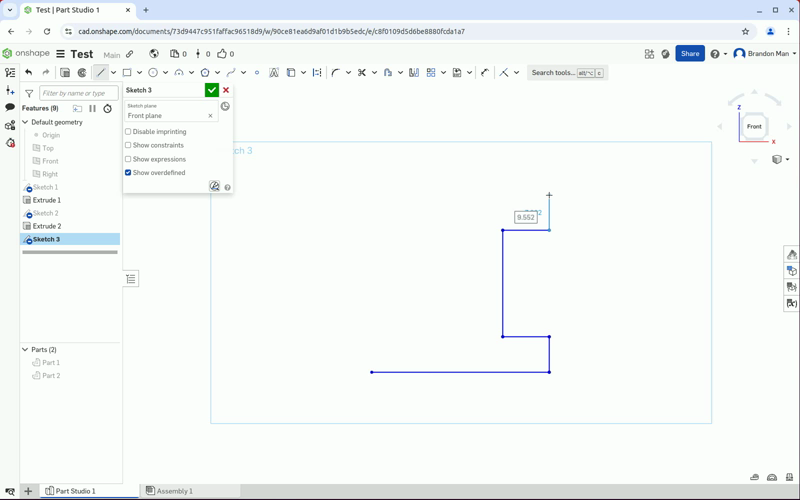
key_up(shift)
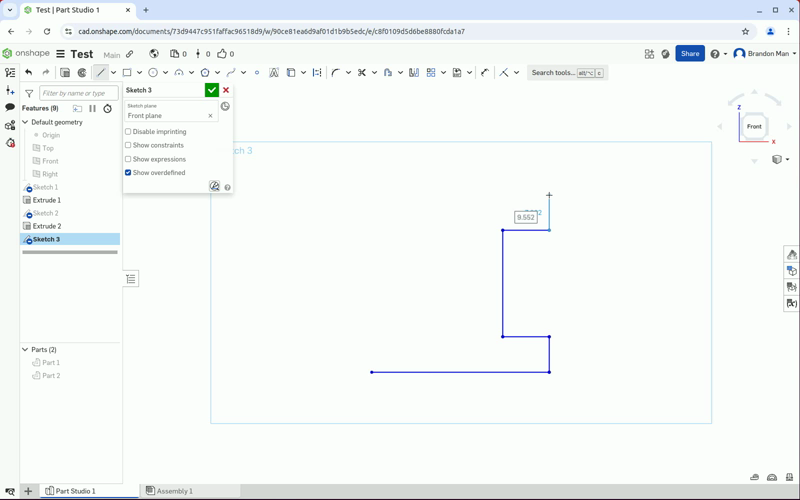
key_down(shift)
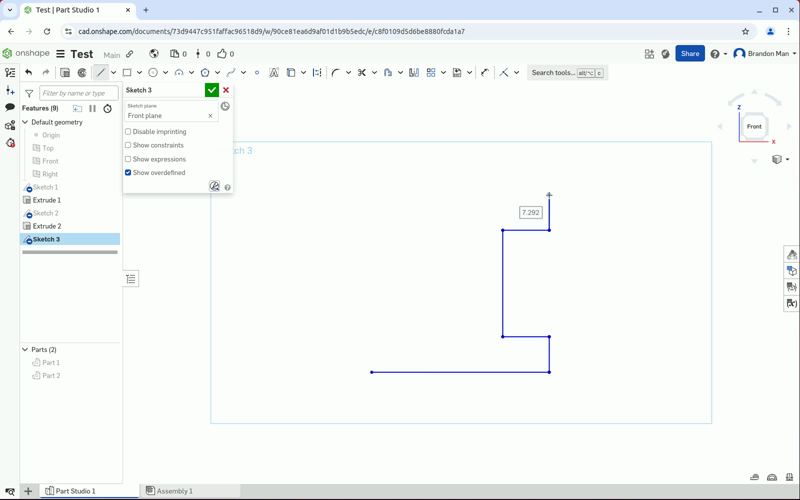
mouse_move(371, 194)
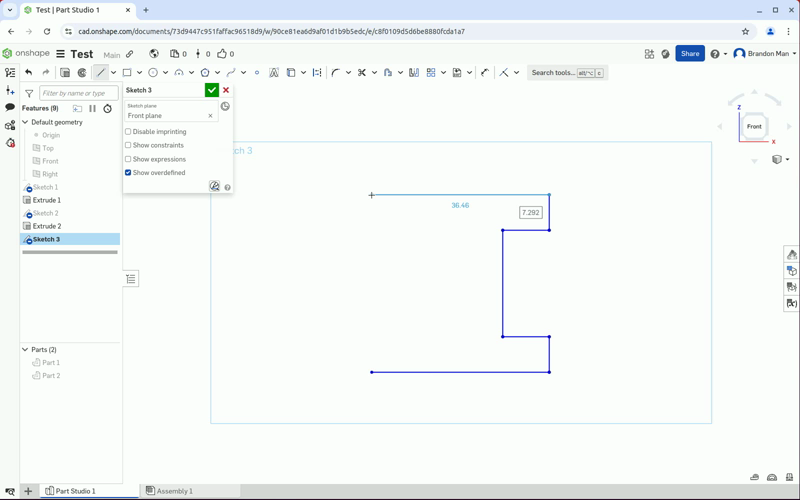
click(371, 194)
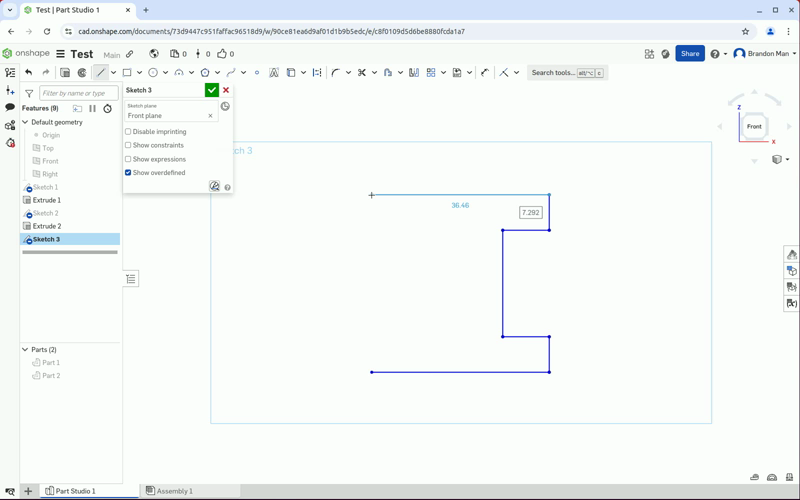
key_up(shift)
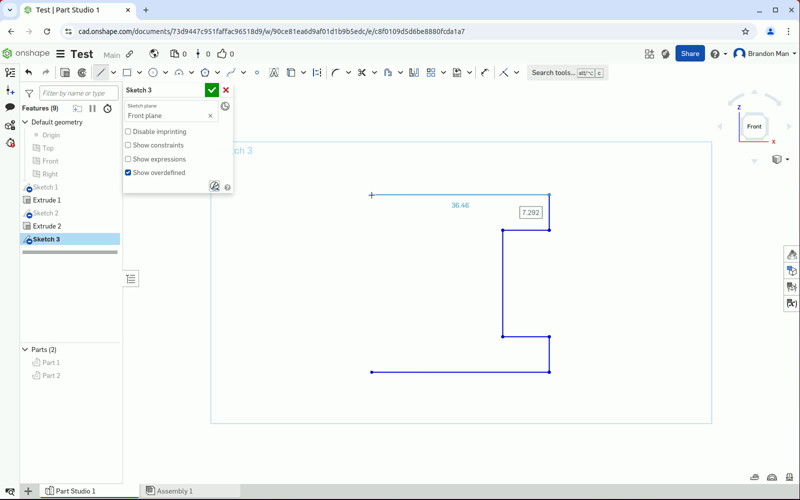
key_down(shift)
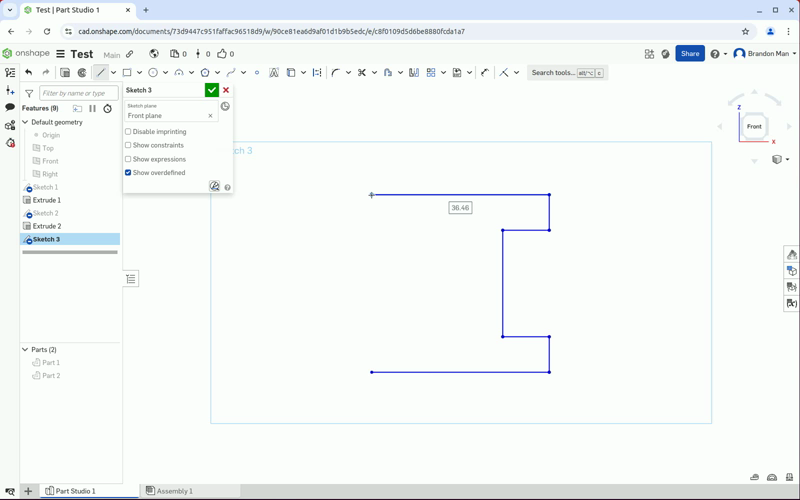
mouse_move(401, 194)
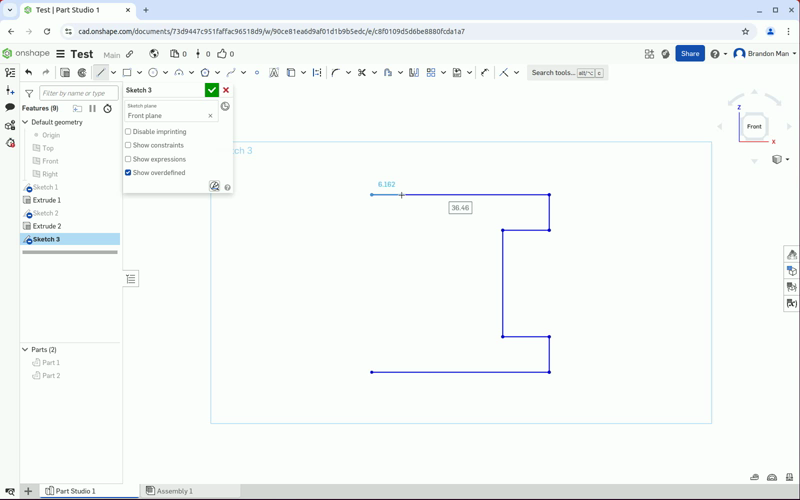
mouse_move(371, 230)
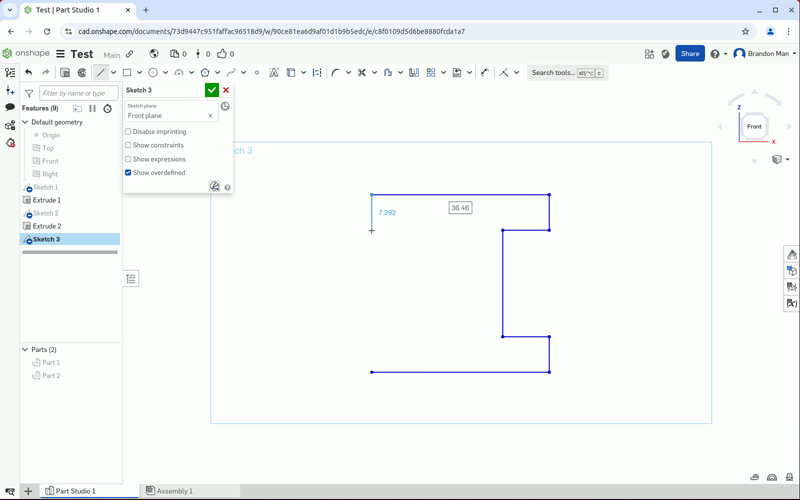
click(371, 230)
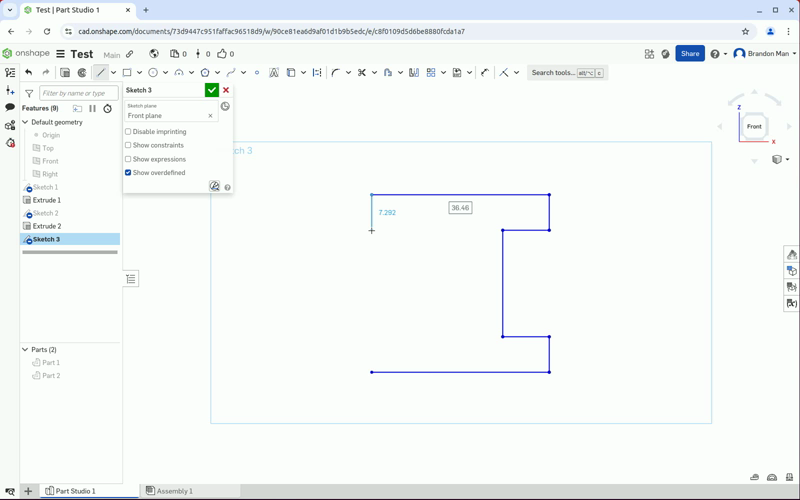
key_up(shift)
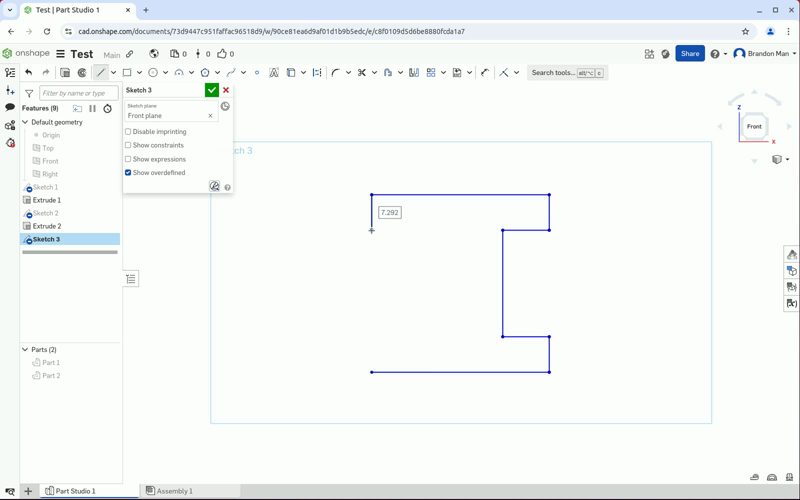
key_down(shift)
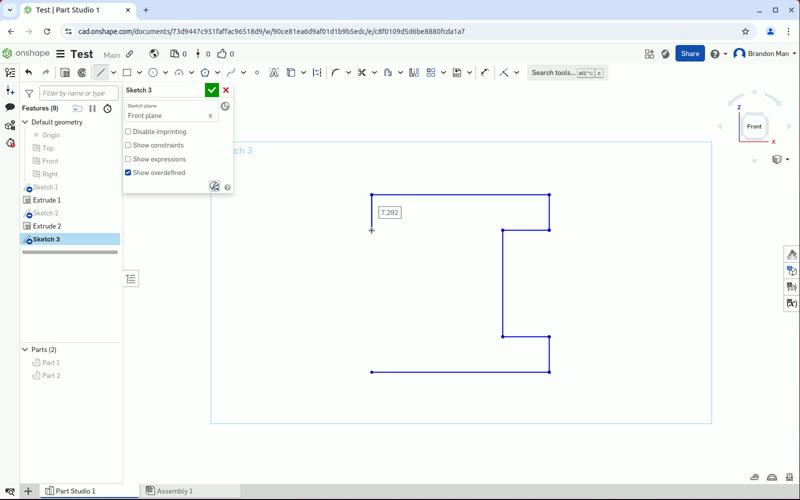
mouse_move(401, 230)
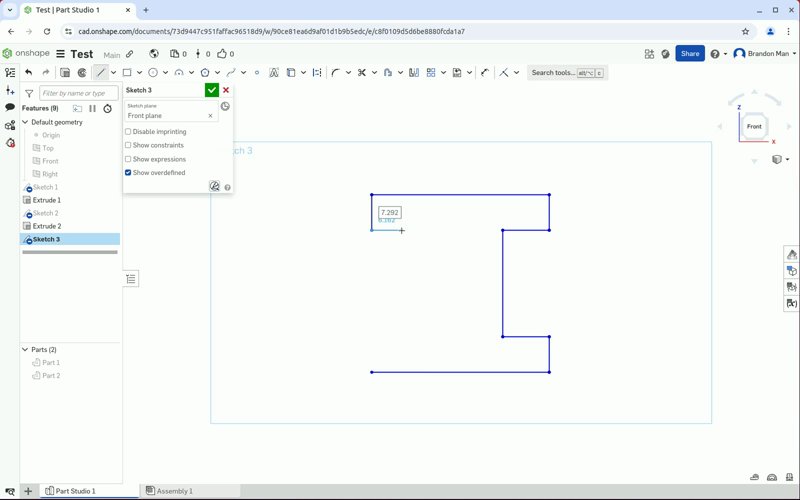
mouse_move(418, 230)
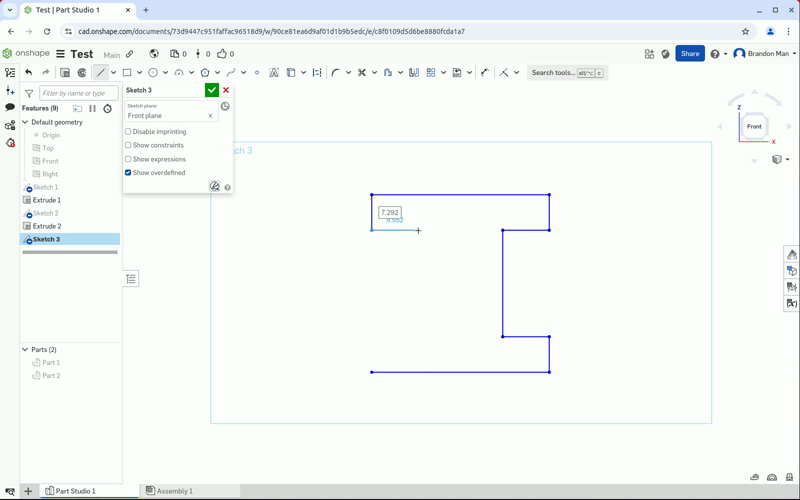
click(418, 230)
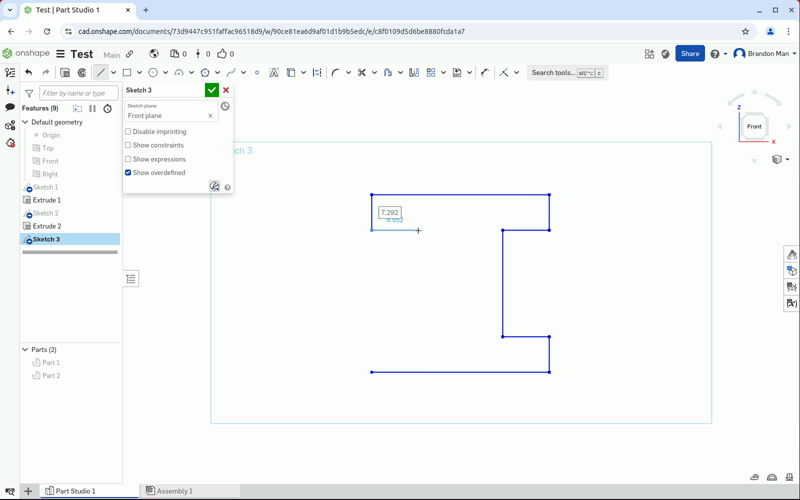
key_up(shift)
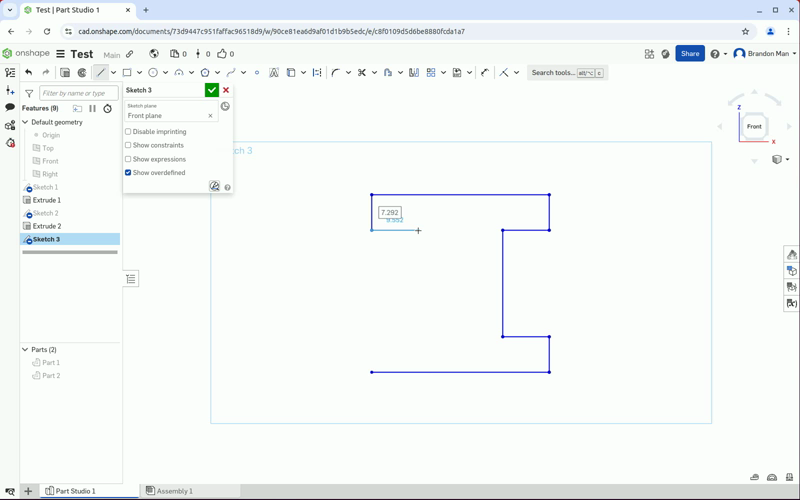
key_down(shift)
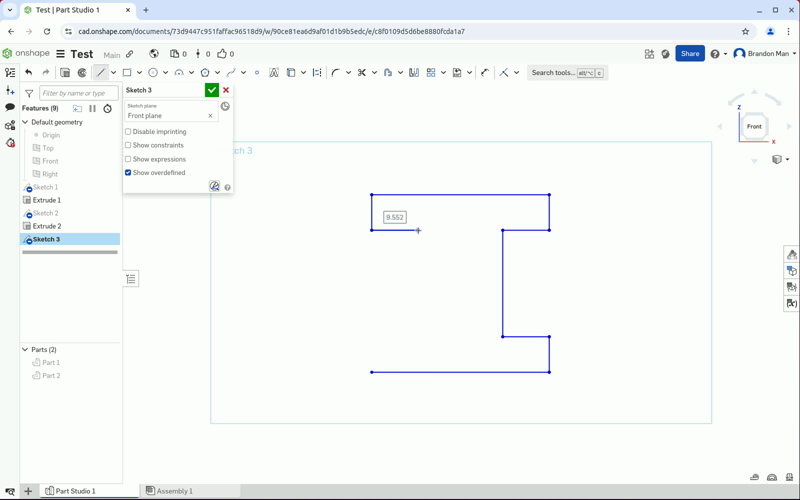
mouse_move(418, 336)
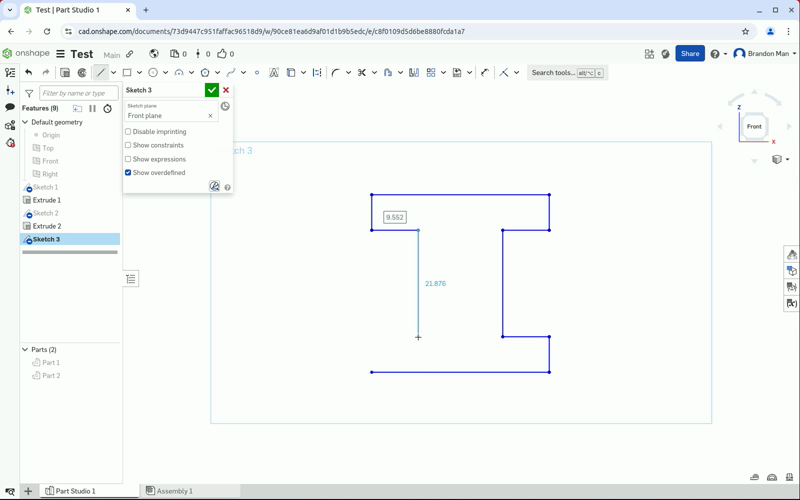
click(418, 336)
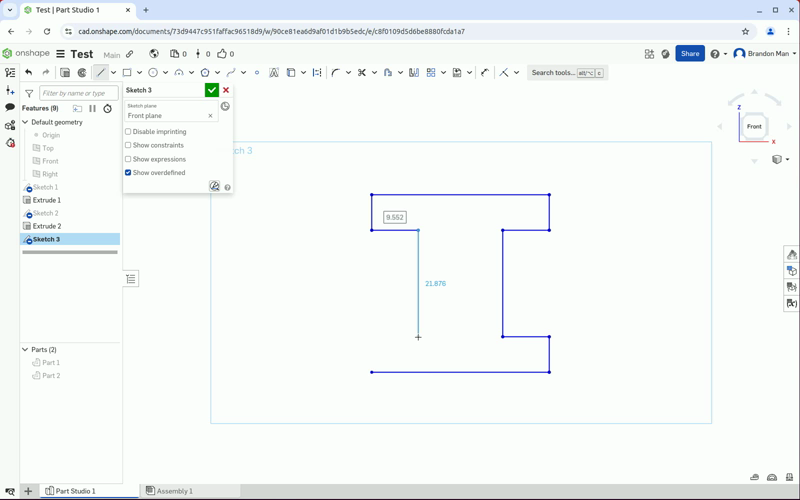
key_up(shift)
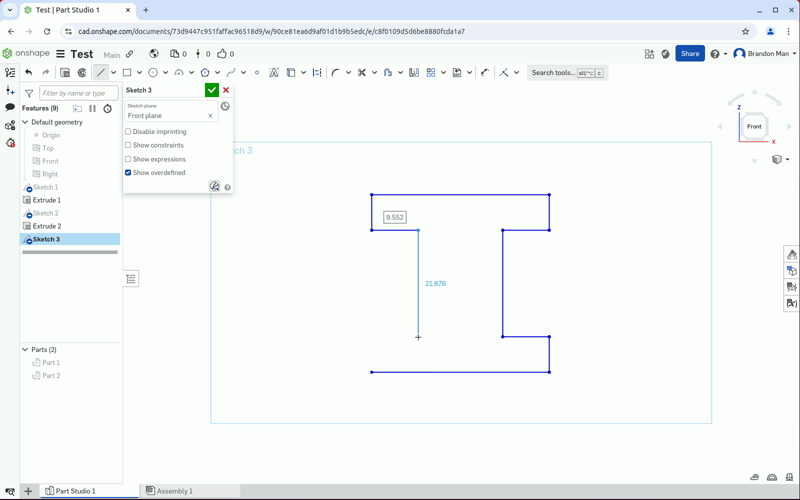
key_down(shift)
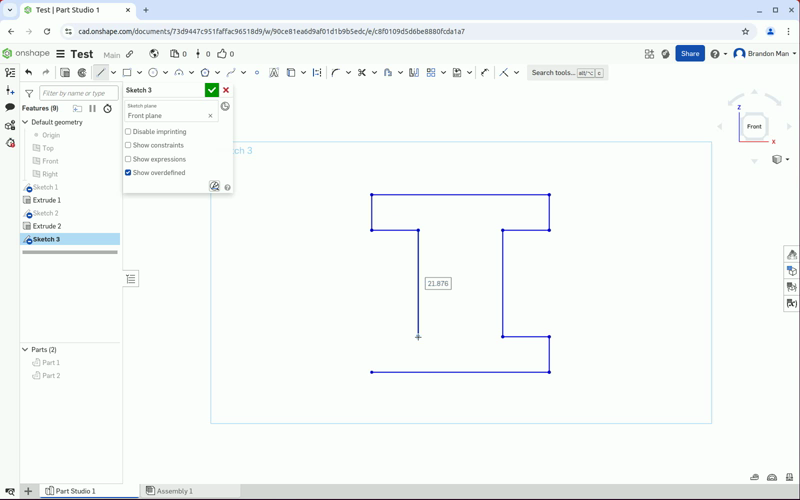
mouse_move(448, 336)
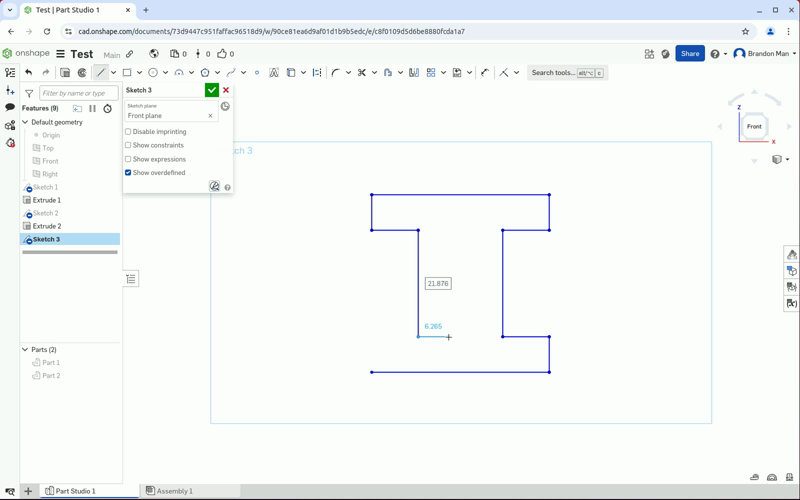
mouse_move(371, 336)
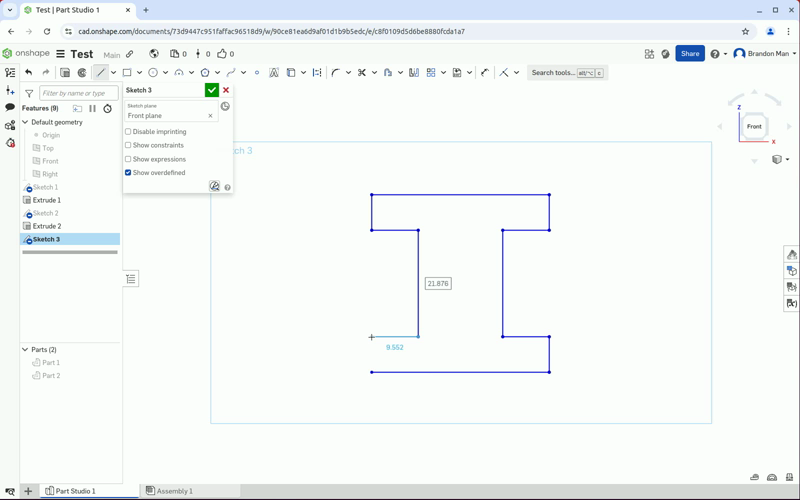
click(371, 336)
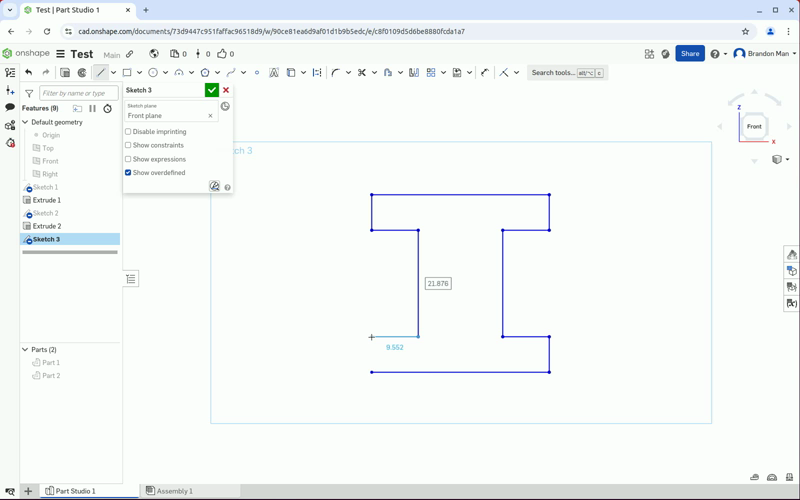
key_up(shift)
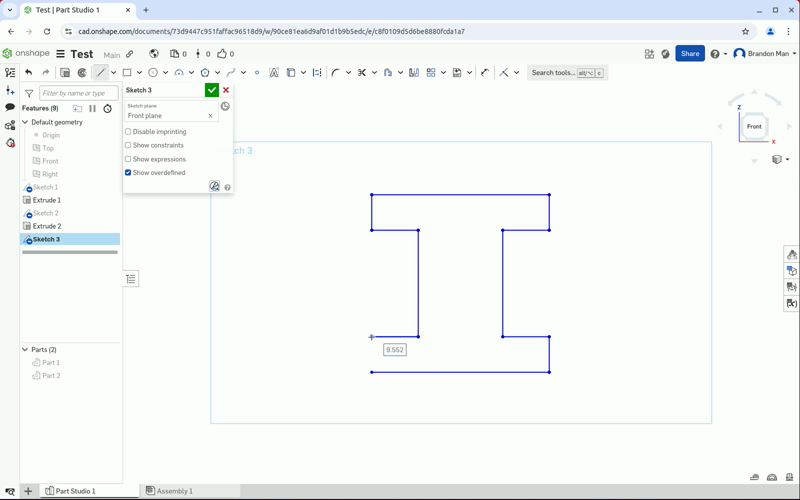
mouse_move(401, 336)
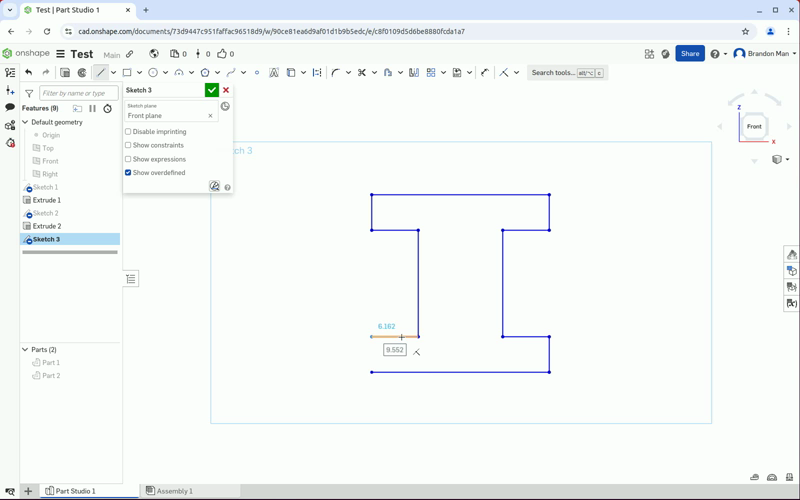
key_down(shift)
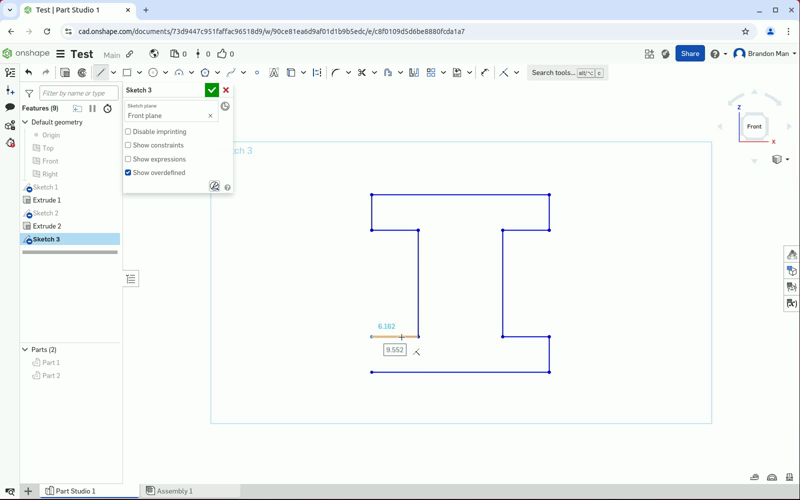
mouse_move(371, 372)
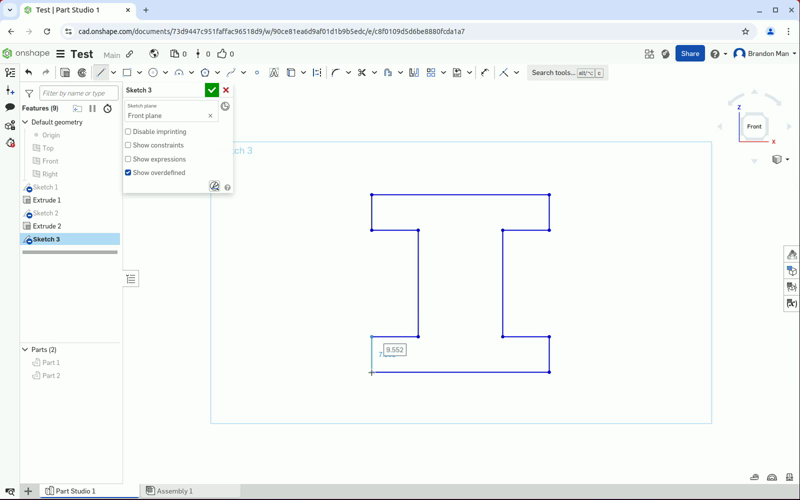
key_up(shift)
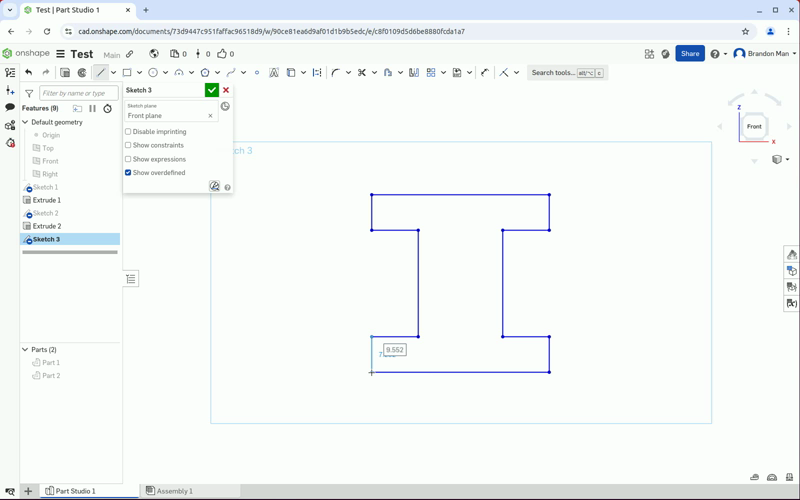
click(371, 372)
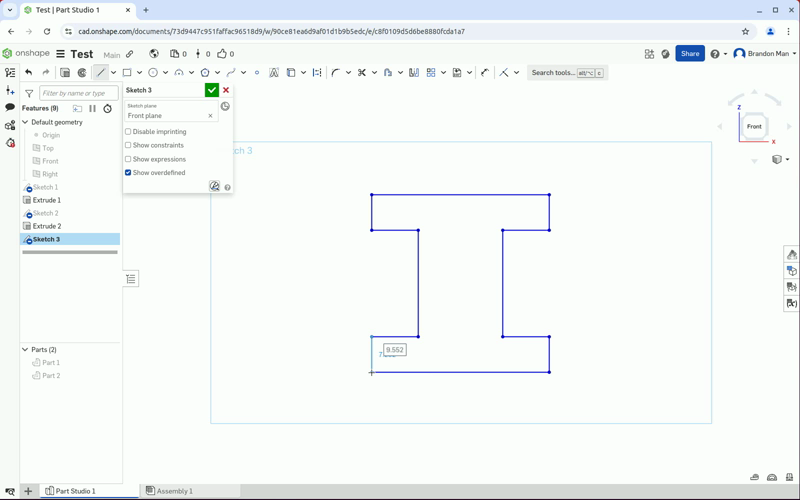
key(esc)
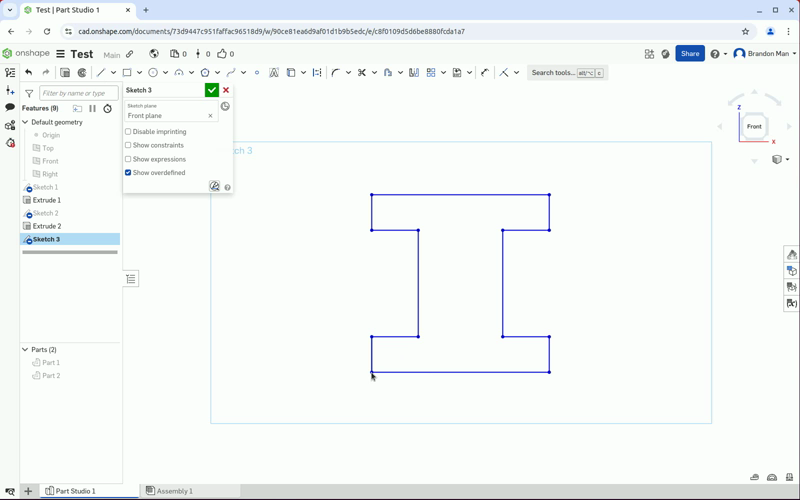
mouse_move(437, 276)
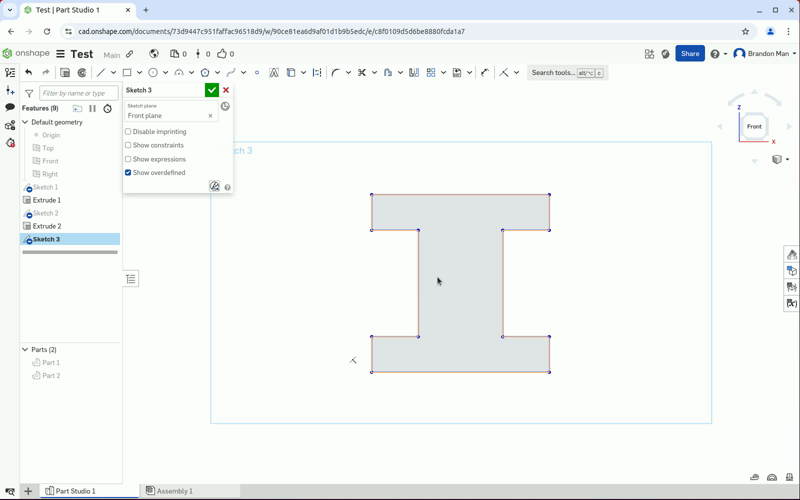
click(437, 276)
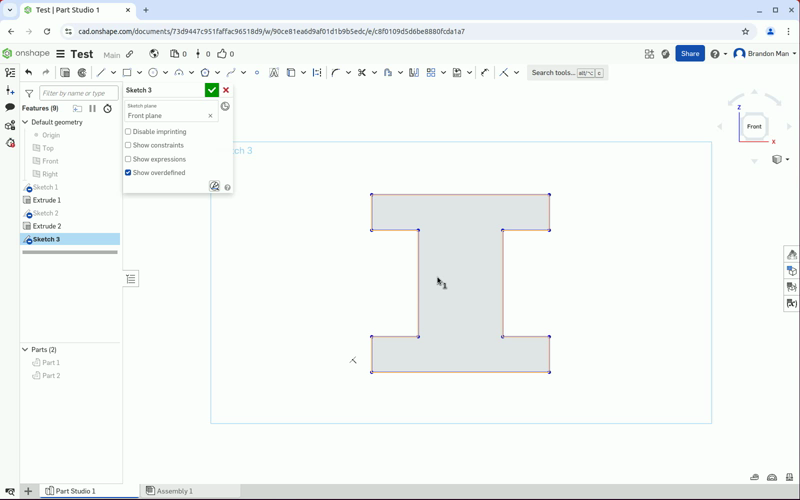
mouse_move(73, 352)
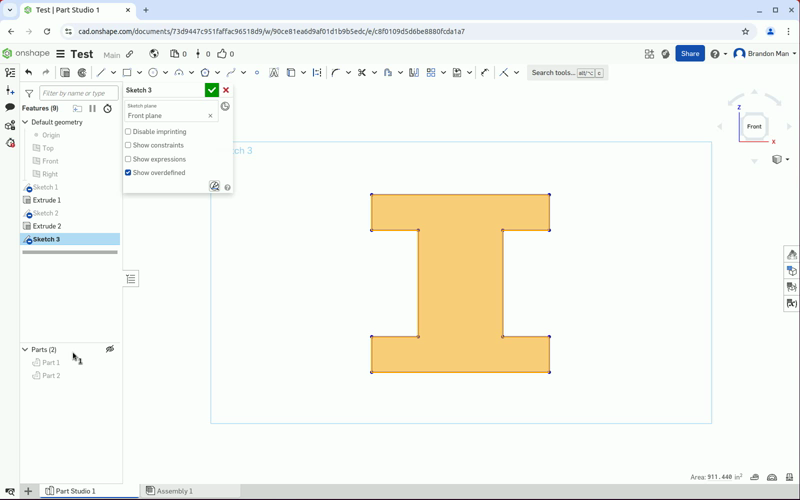
key(shift+y)
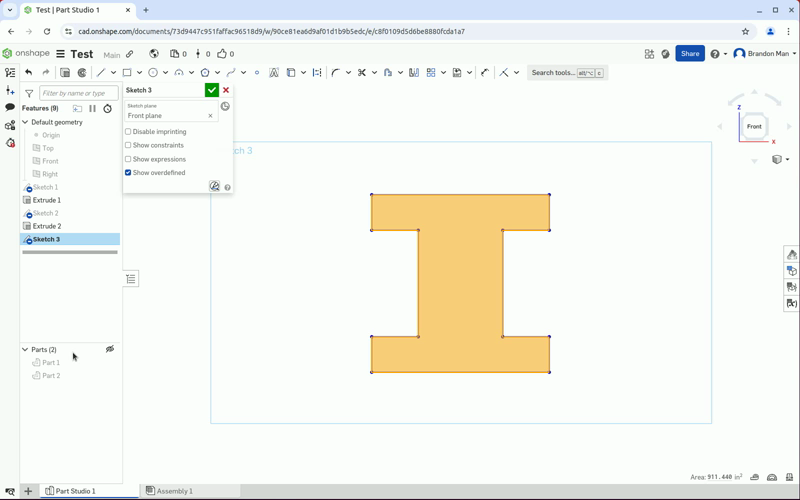
key(shift+e)
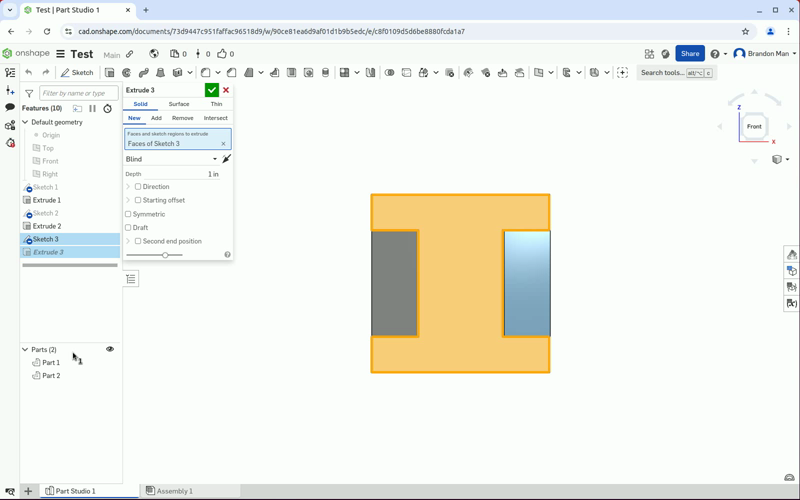
mouse_move(143, 106)
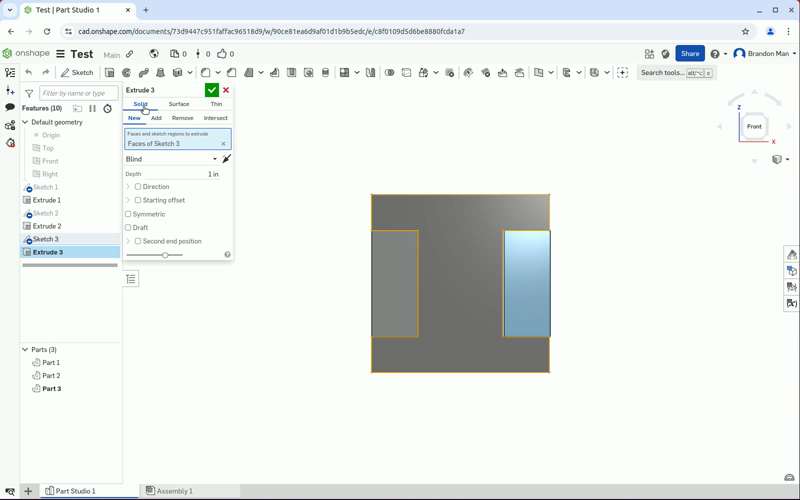
click(143, 106)
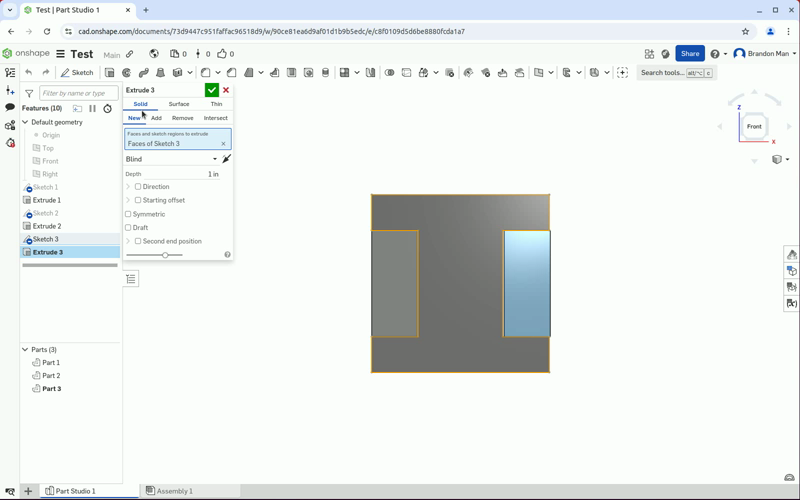
mouse_move(137, 120)
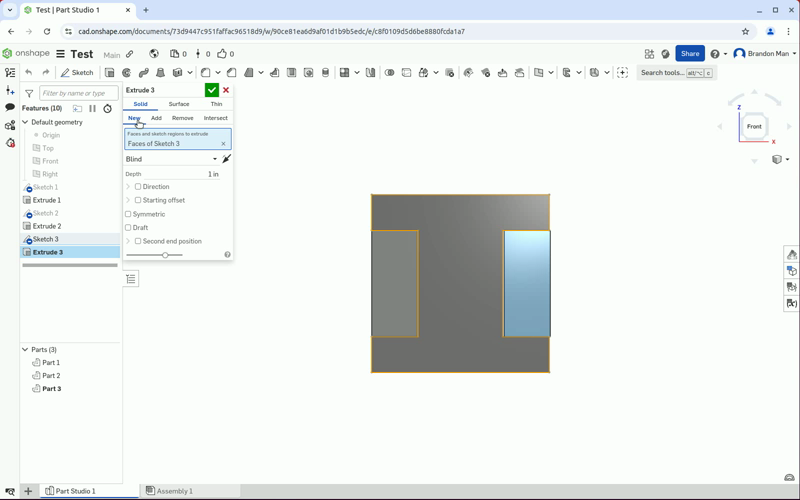
click(137, 120)
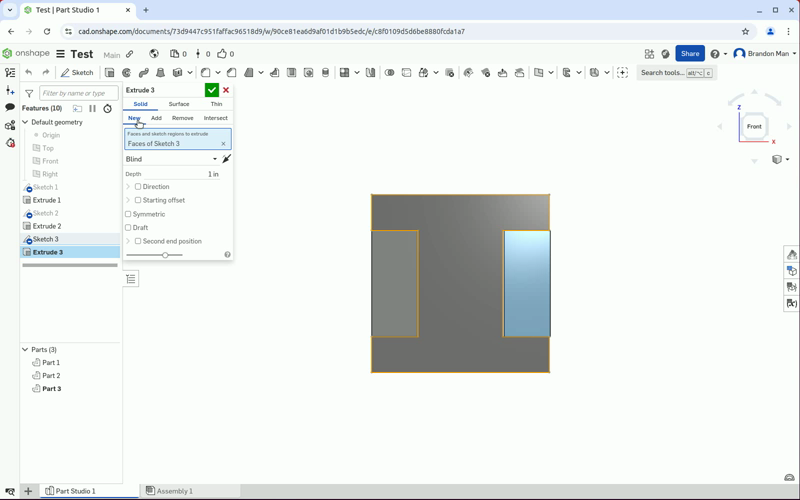
key(tab, 4)
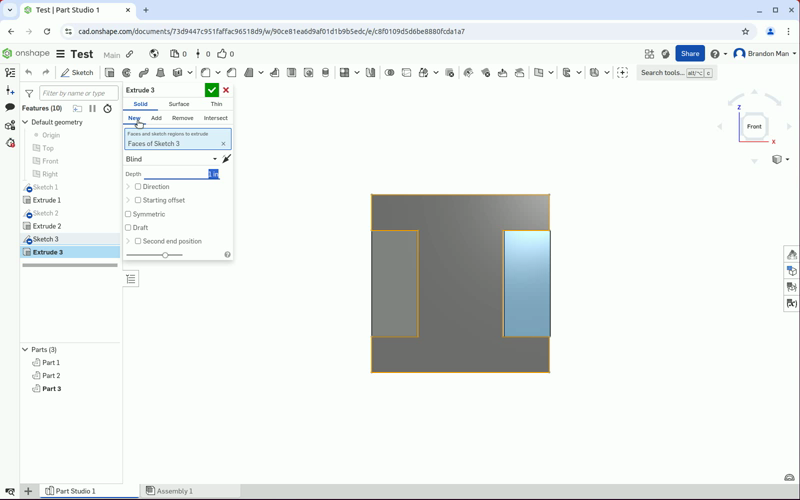
text(7.221)
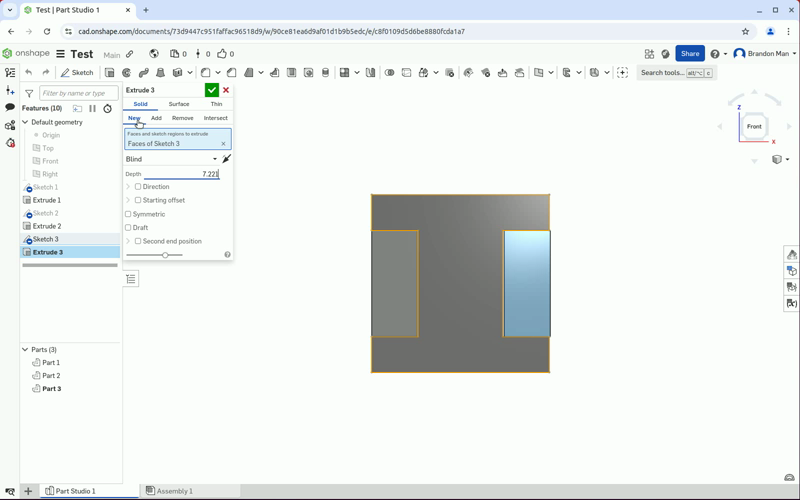
key(enter)
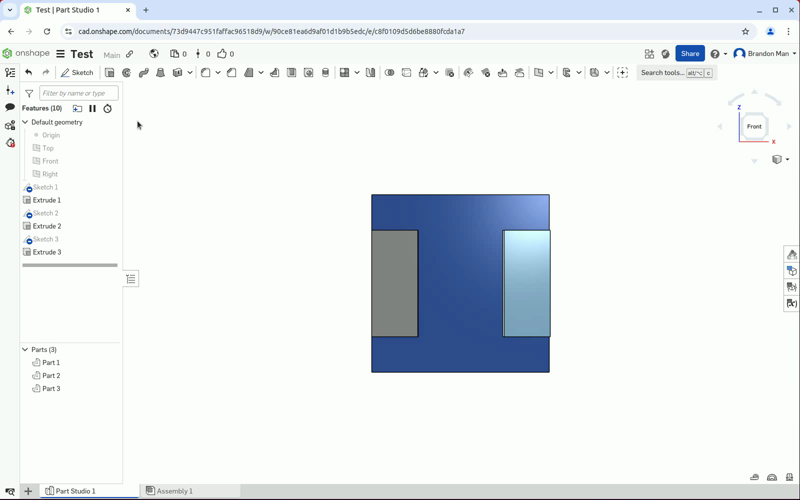
key(shift+h)
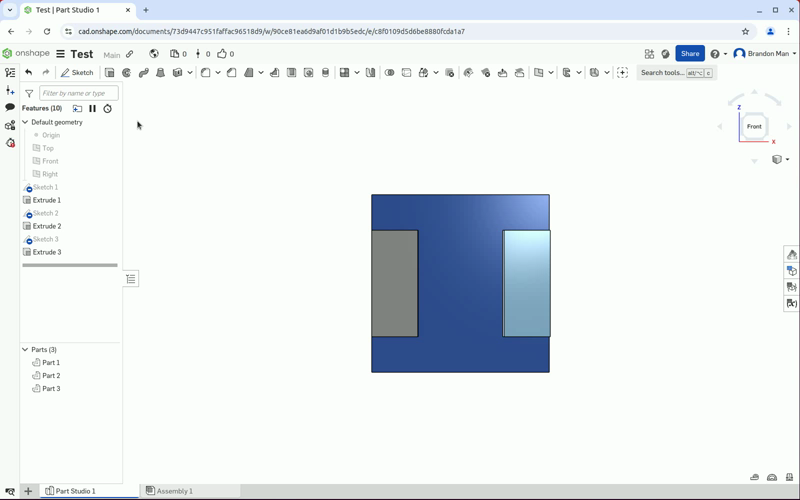
key(shift+h)
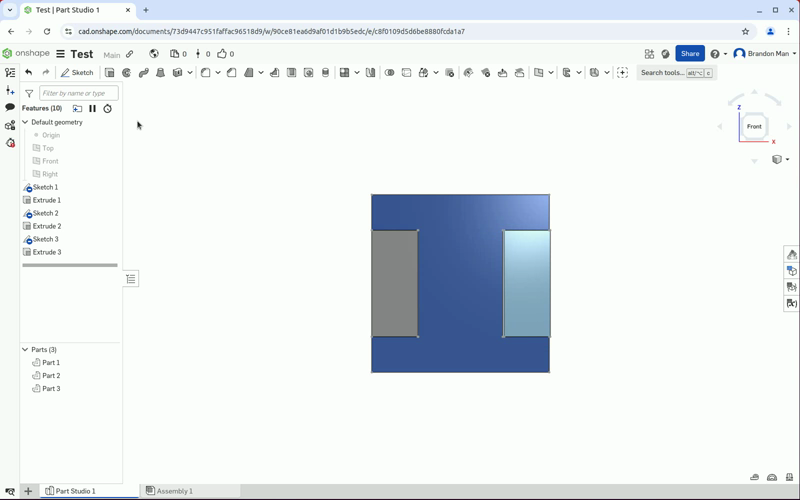
key(shift+7)
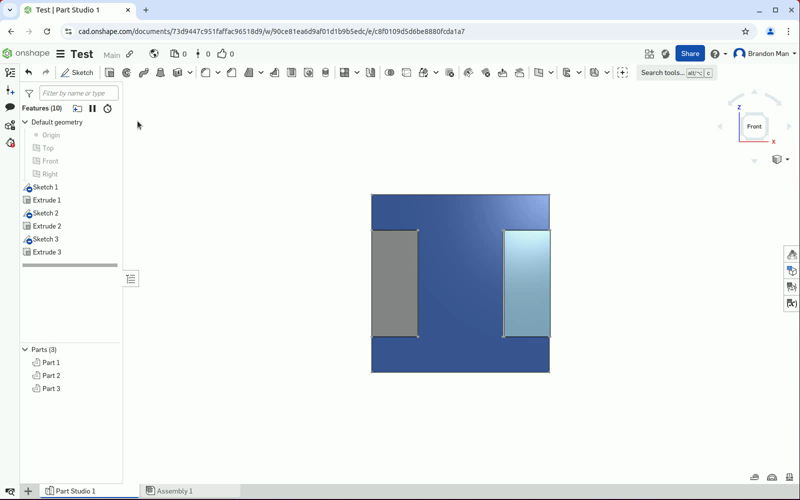
key(left, 2)
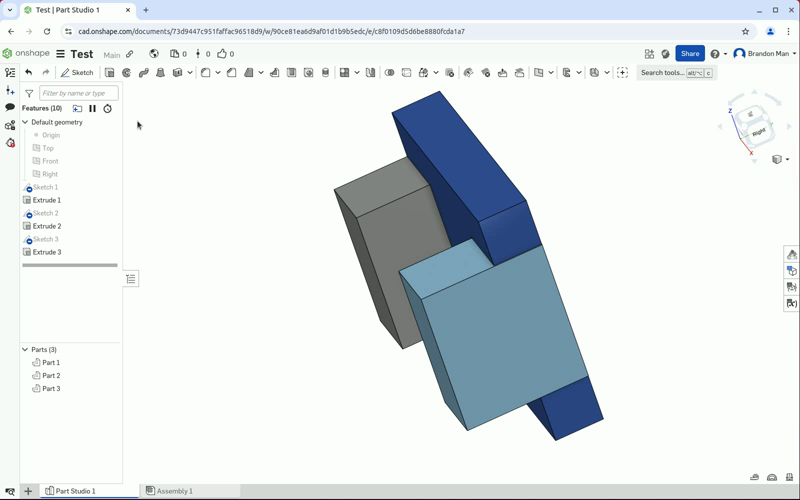
key(down, 2)
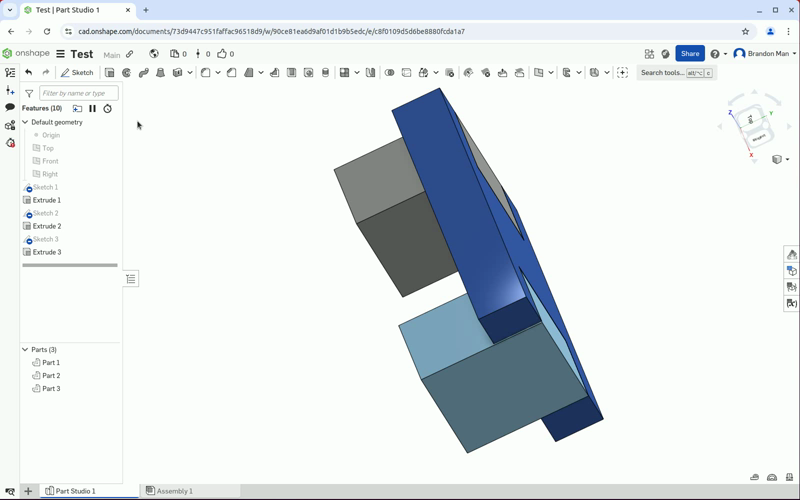
key(up, 2)
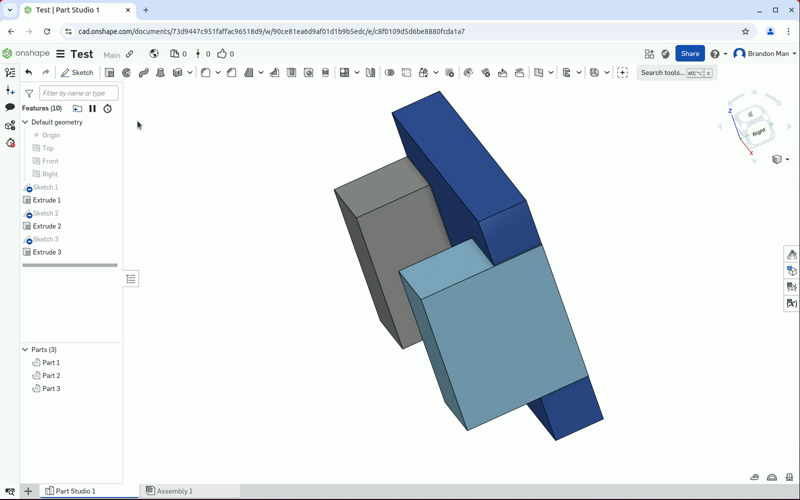
key(right, 2)
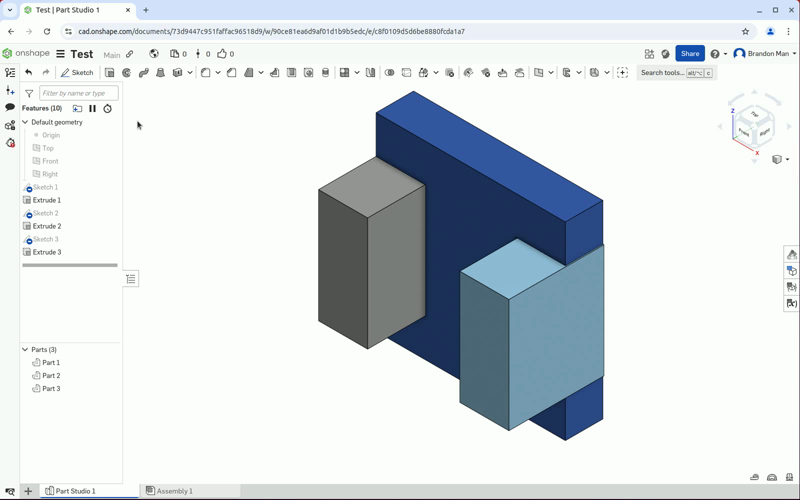
mouse_move(73, 189)
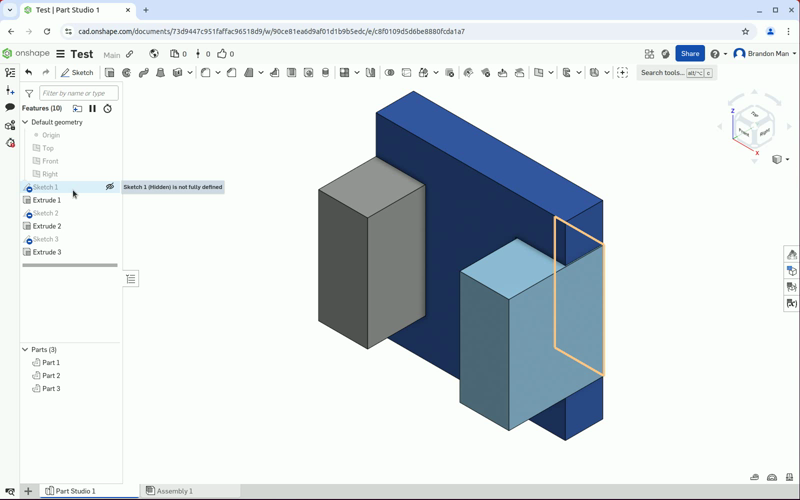
click(73, 189)